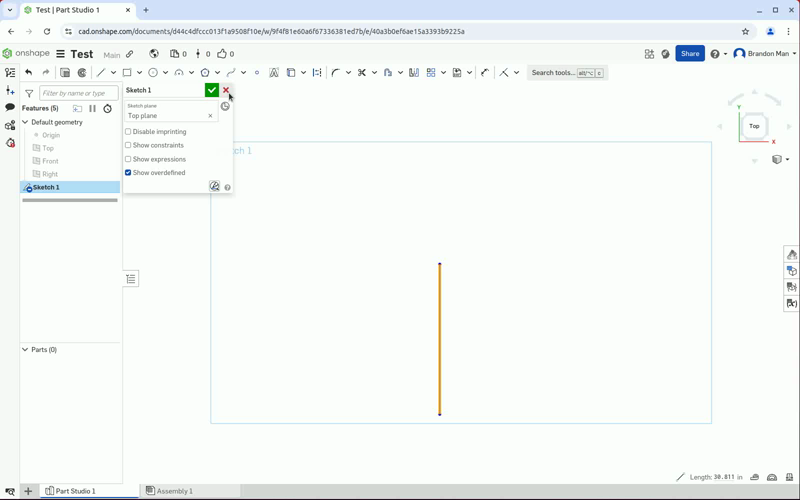
key(shift+h)
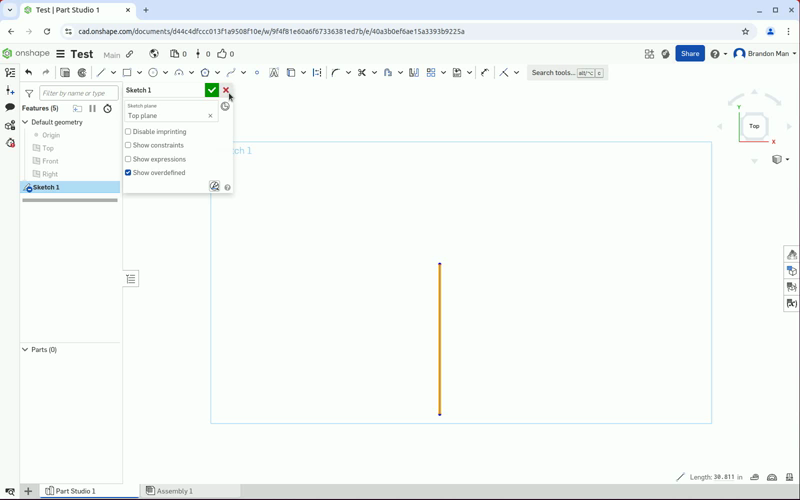
key(shift+s)
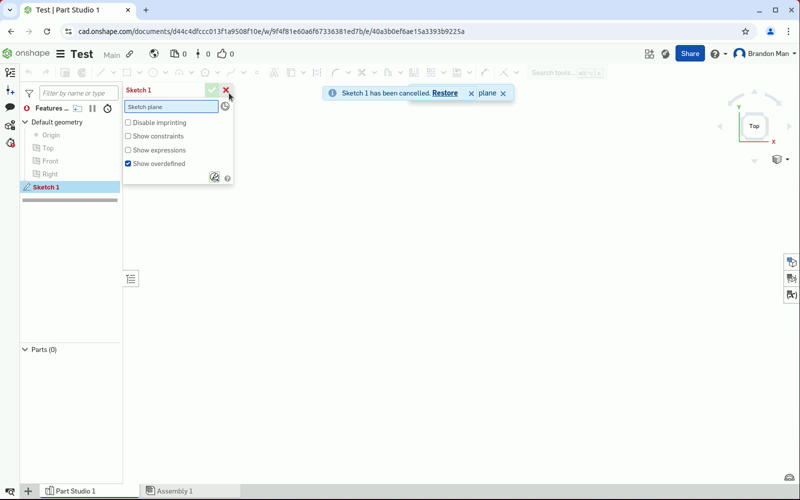
mouse_move(73, 150)
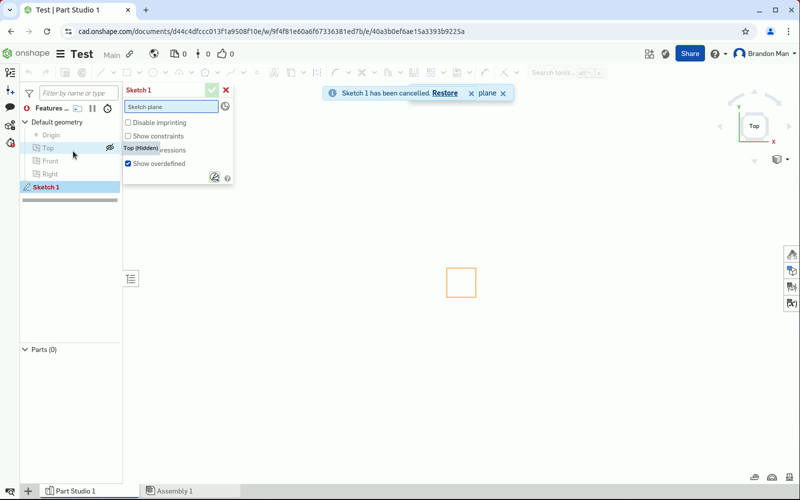
click(73, 150)
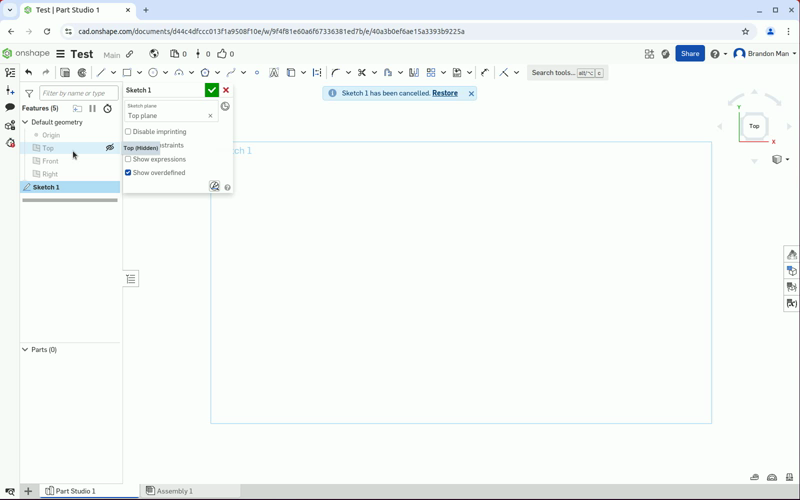
mouse_move(73, 352)
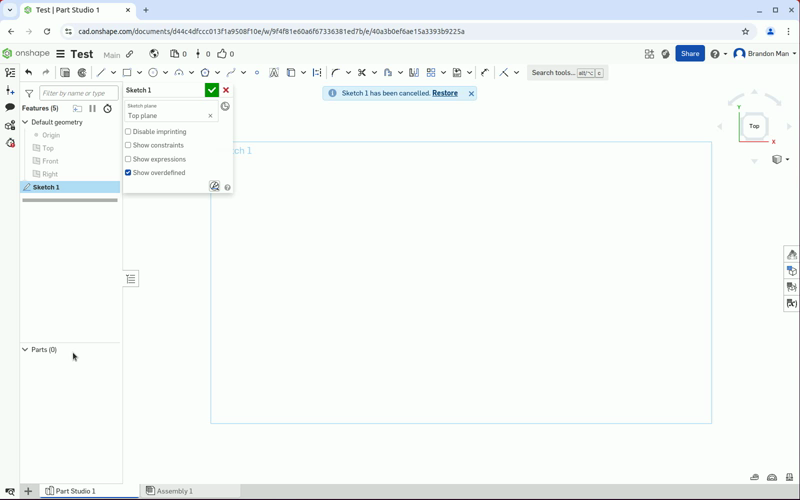
key(y)
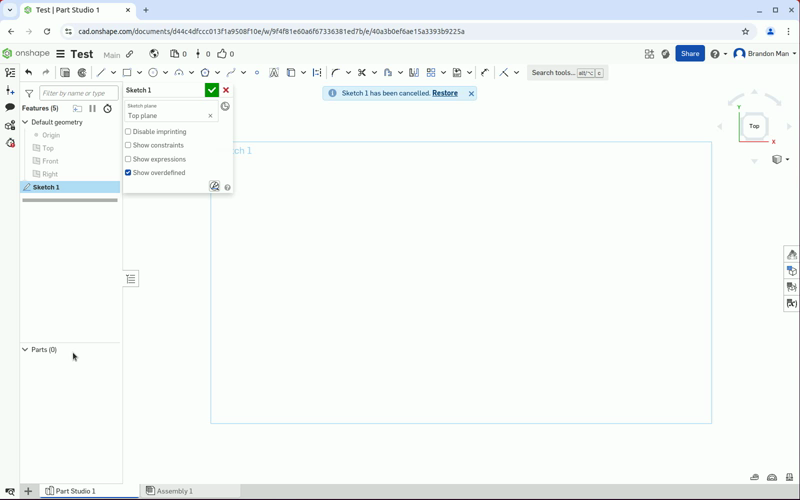
key(a)
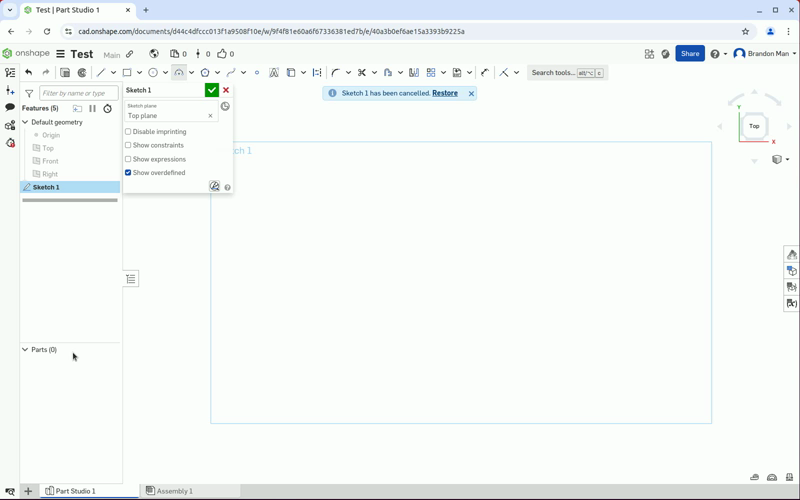
key_down(shift)
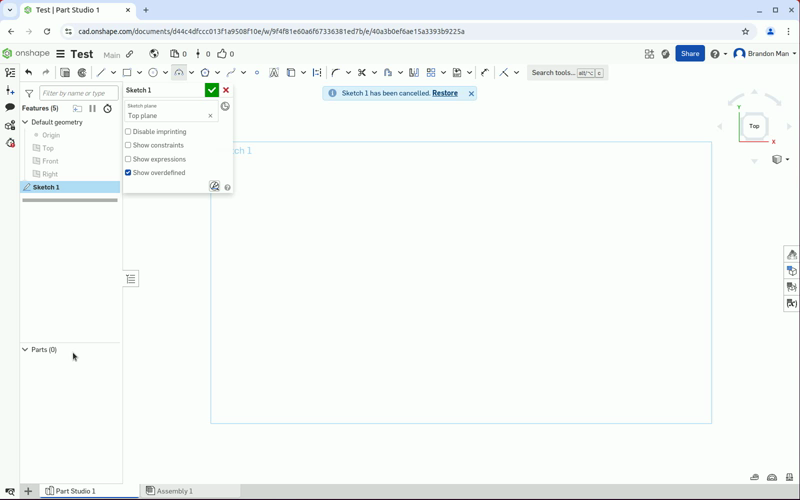
mouse_move(348, 282)
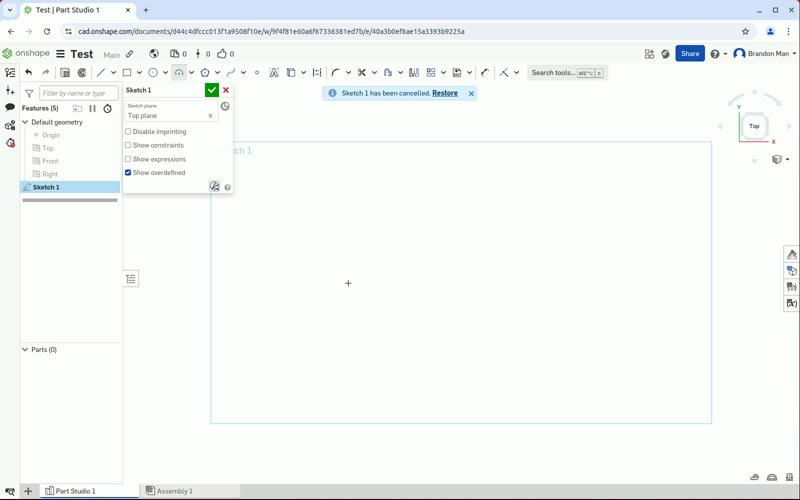
click(348, 282)
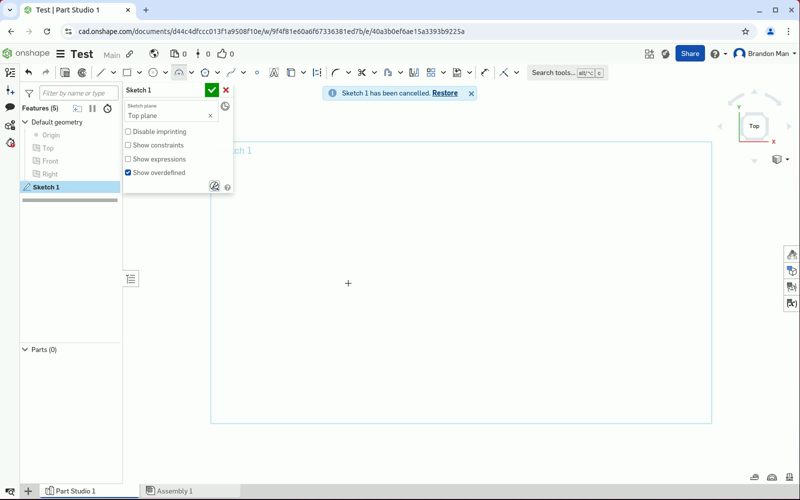
key_up(shift)
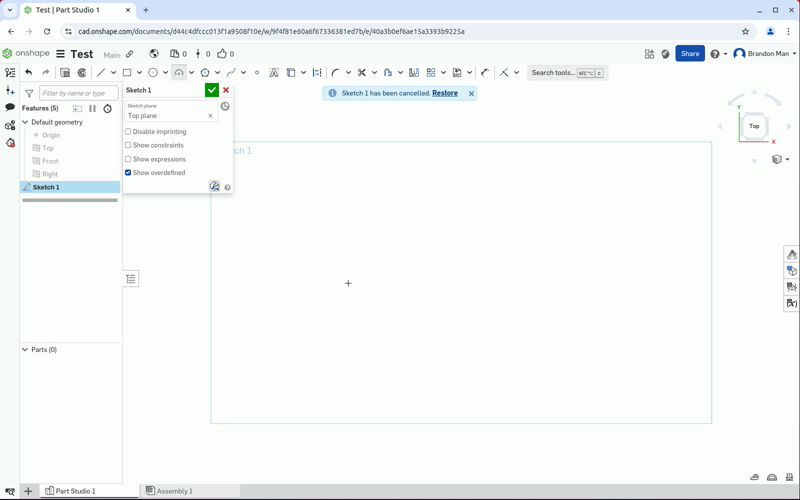
key_down(shift)
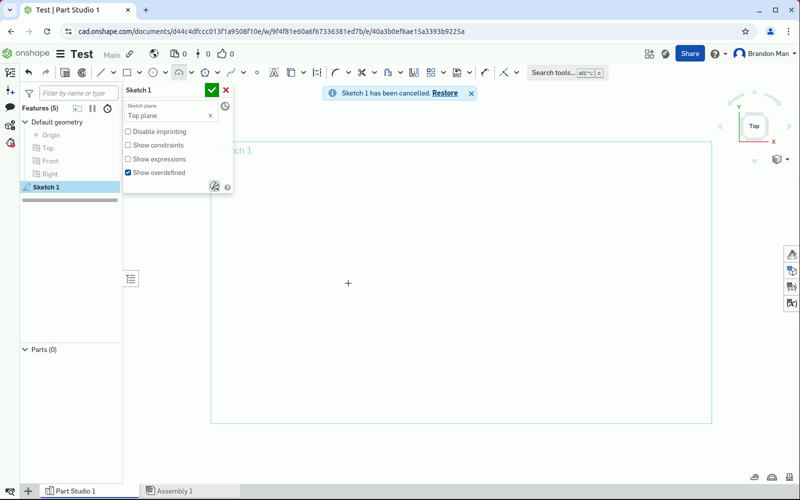
mouse_move(460, 395)
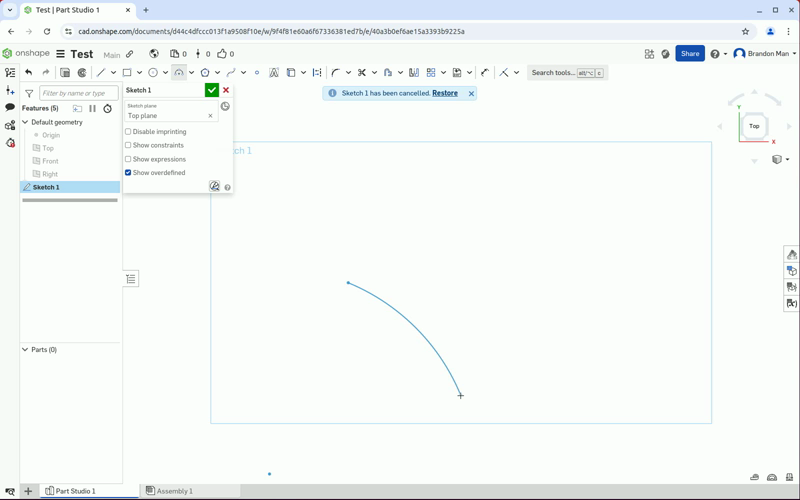
click(460, 395)
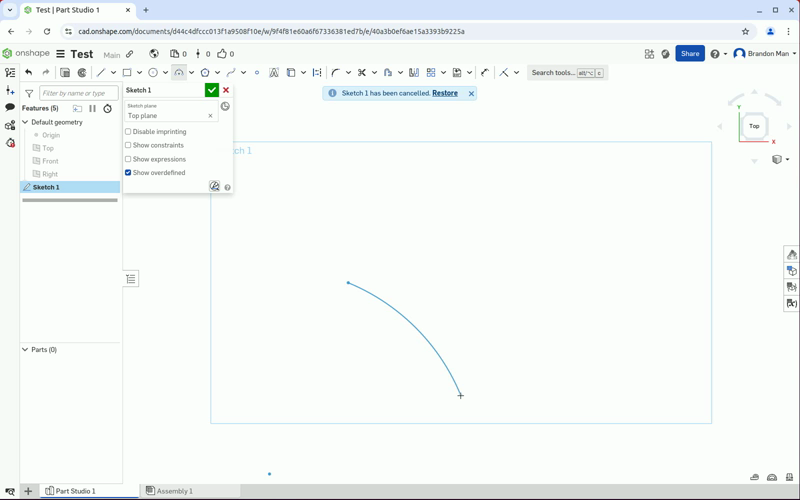
mouse_move(381, 362)
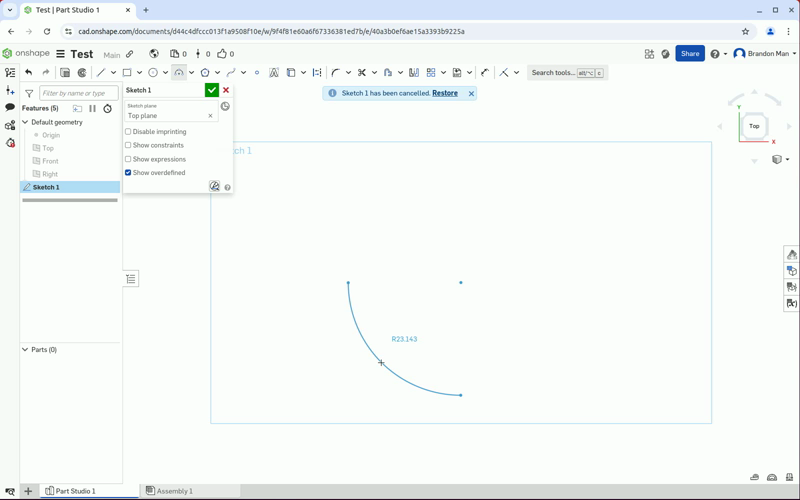
click(381, 362)
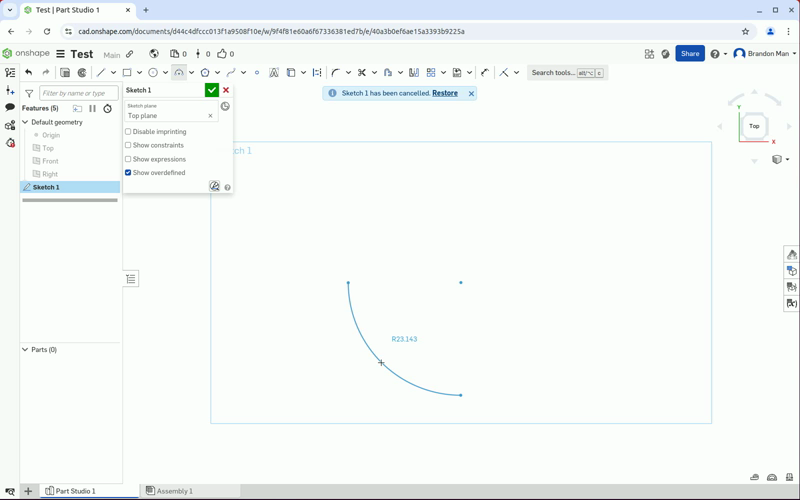
key_up(shift)
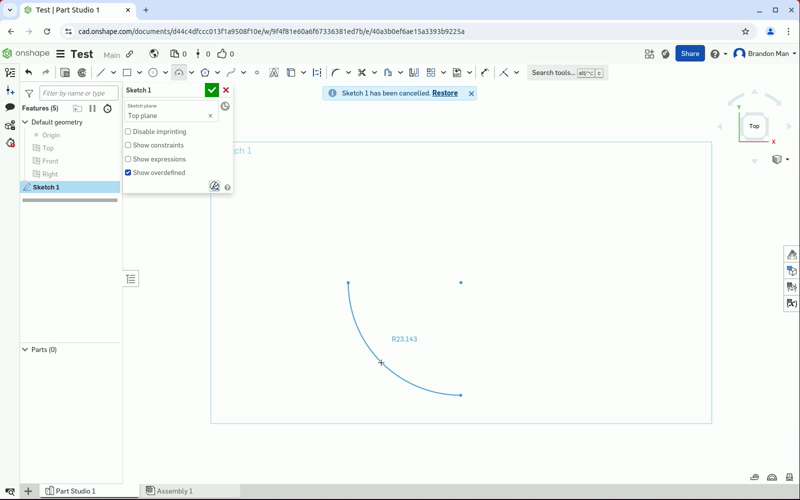
key(esc)
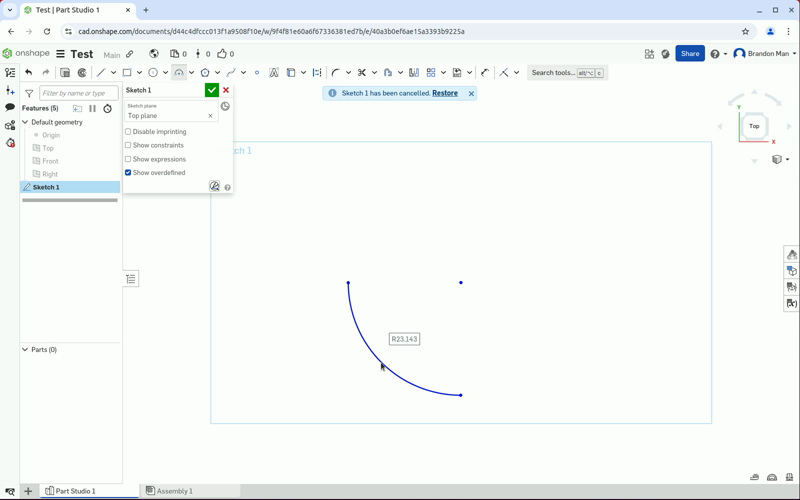
key(l)
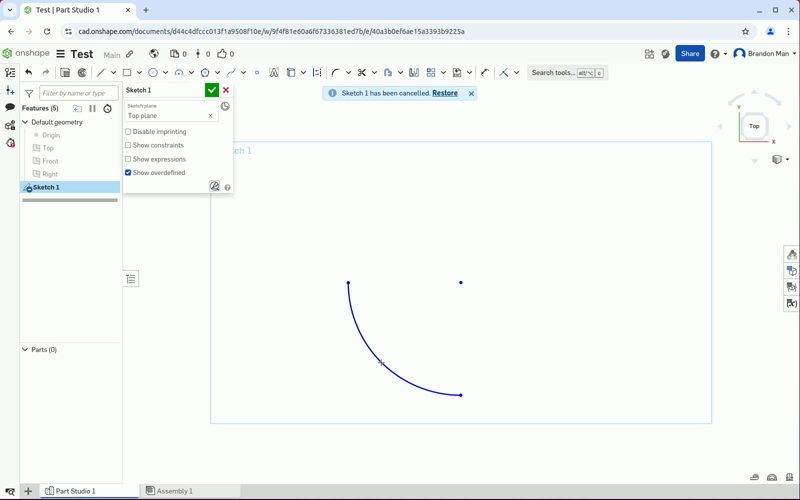
mouse_move(460, 395)
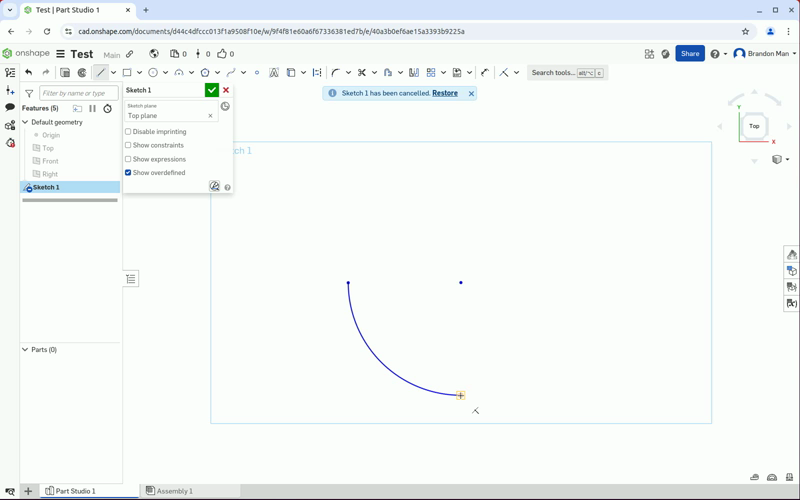
click(460, 395)
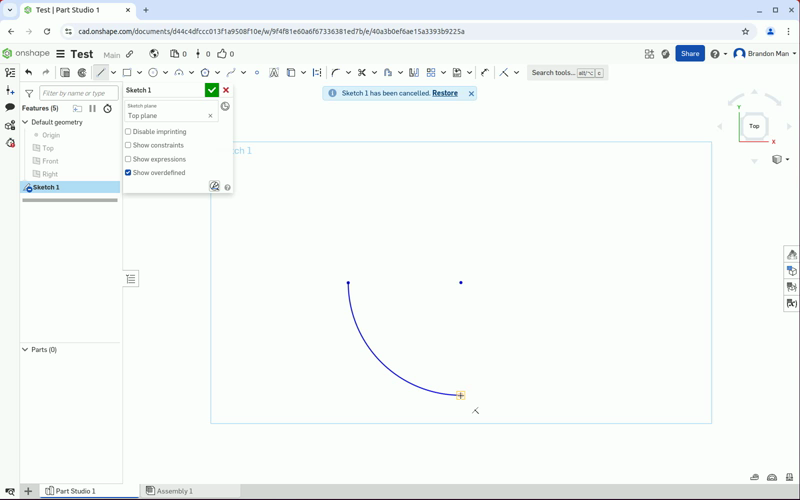
key_down(shift)
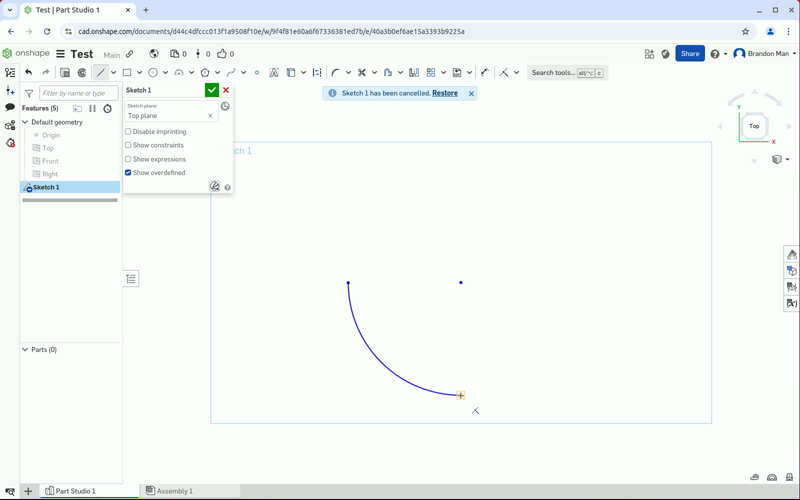
mouse_move(490, 395)
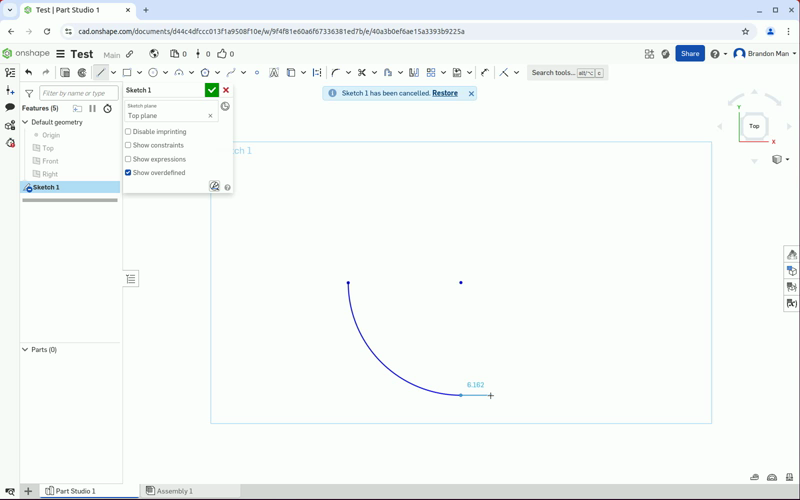
mouse_move(460, 387)
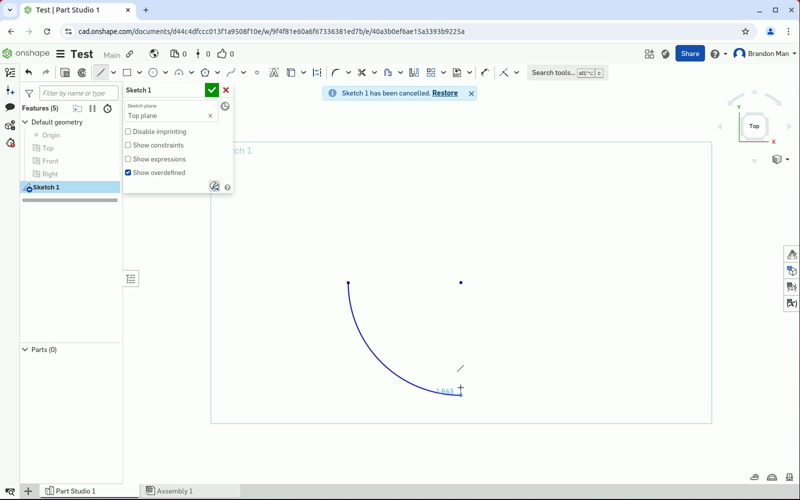
click(460, 387)
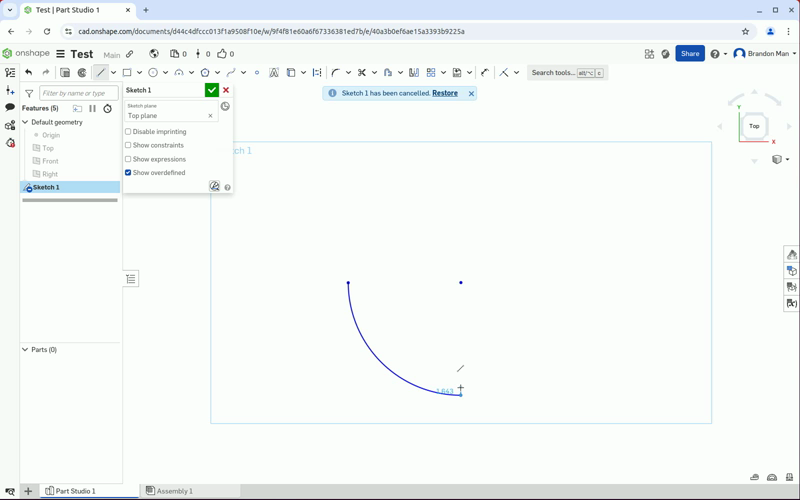
key_up(shift)
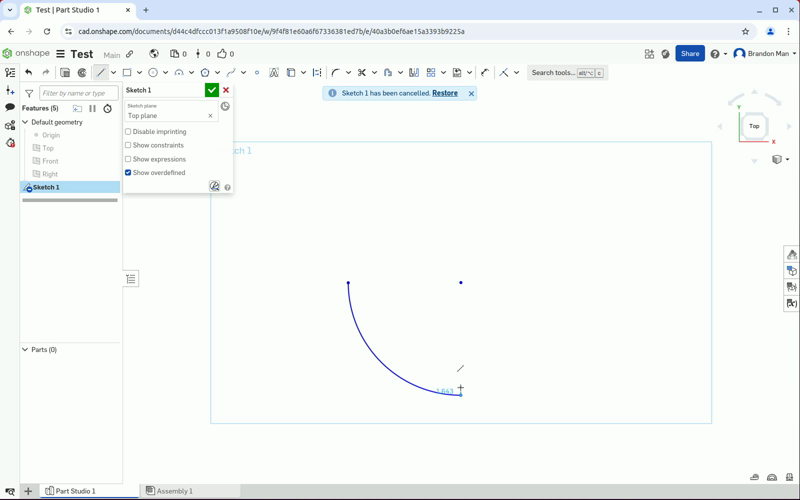
key(esc)
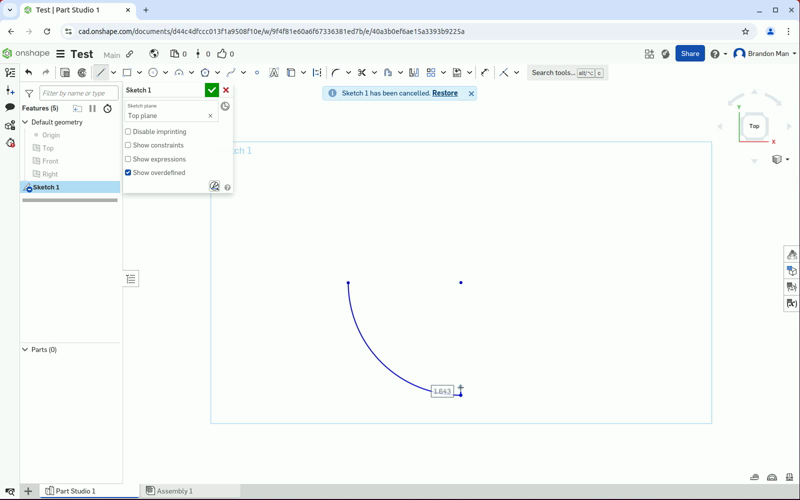
key(a)
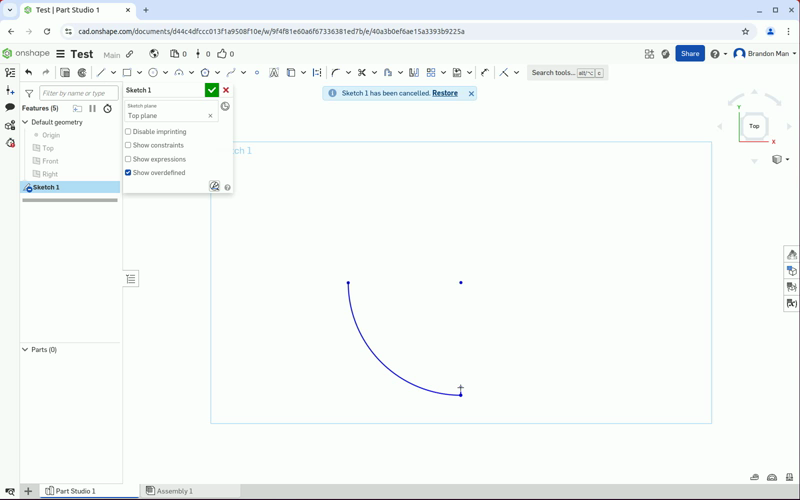
mouse_move(460, 387)
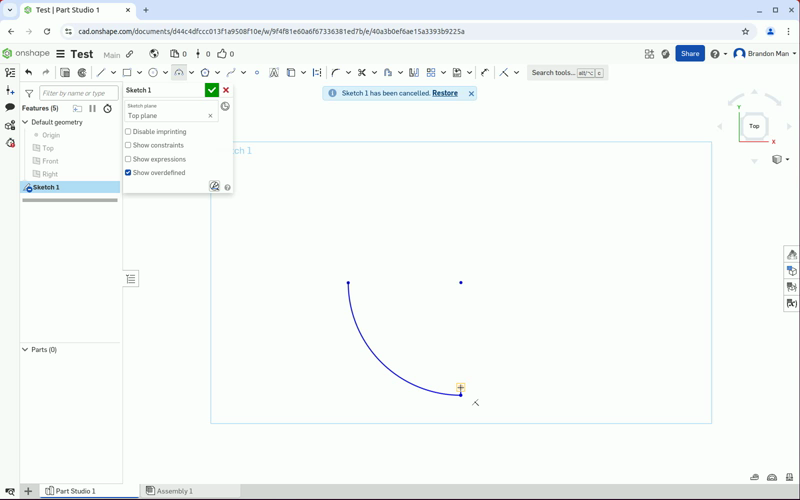
click(460, 387)
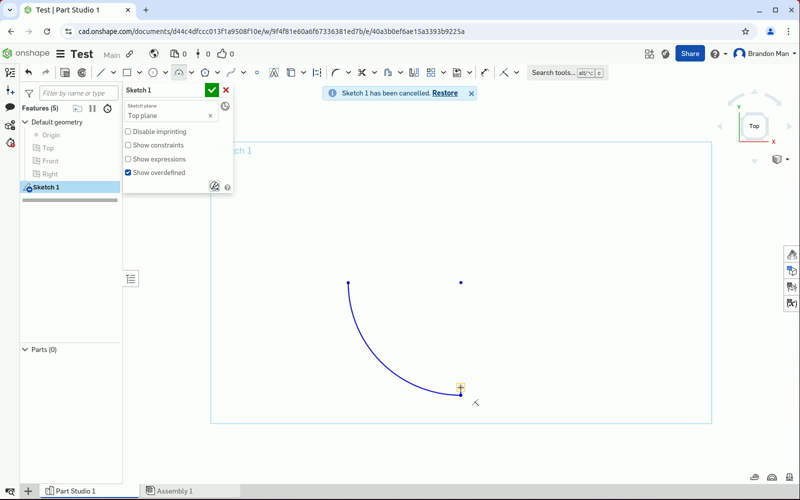
key_down(shift)
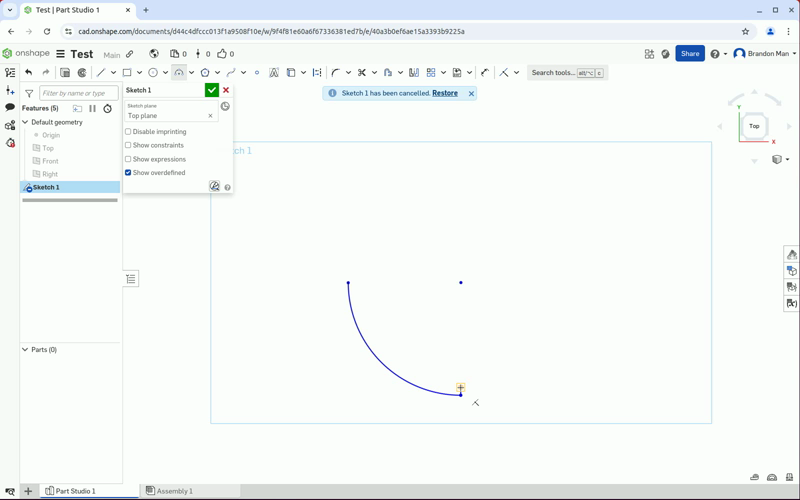
mouse_move(356, 282)
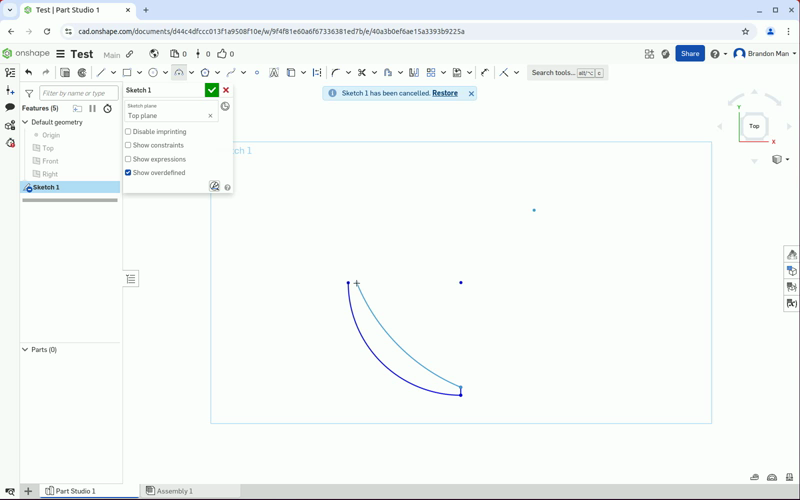
click(356, 282)
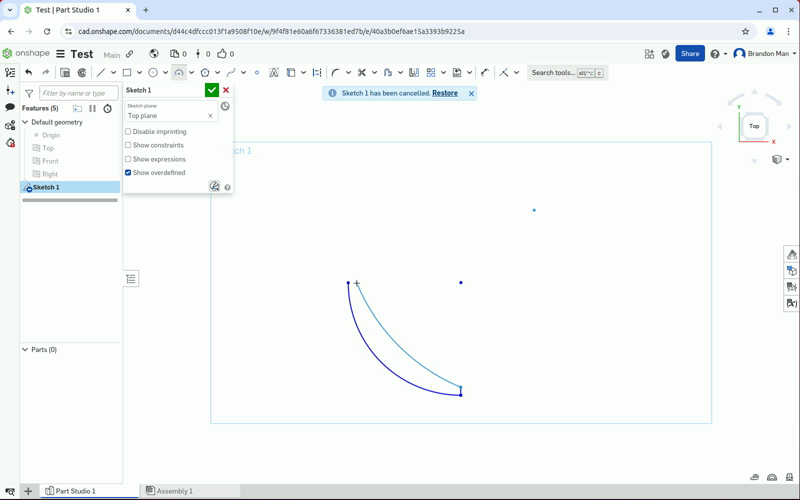
mouse_move(386, 356)
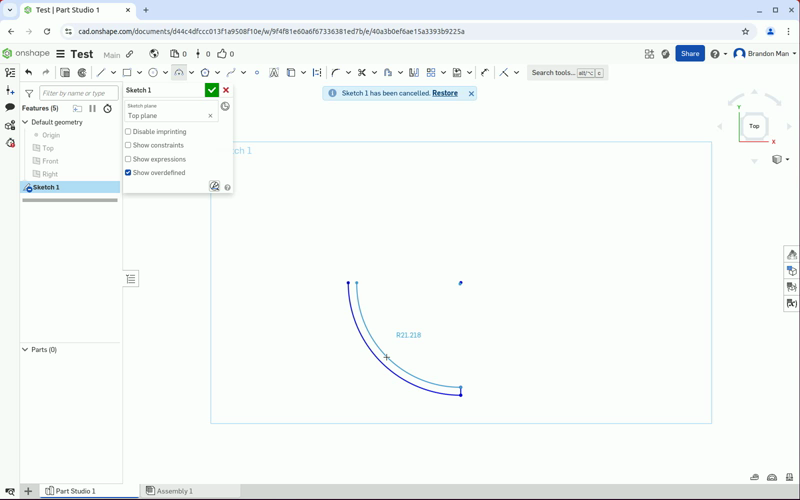
click(386, 356)
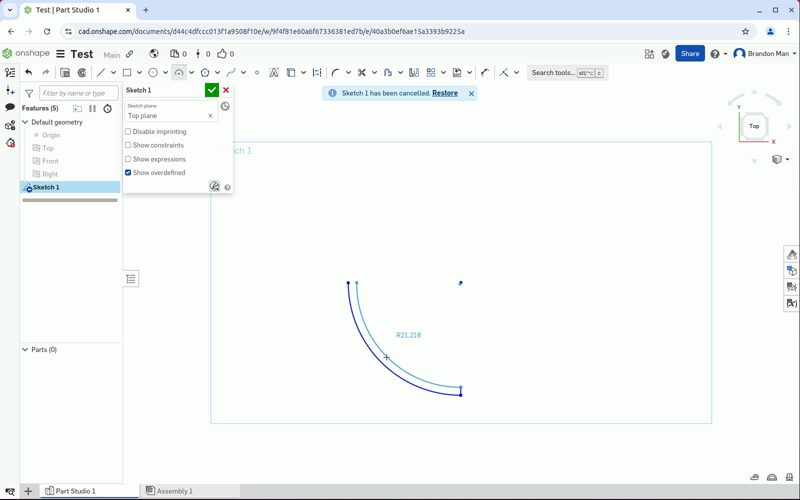
key_up(shift)
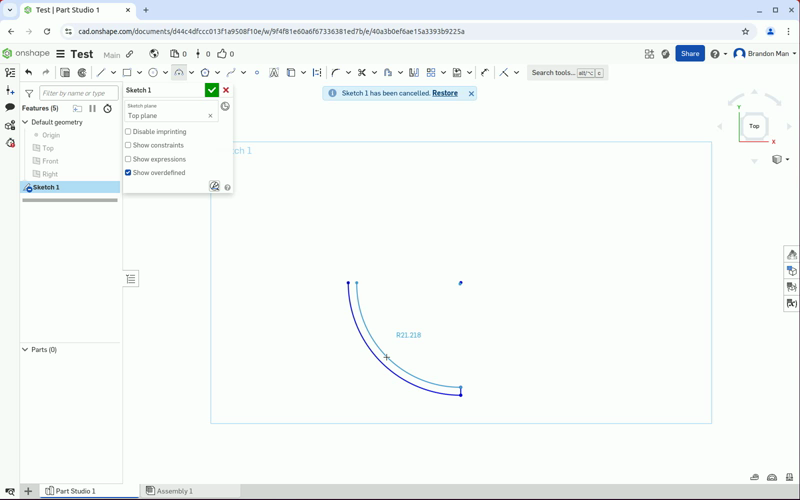
key(esc)
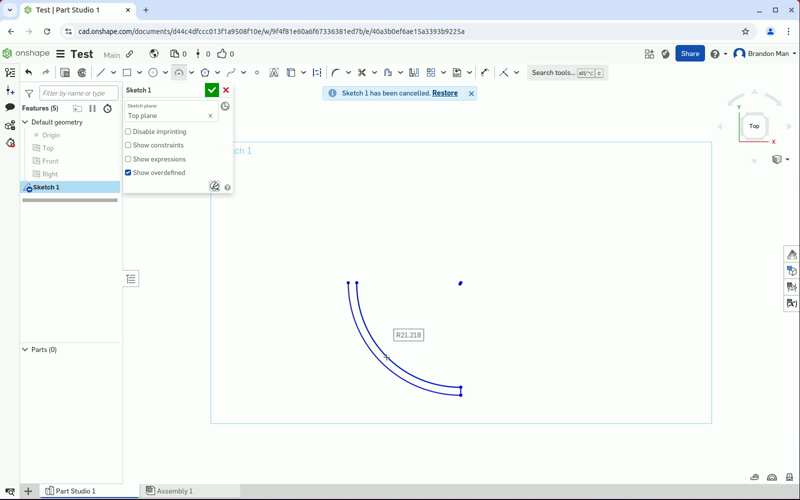
key(l)
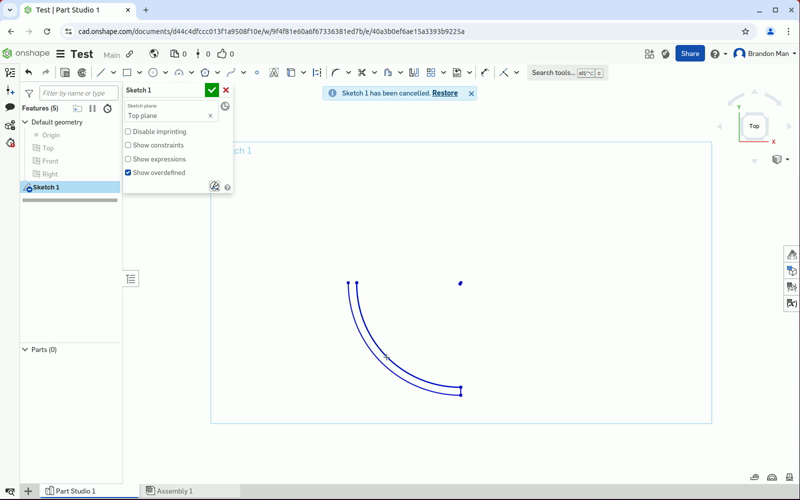
mouse_move(356, 282)
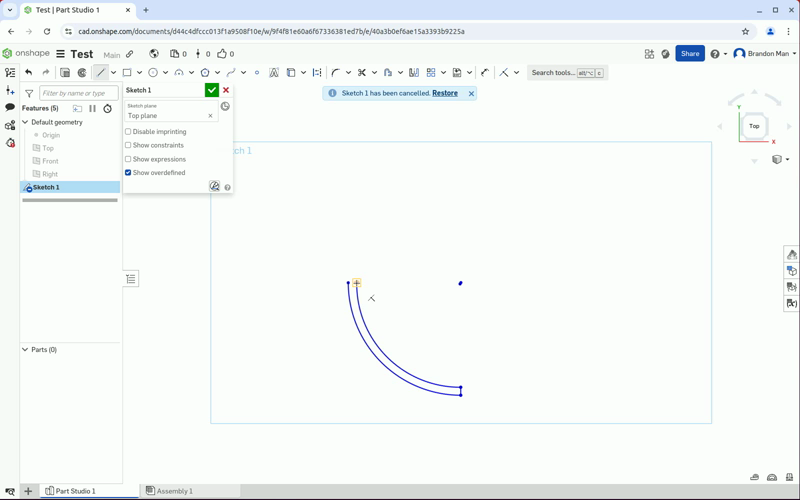
click(356, 282)
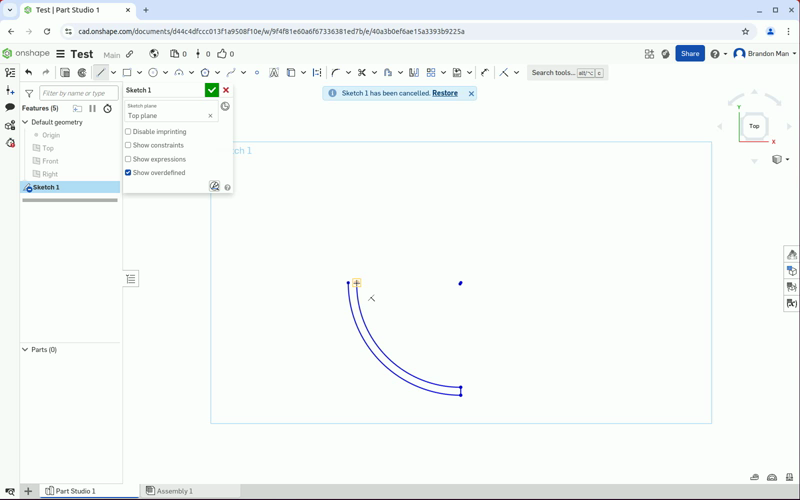
mouse_move(386, 282)
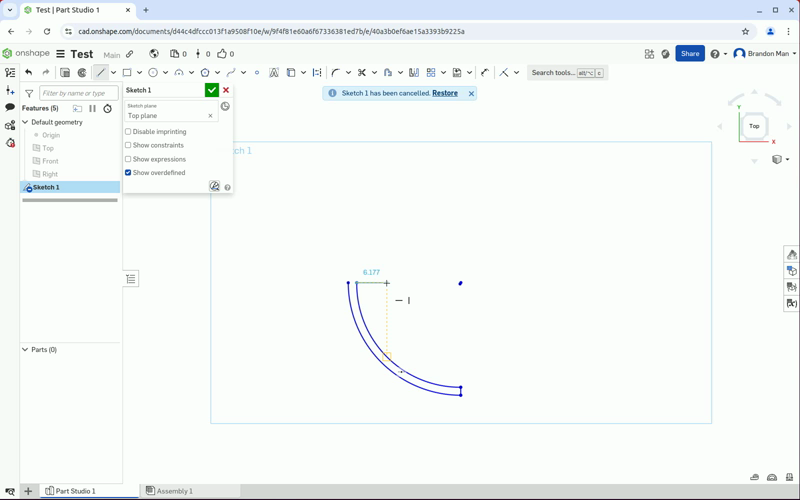
key_down(shift)
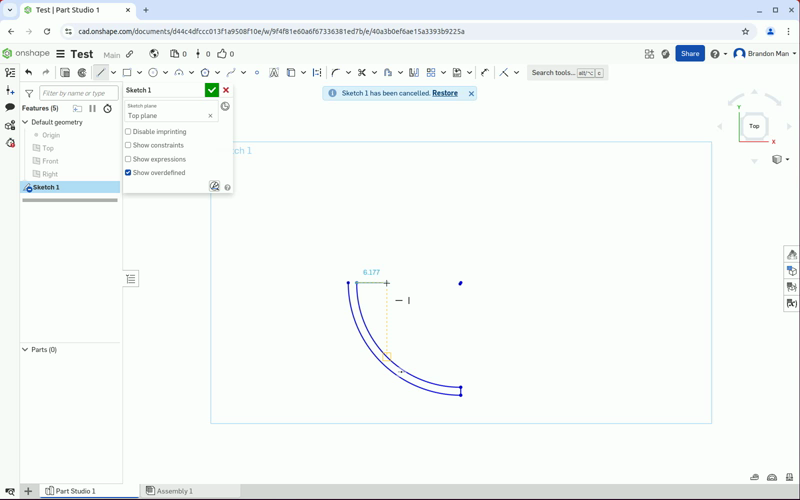
mouse_move(348, 282)
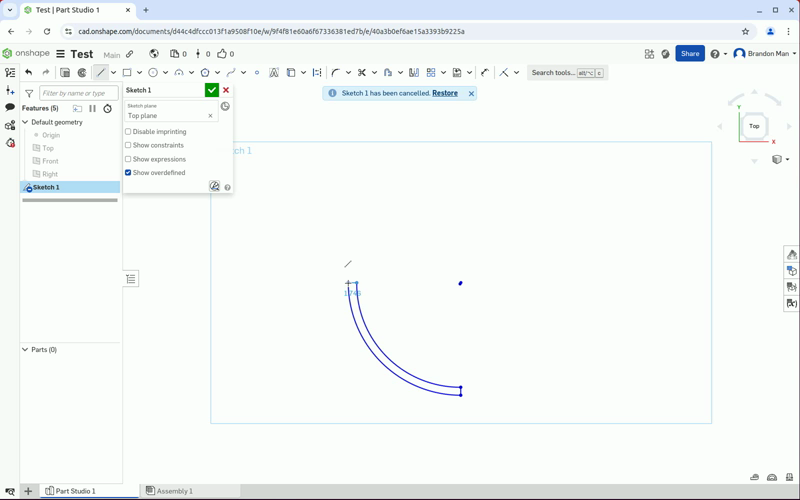
key_up(shift)
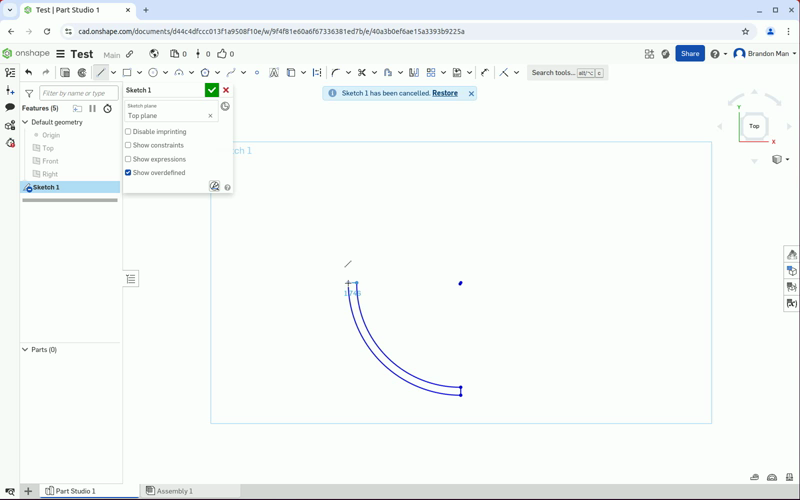
click(348, 282)
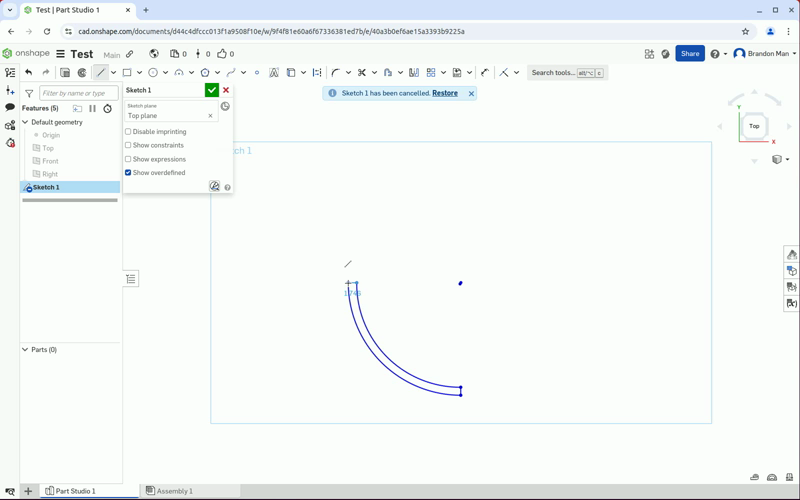
key(esc)
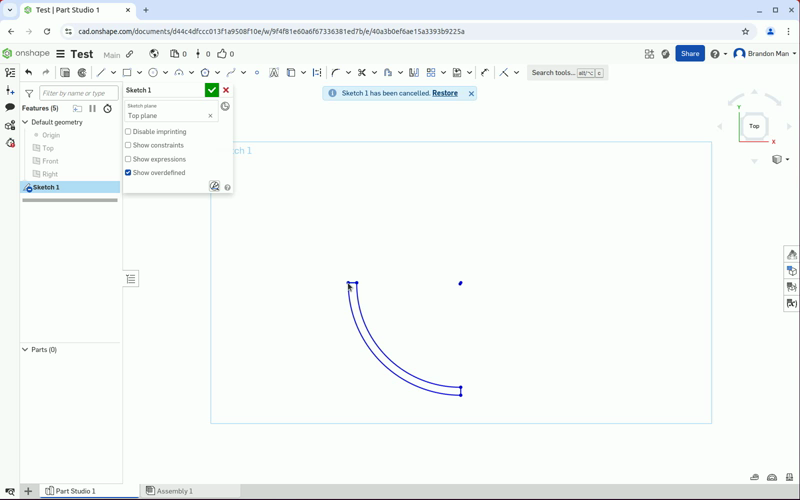
mouse_move(449, 391)
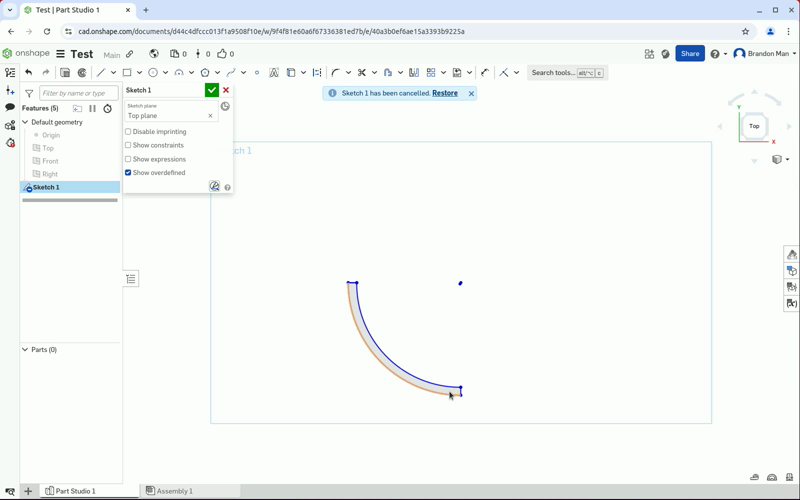
scroll(6)
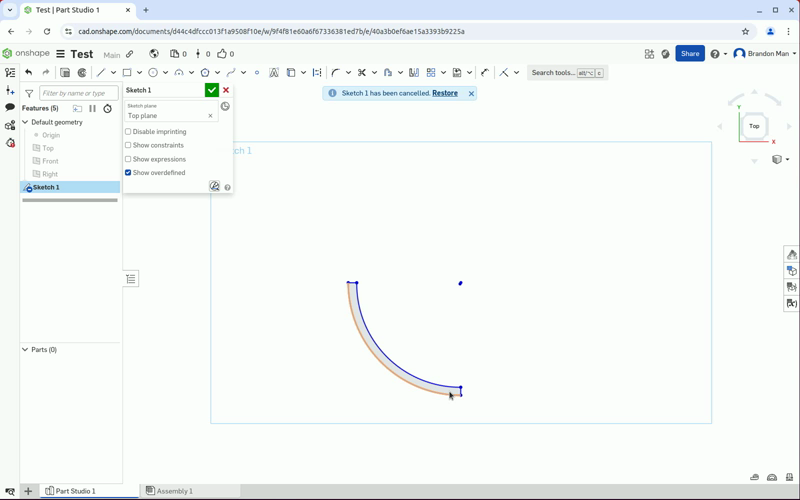
scroll(6)
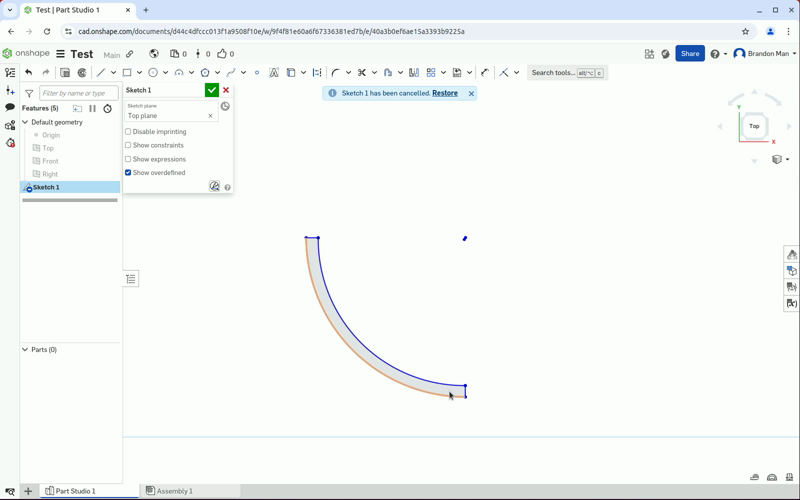
scroll(6)
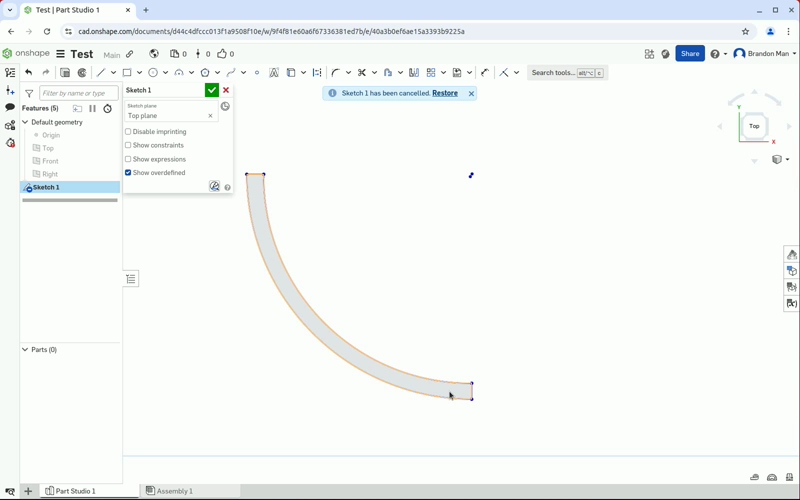
scroll(6)
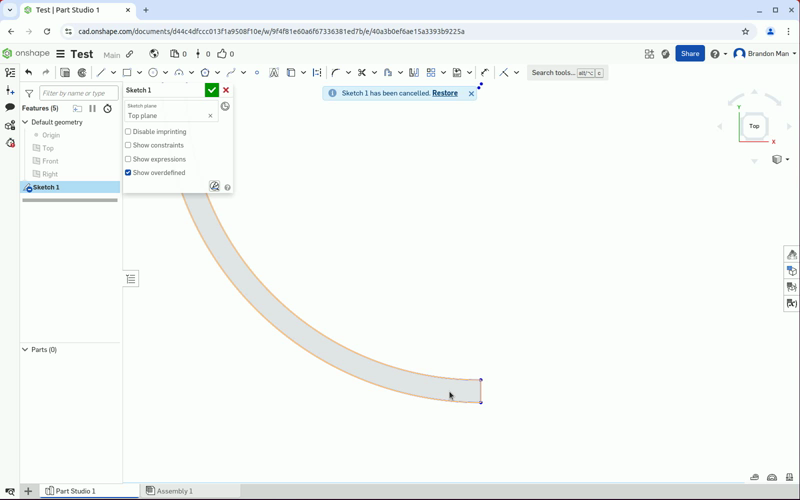
scroll(6)
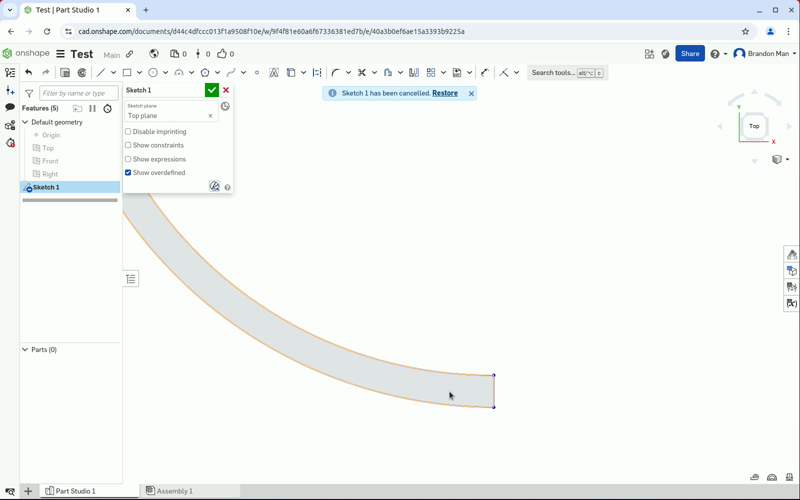
scroll(6)
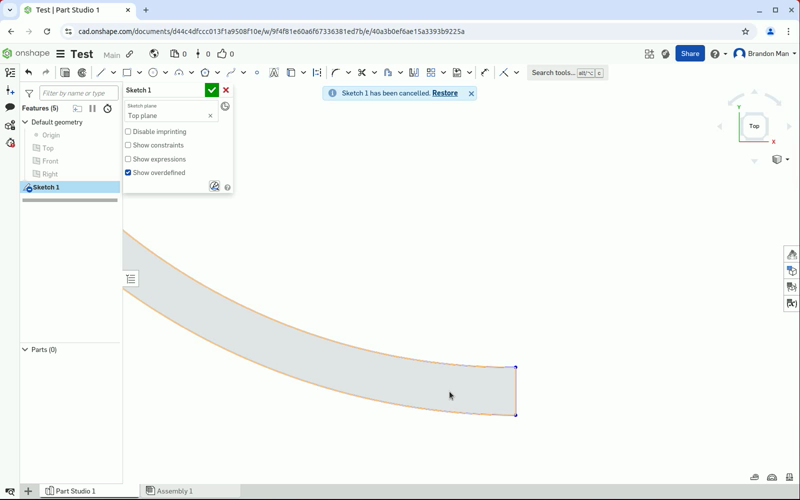
scroll(6)
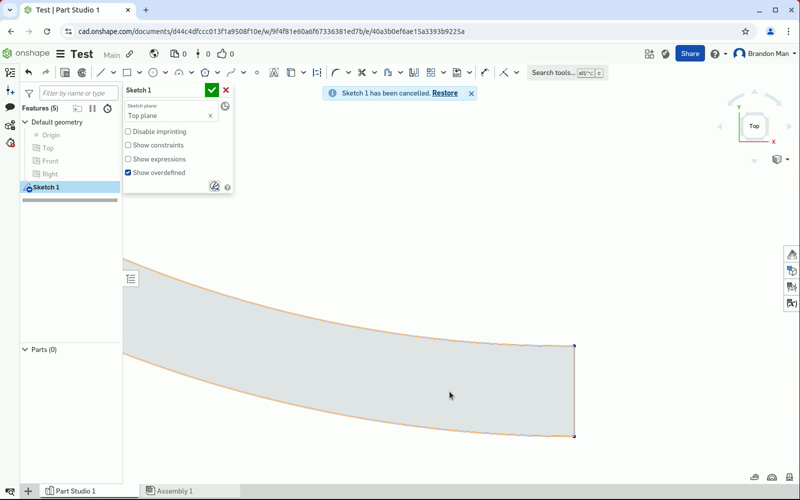
click(449, 391)
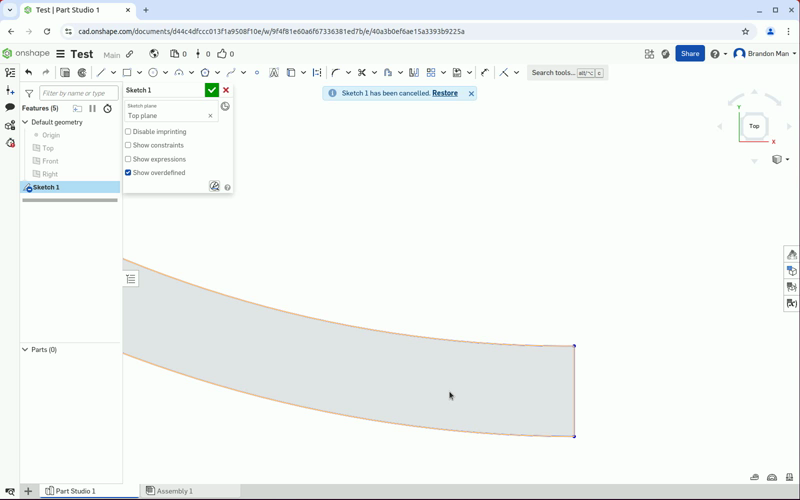
scroll(-6)
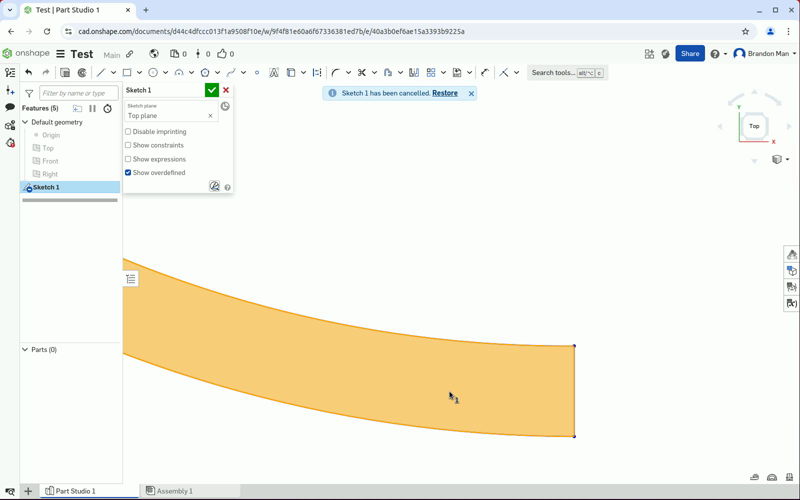
scroll(-6)
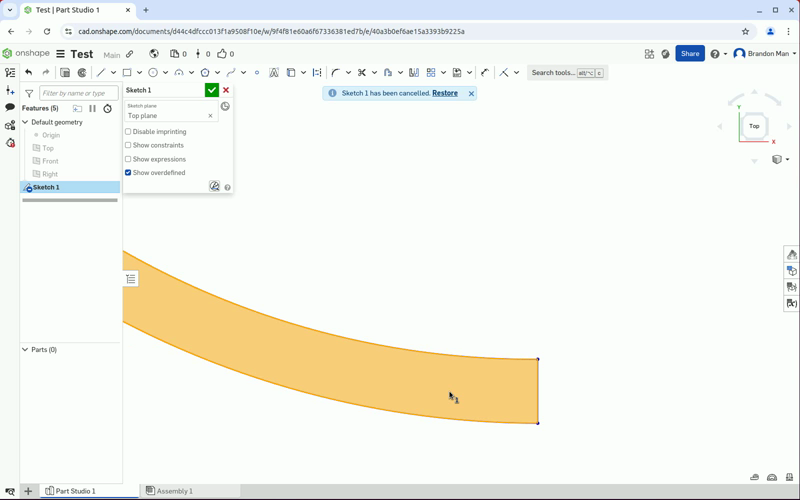
scroll(-6)
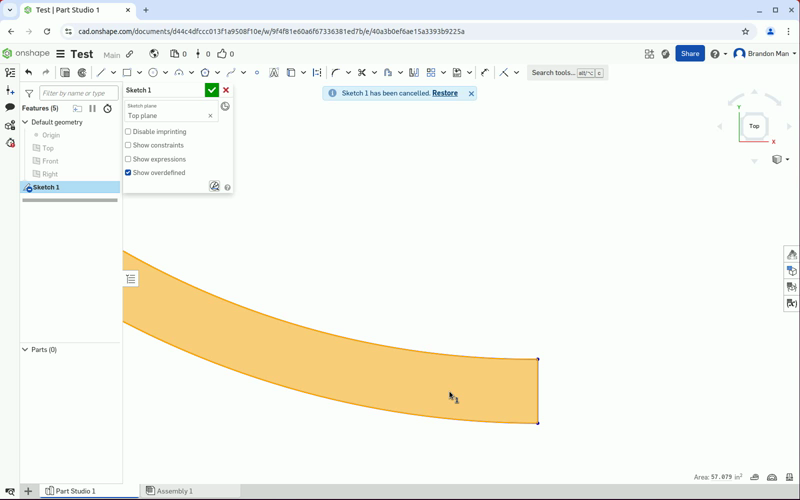
scroll(-6)
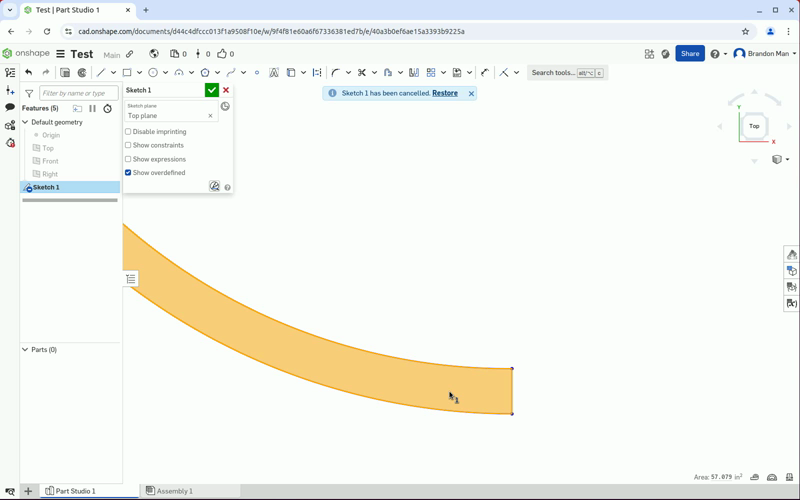
scroll(-6)
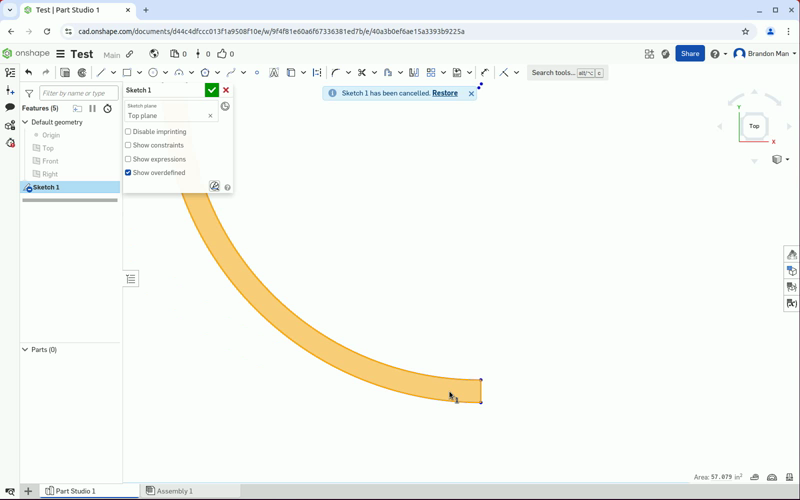
scroll(-6)
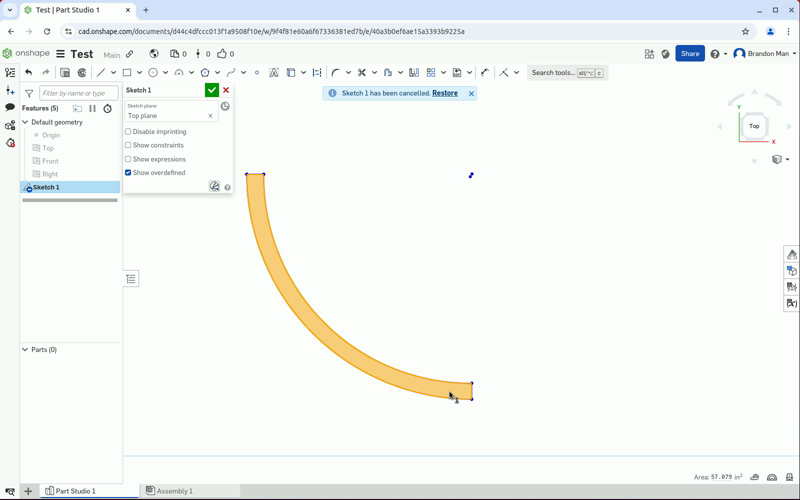
scroll(-6)
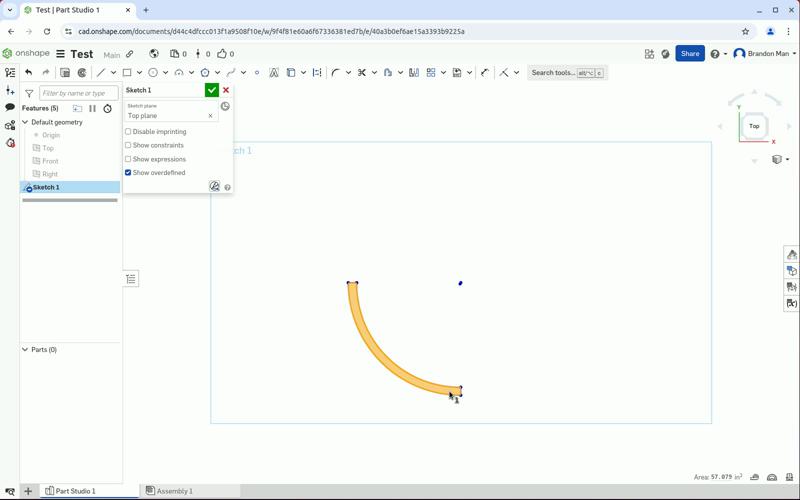
mouse_move(73, 352)
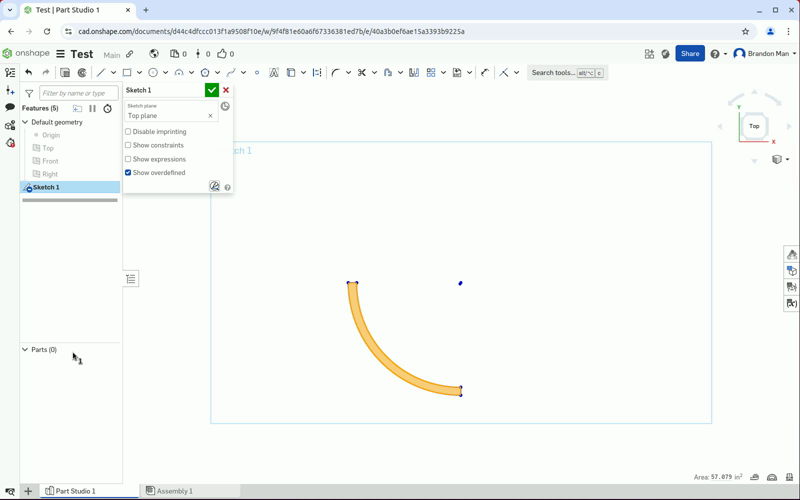
key(shift+y)
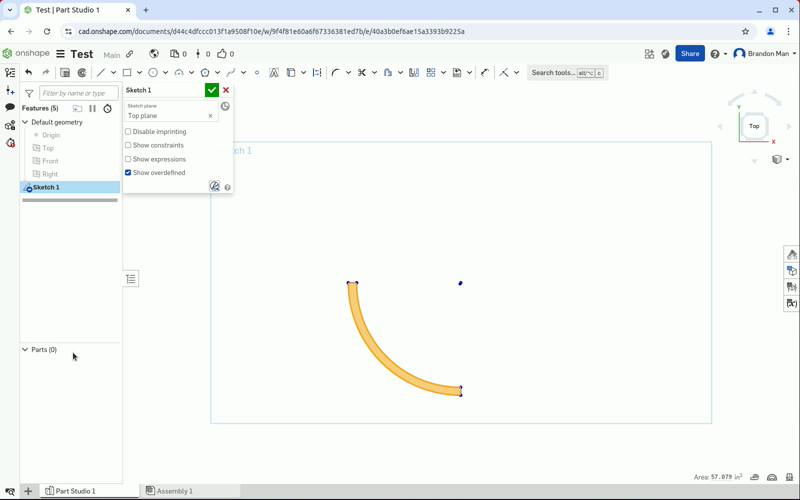
key(shift+e)
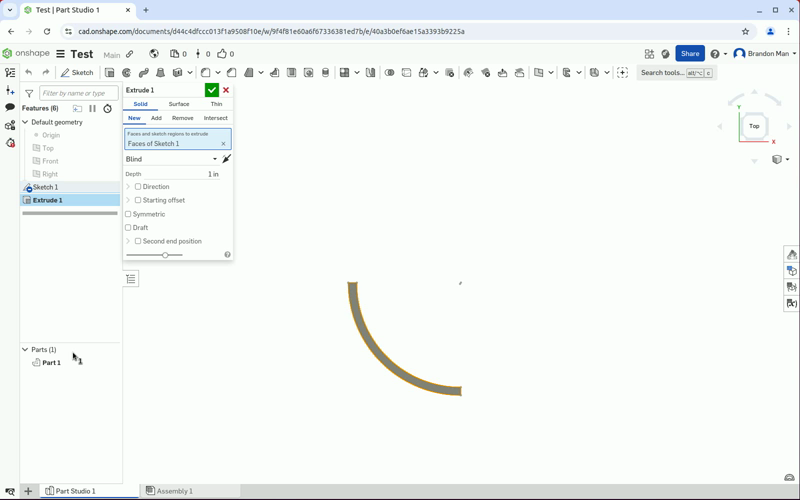
mouse_move(143, 106)
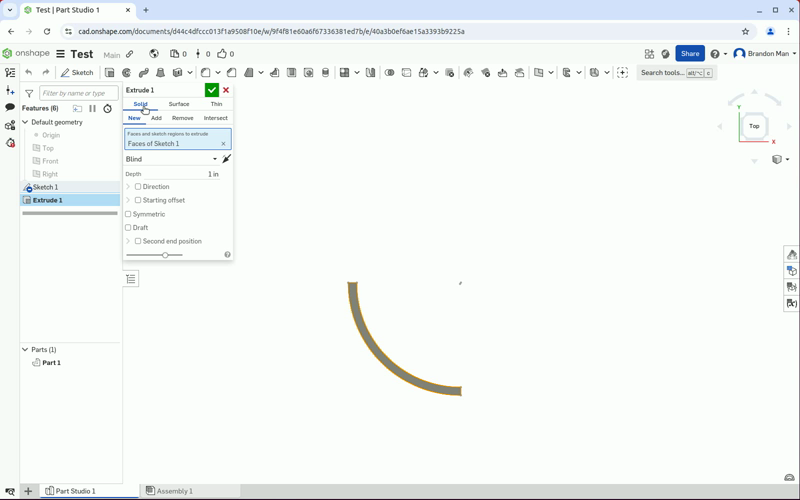
click(143, 106)
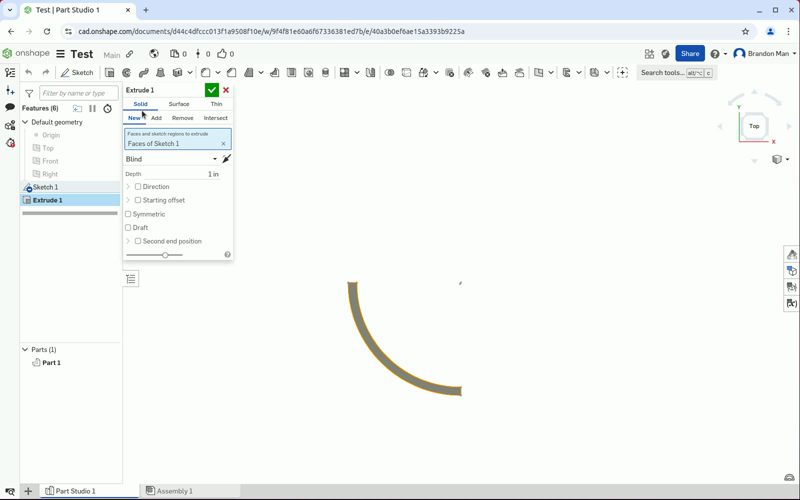
mouse_move(137, 120)
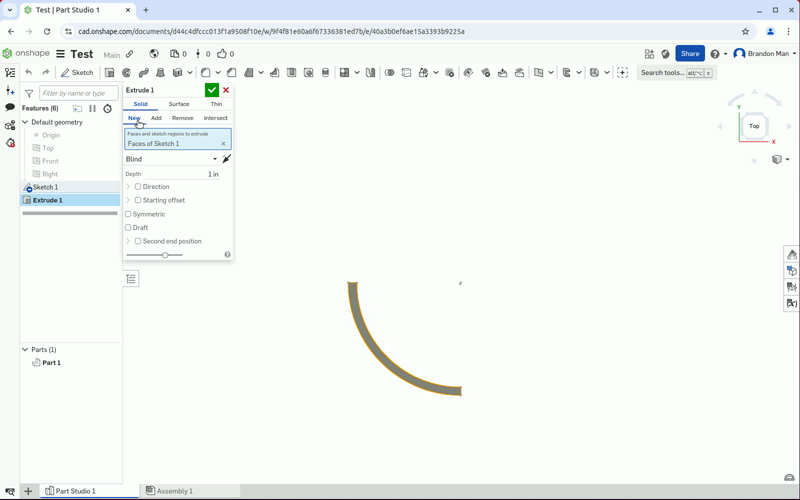
click(137, 120)
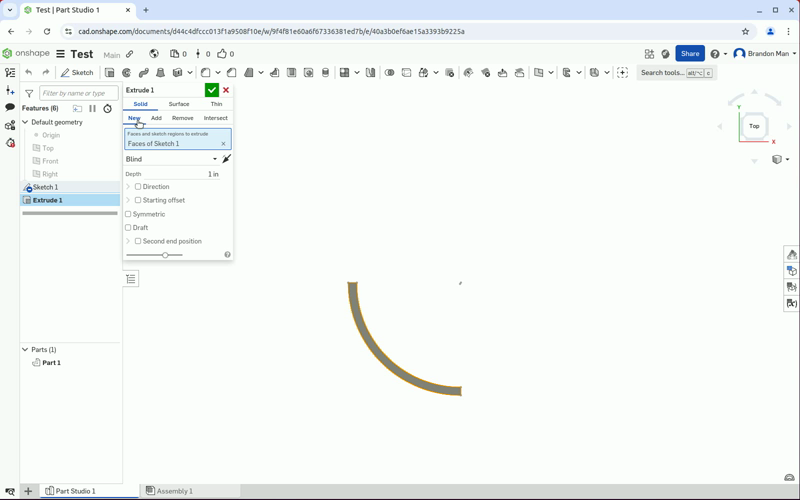
key(tab, 4)
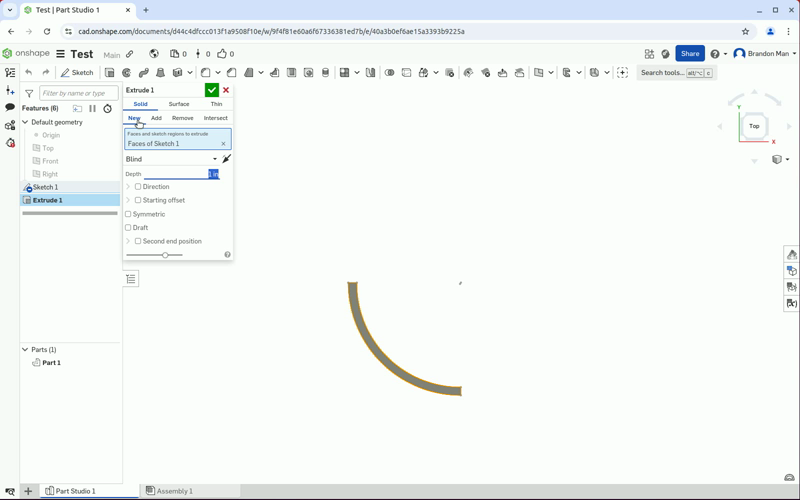
text(0.722)
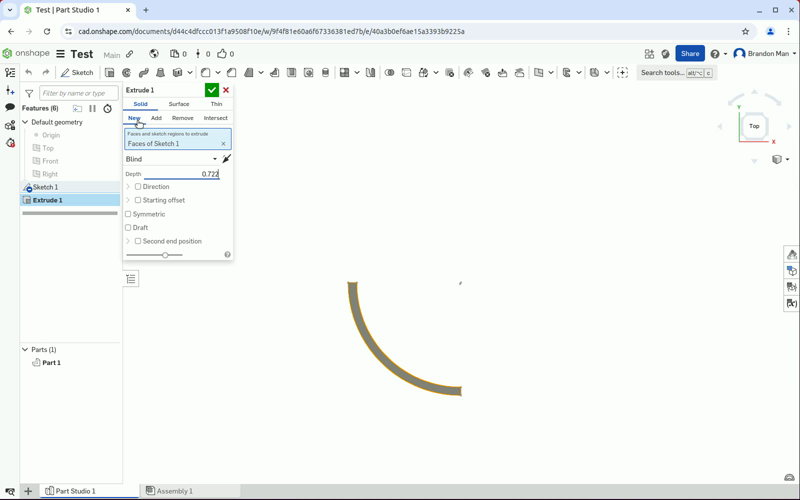
key(enter)
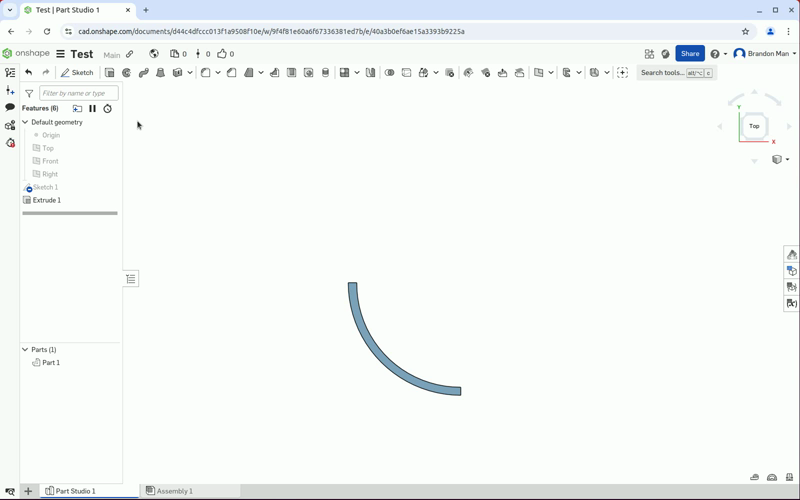
key(shift+h)
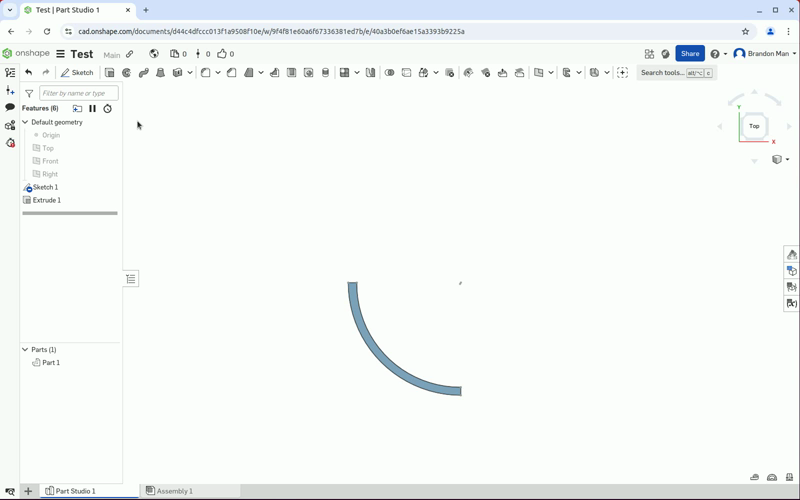
key(shift+h)
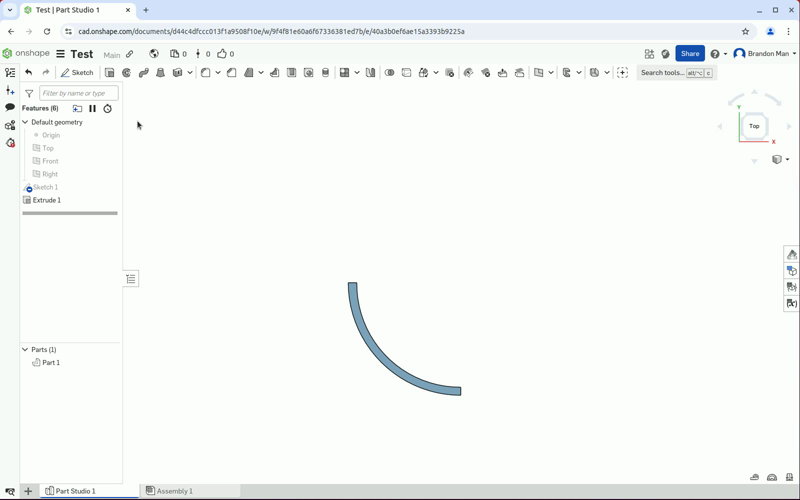
mouse_move(73, 189)
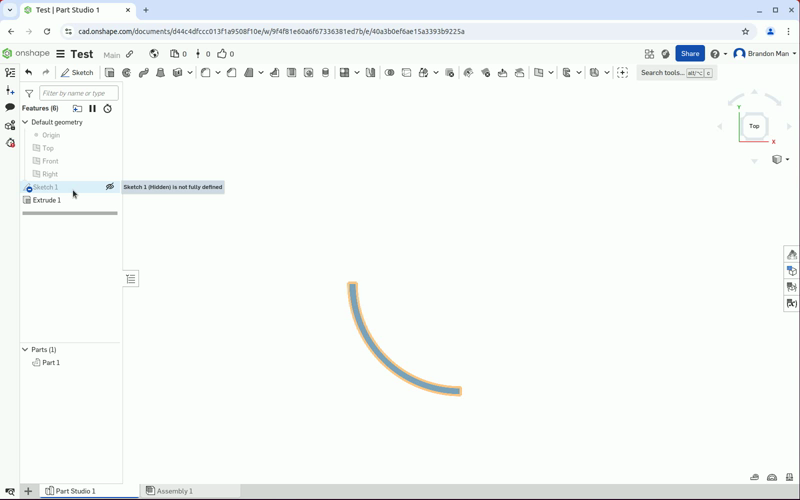
click(73, 189)
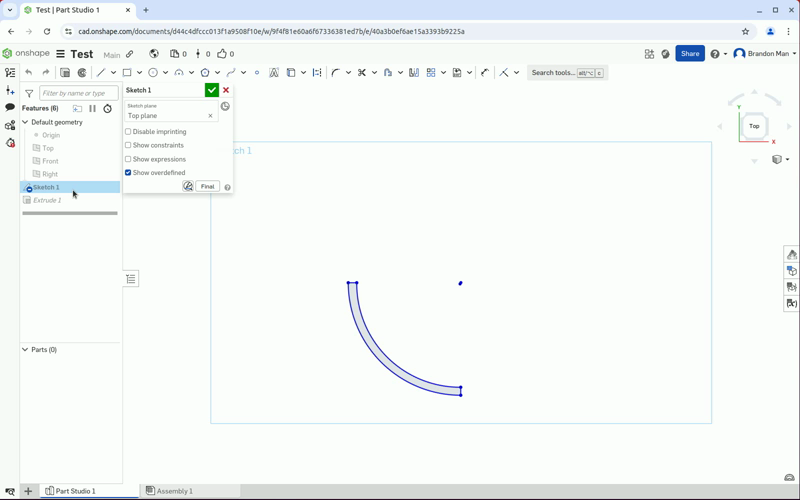
mouse_move(229, 92)
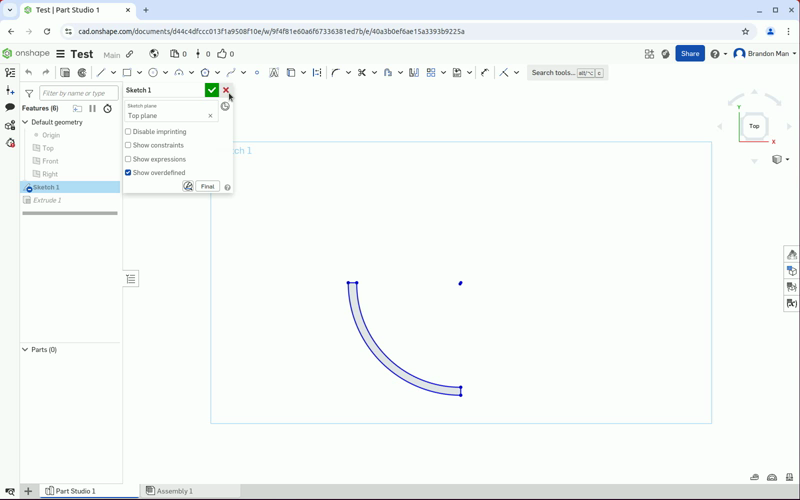
click(229, 92)
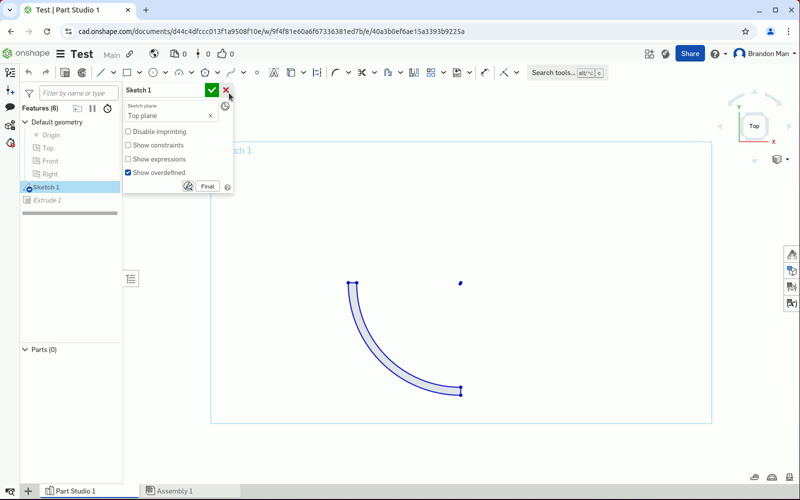
key(shift+s)
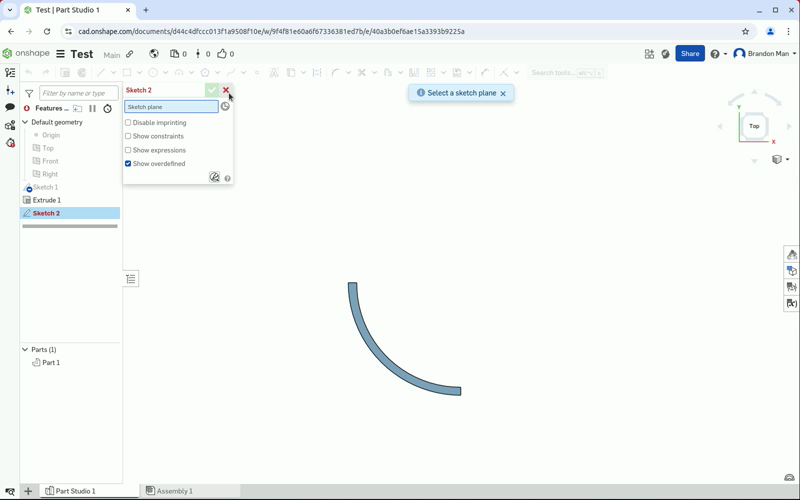
mouse_move(73, 150)
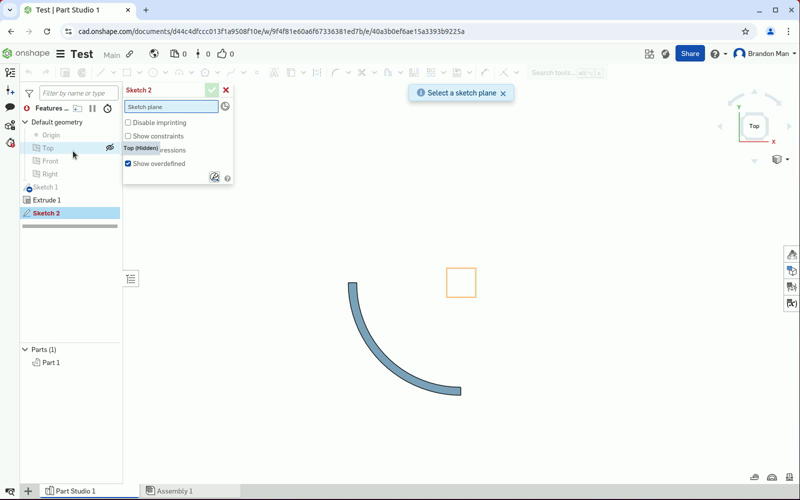
click(73, 150)
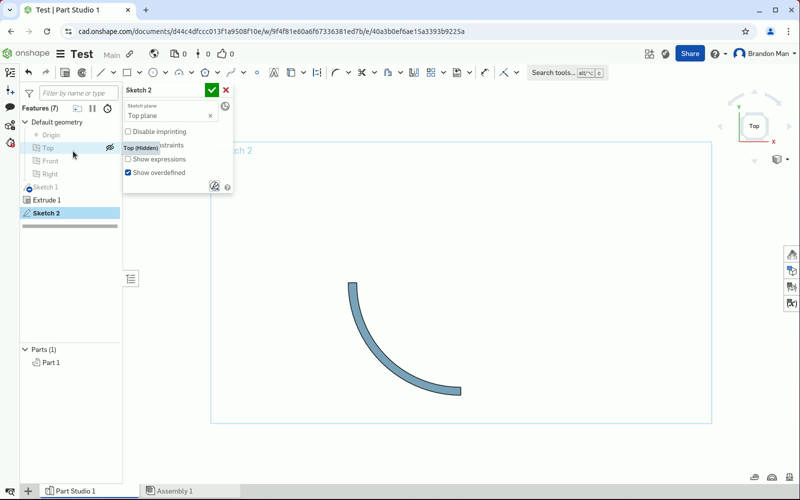
mouse_move(73, 352)
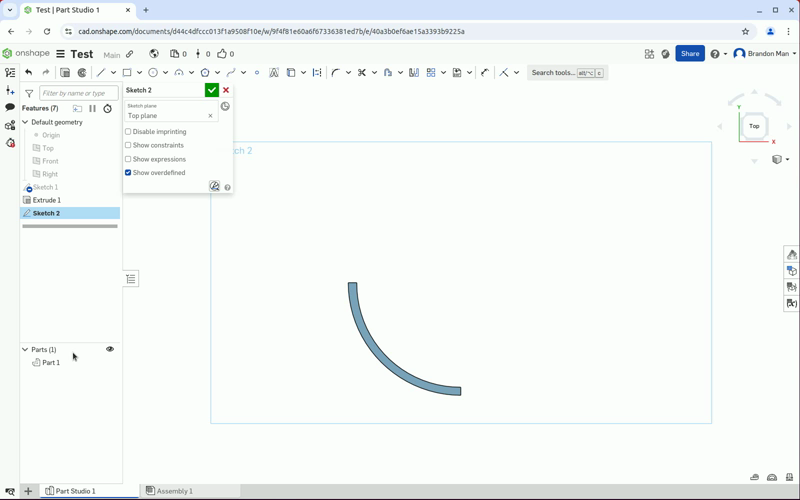
key(y)
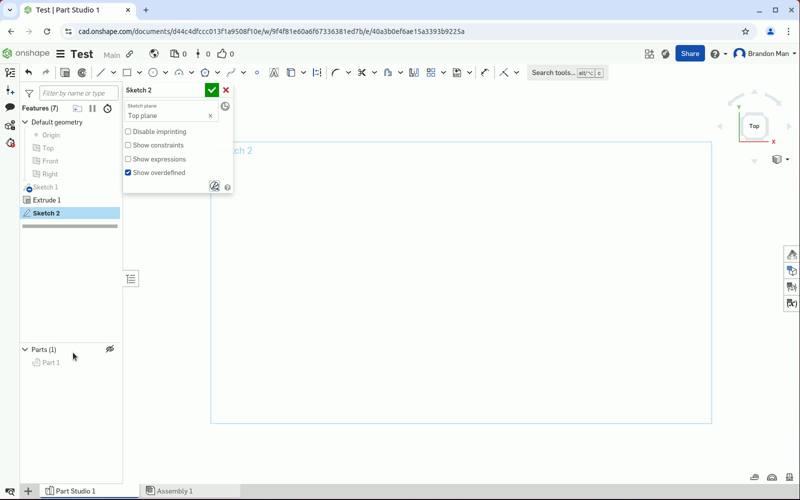
key(l)
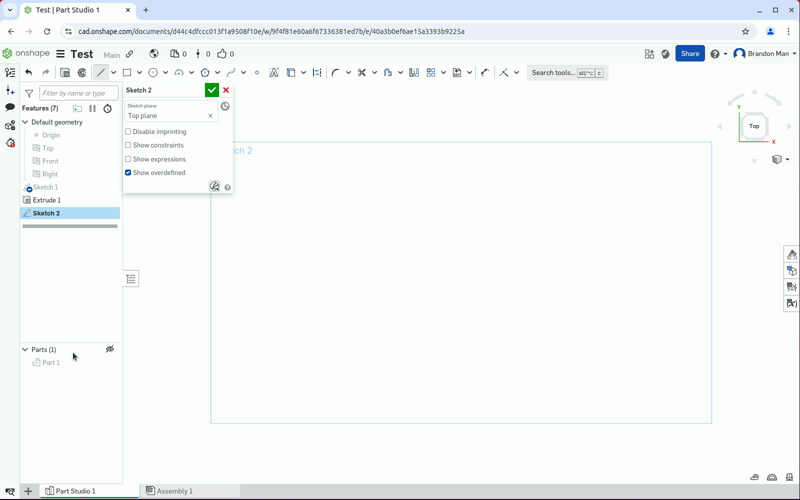
key_down(shift)
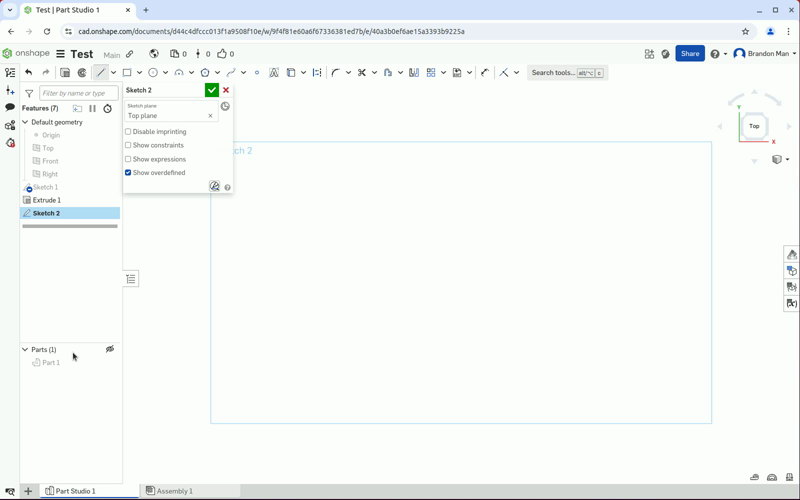
mouse_move(348, 282)
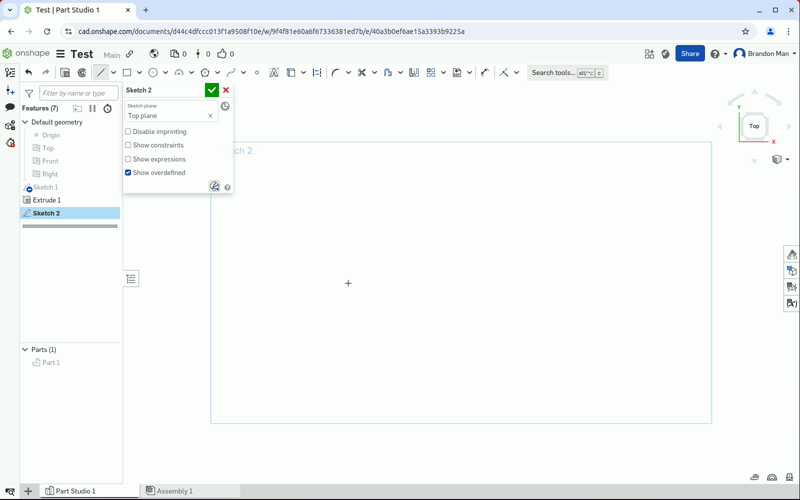
click(348, 282)
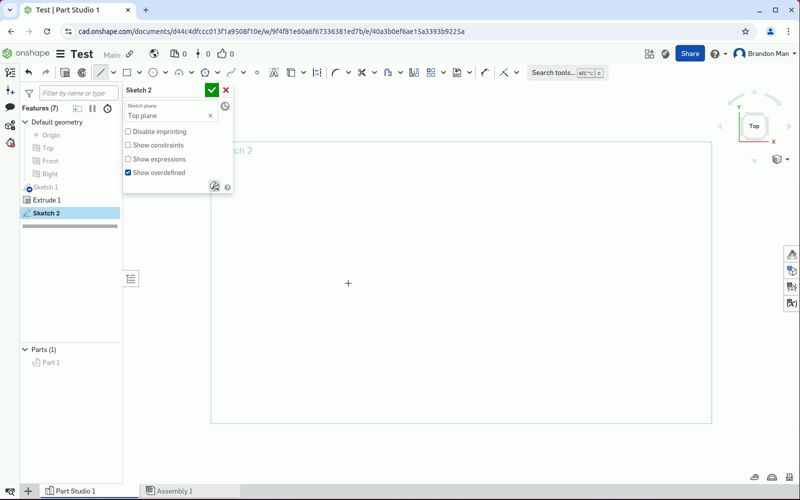
key_up(shift)
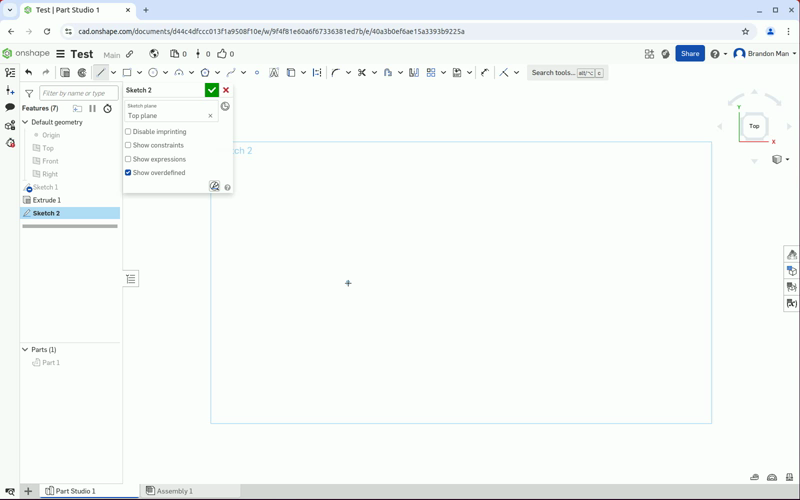
key_down(shift)
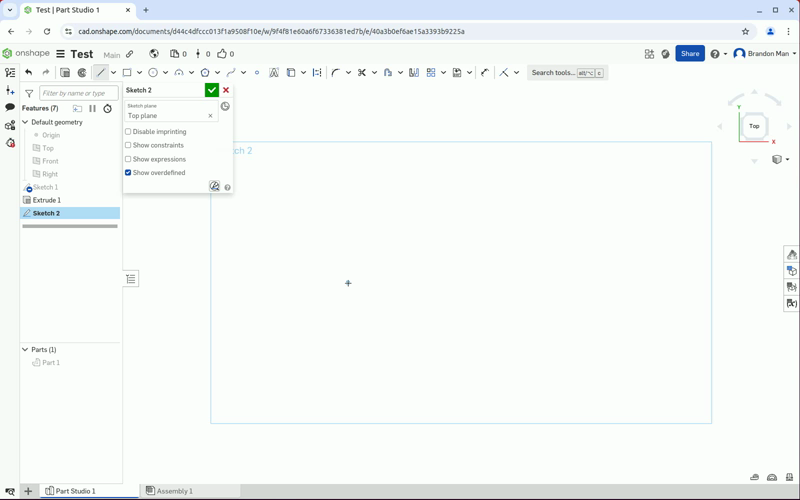
mouse_move(378, 282)
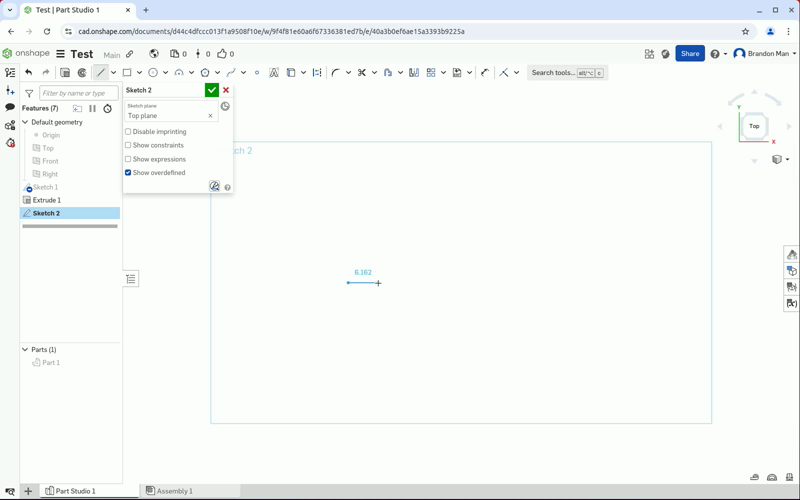
mouse_move(356, 282)
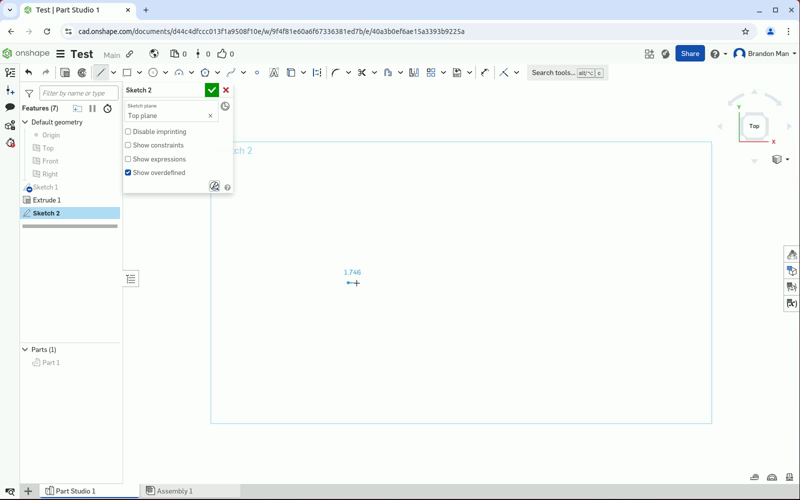
click(356, 282)
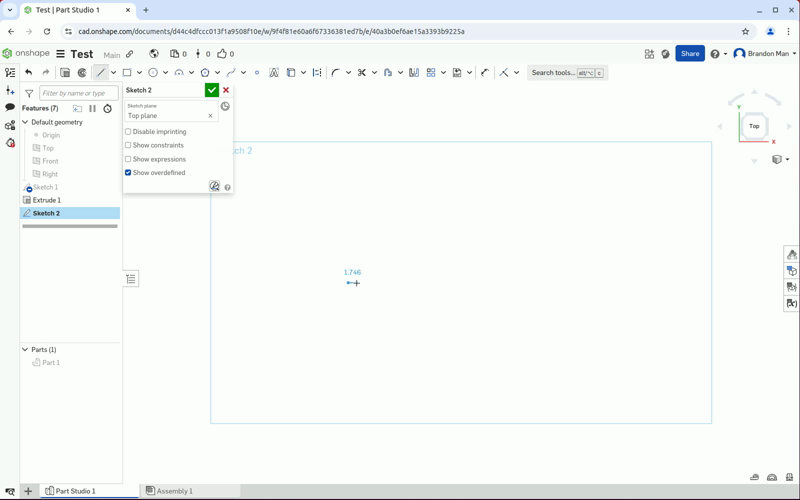
key_up(shift)
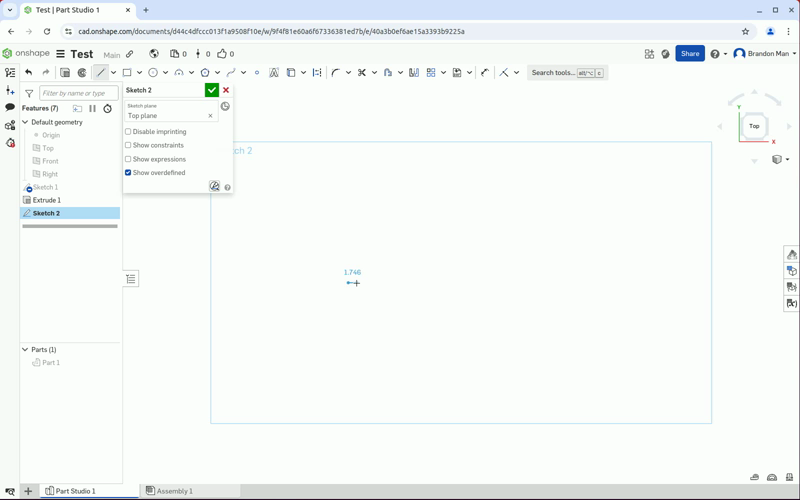
key(esc)
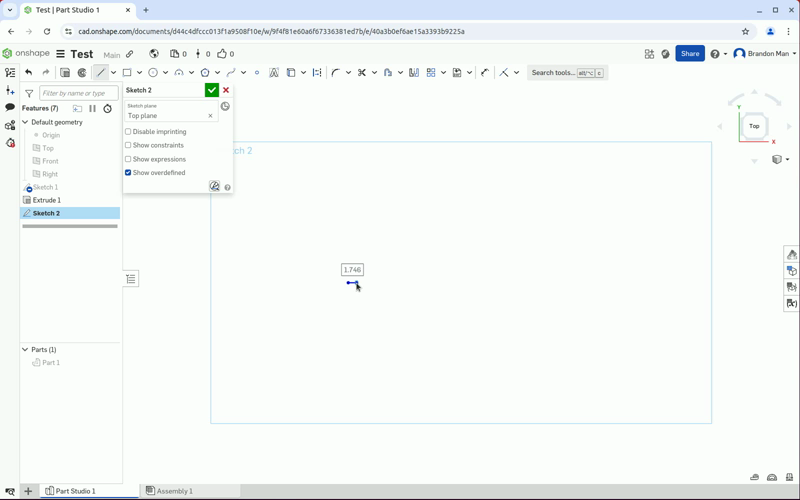
key(a)
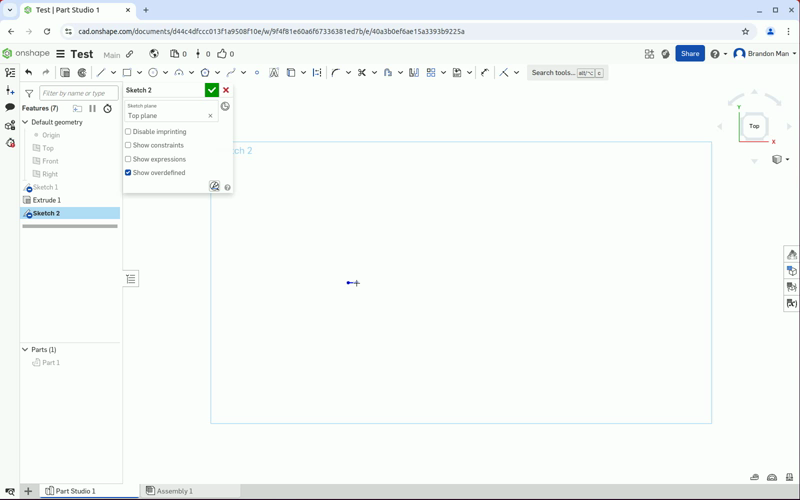
mouse_move(356, 282)
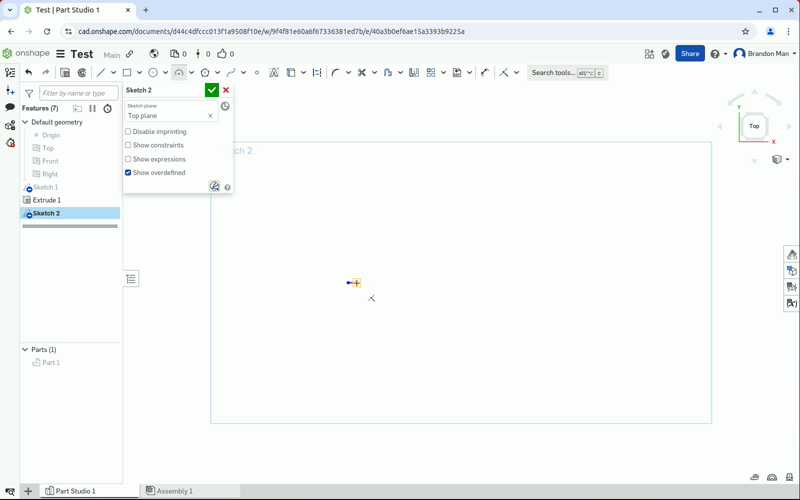
click(356, 282)
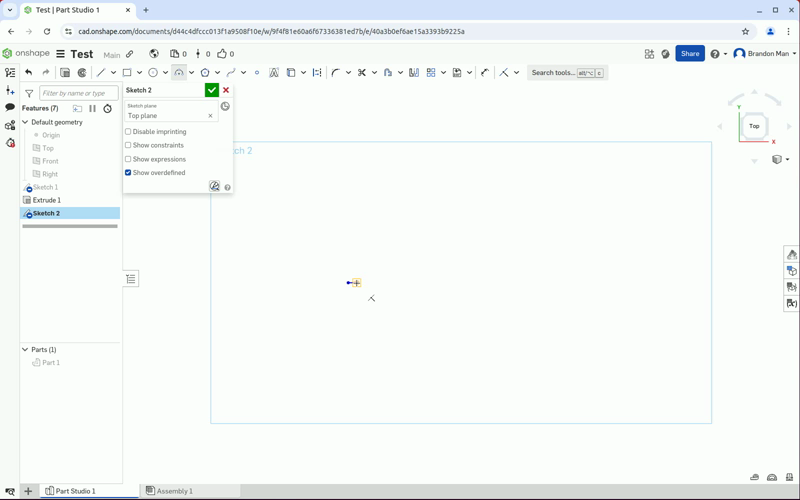
key_down(shift)
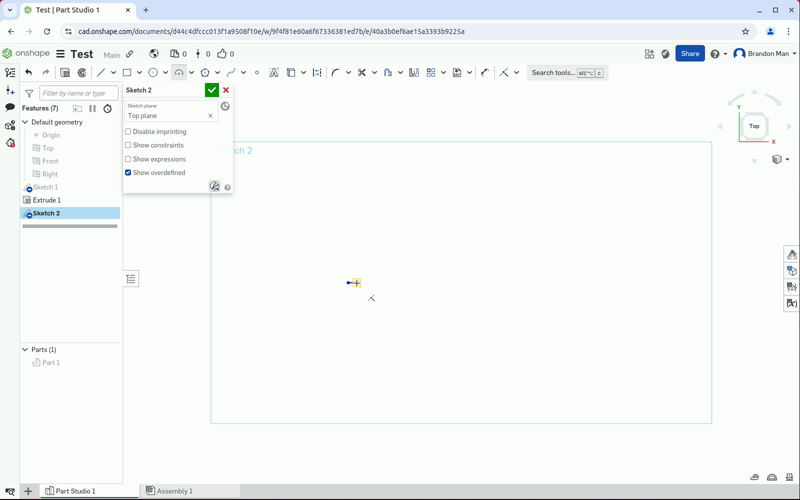
mouse_move(460, 178)
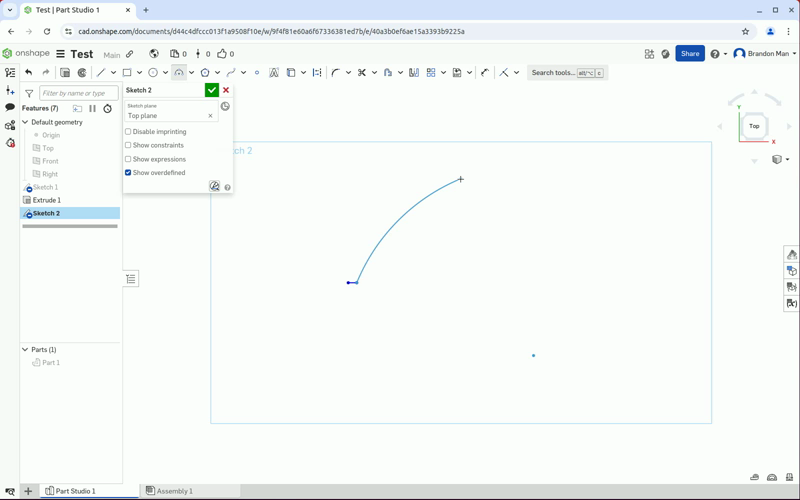
click(460, 178)
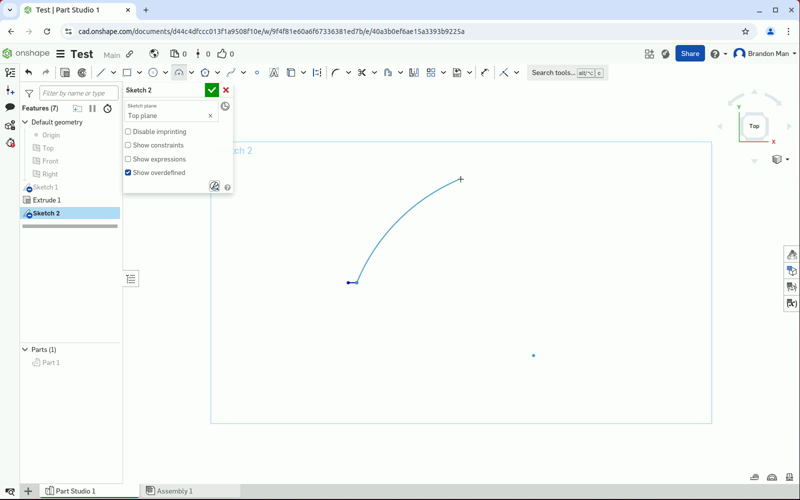
mouse_move(386, 209)
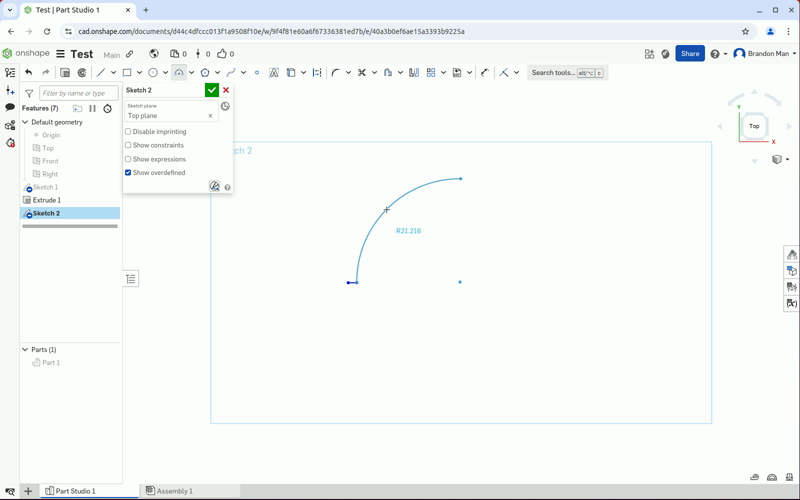
click(386, 209)
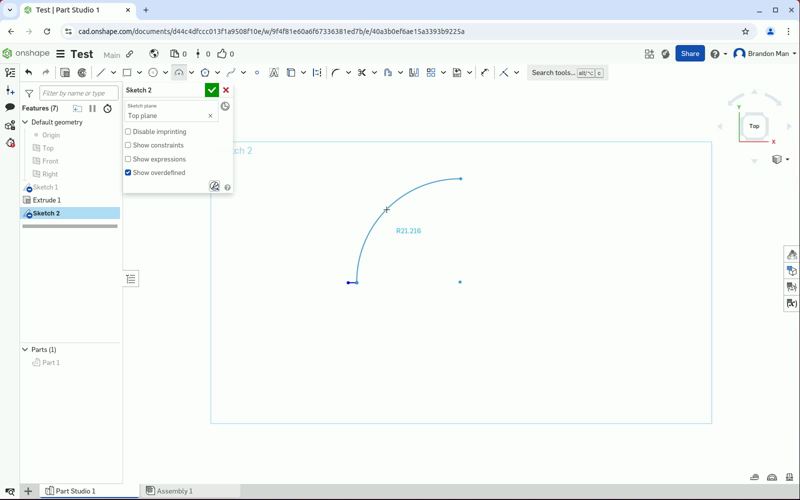
key_up(shift)
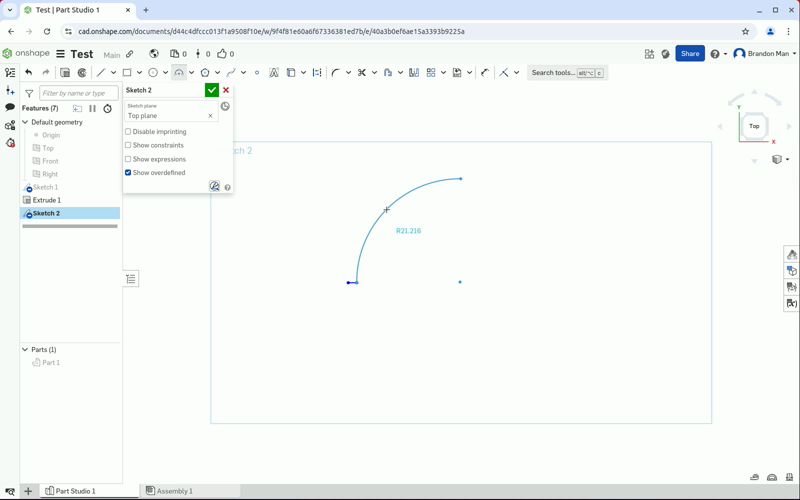
key(esc)
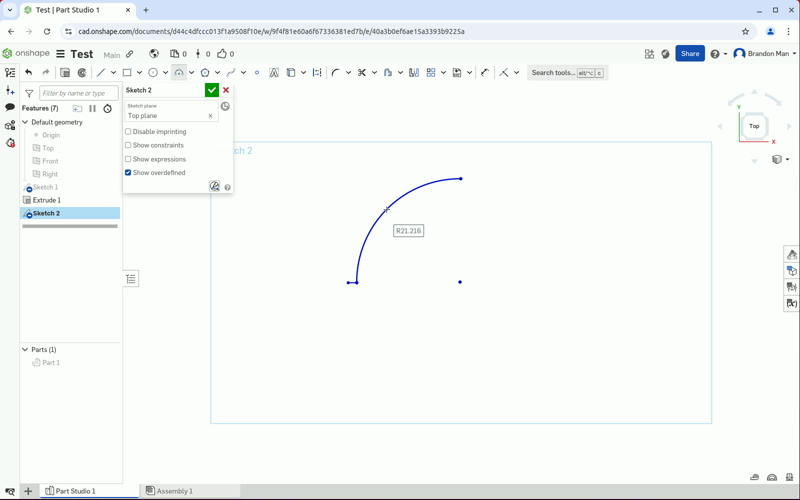
key(l)
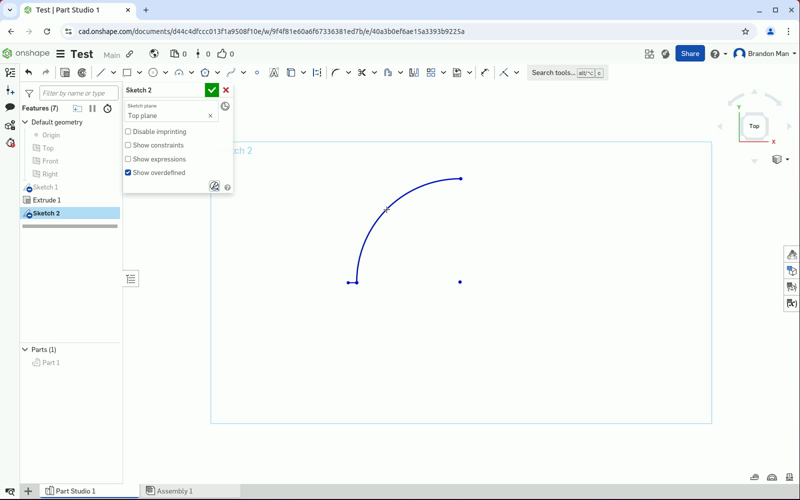
mouse_move(460, 178)
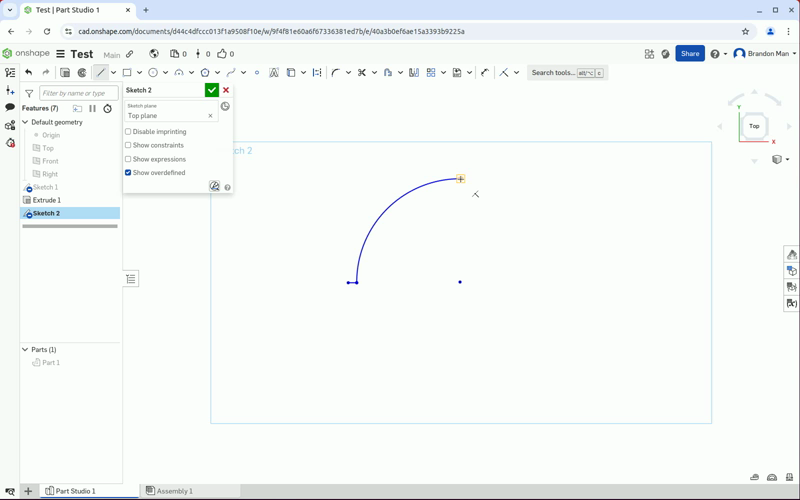
click(460, 178)
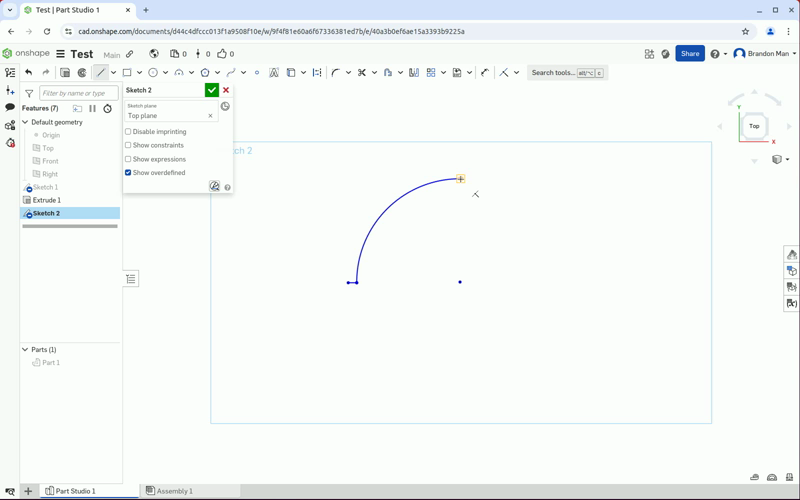
key_down(shift)
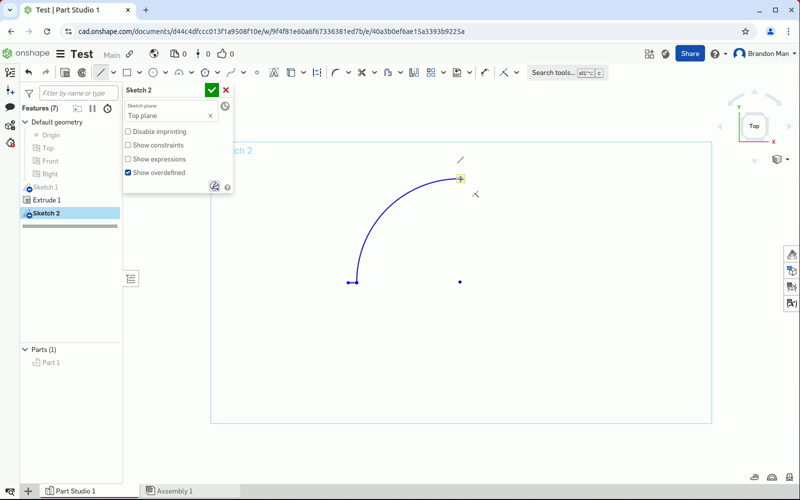
mouse_move(490, 178)
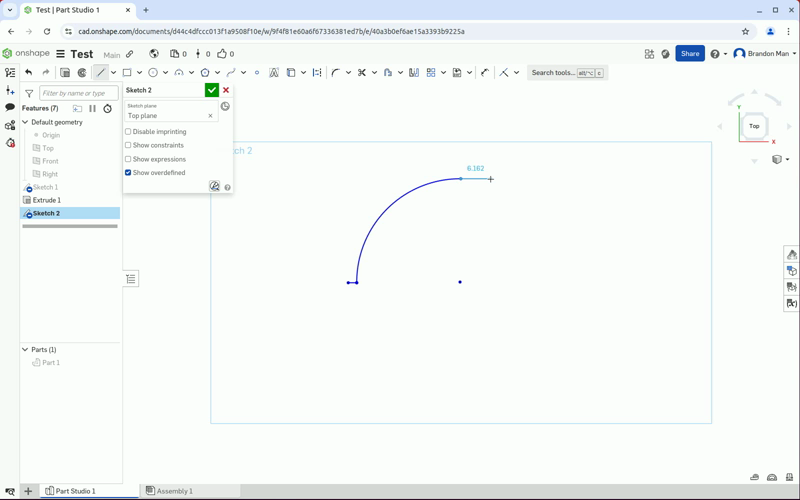
mouse_move(460, 170)
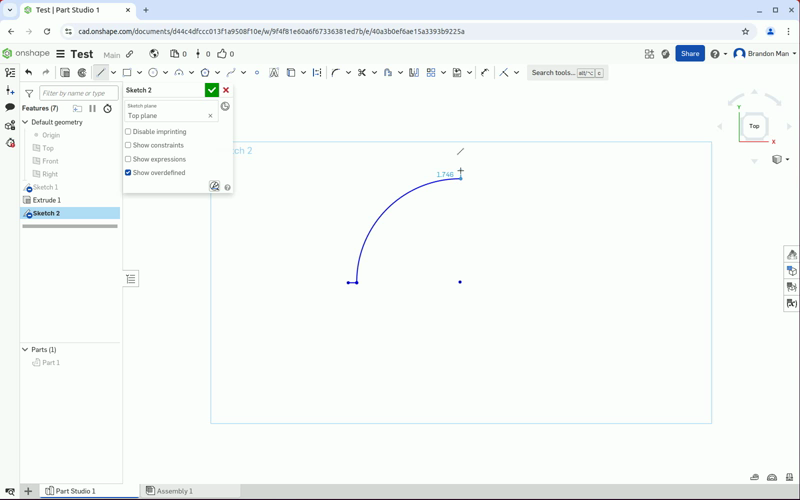
click(460, 170)
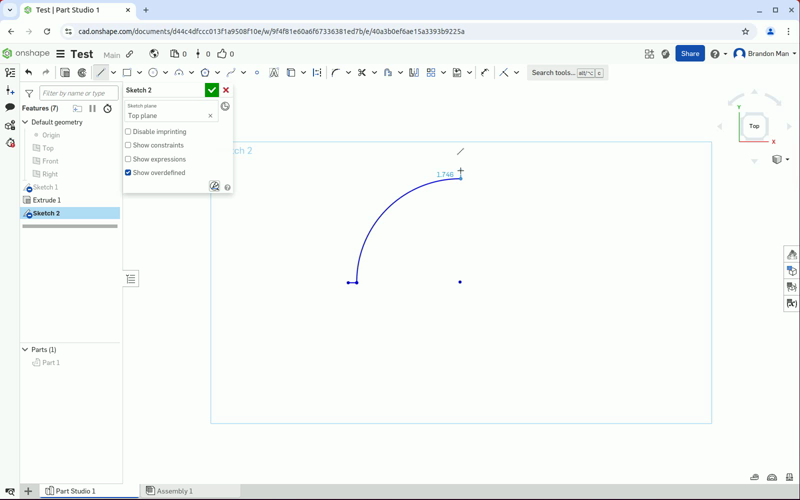
key_up(shift)
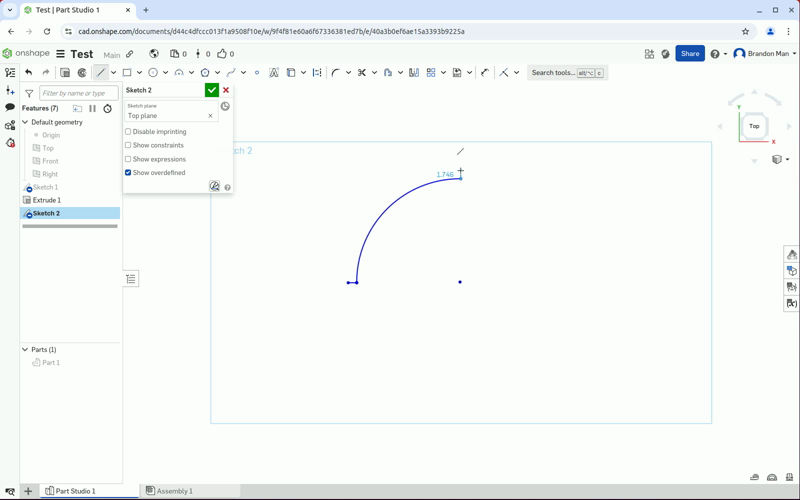
key(esc)
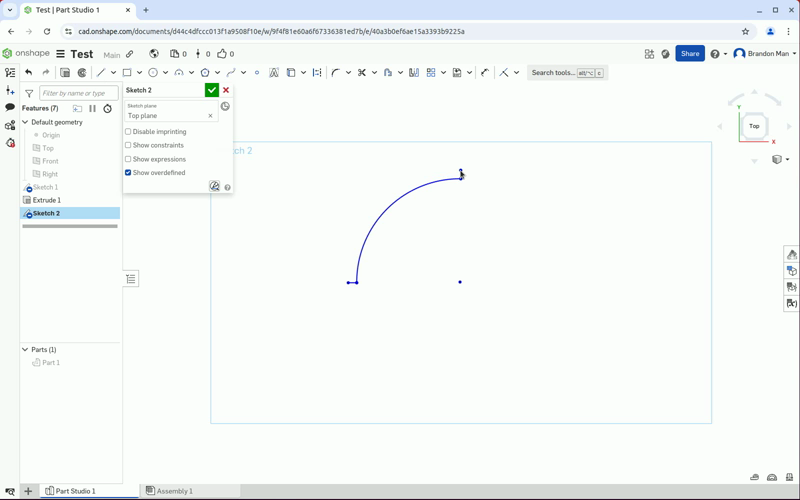
key(a)
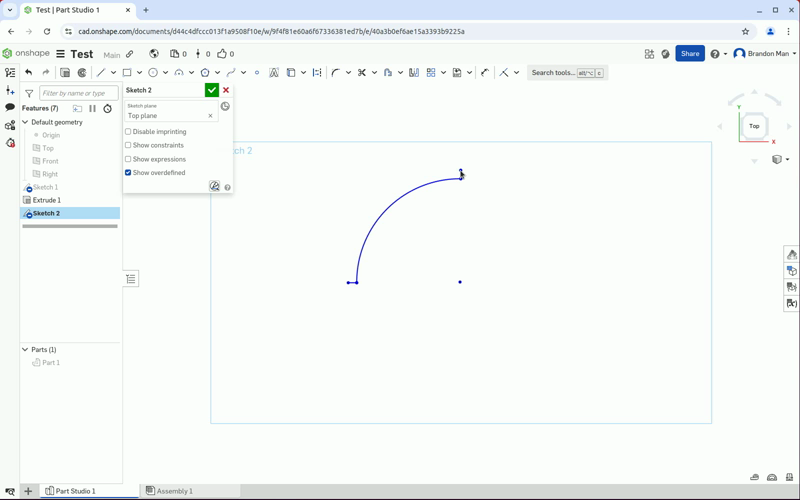
mouse_move(460, 170)
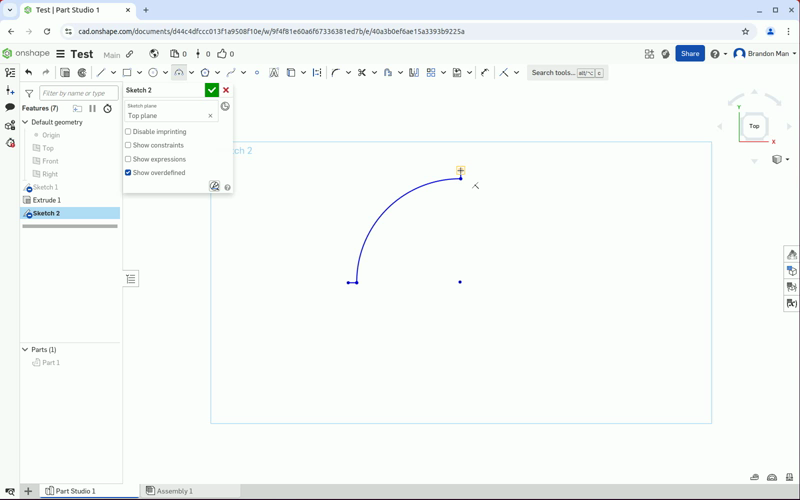
click(460, 170)
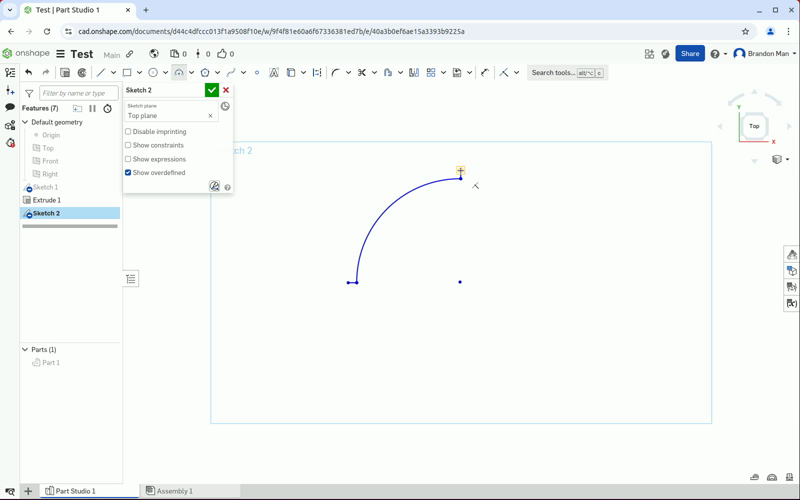
mouse_move(348, 282)
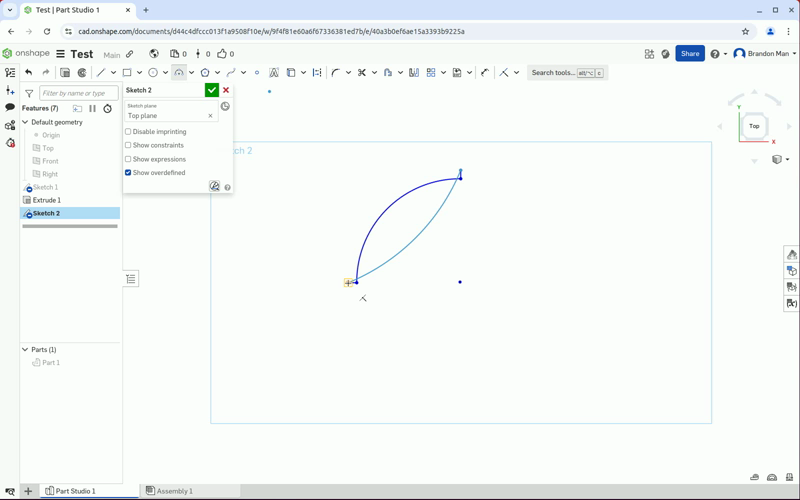
click(348, 282)
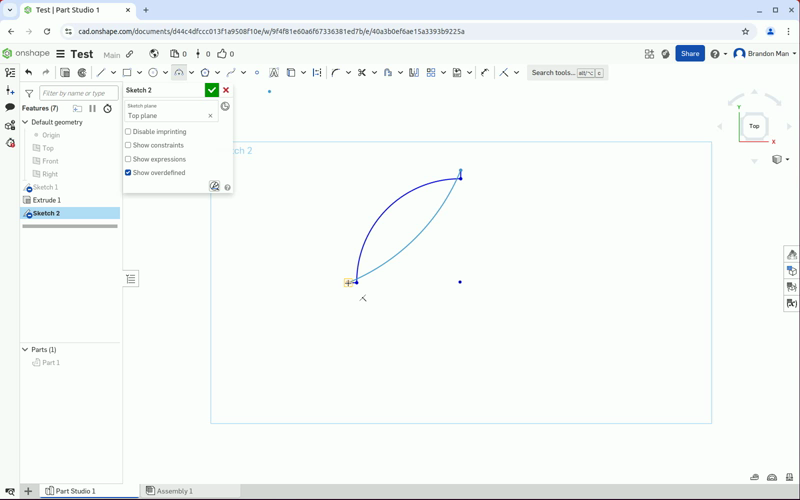
key_down(shift)
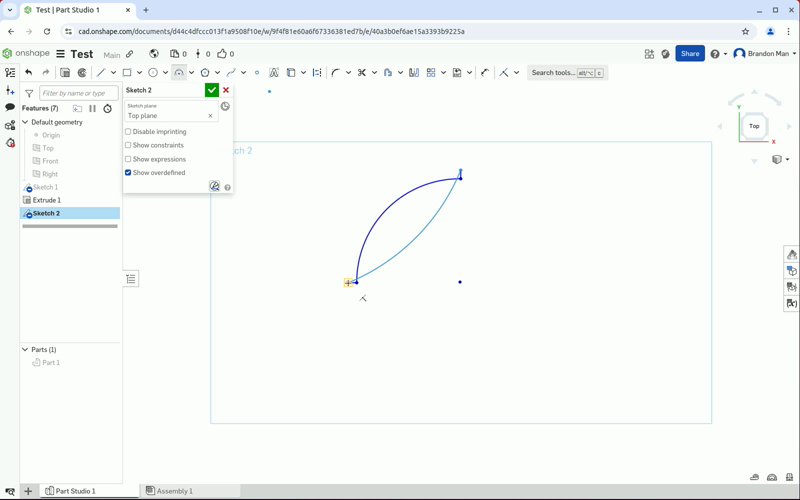
mouse_move(381, 203)
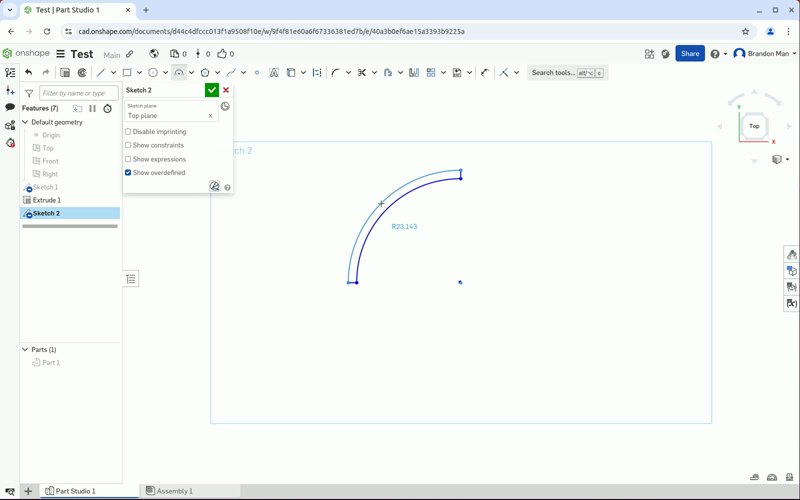
click(381, 203)
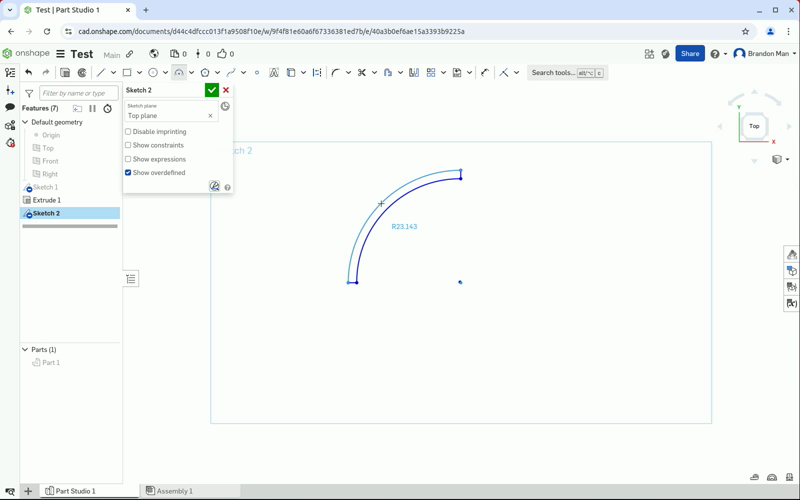
key_up(shift)
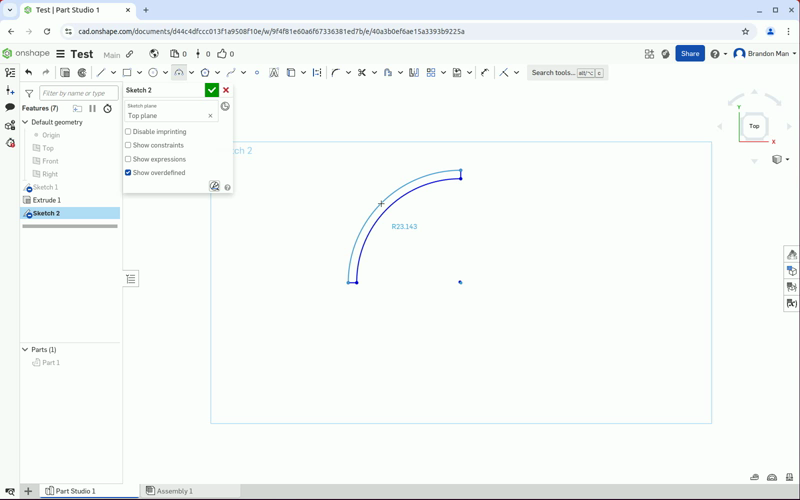
key(esc)
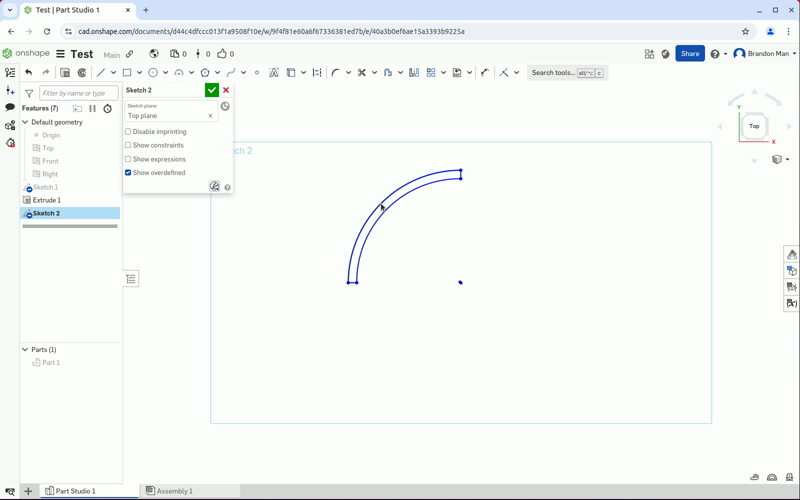
mouse_move(429, 179)
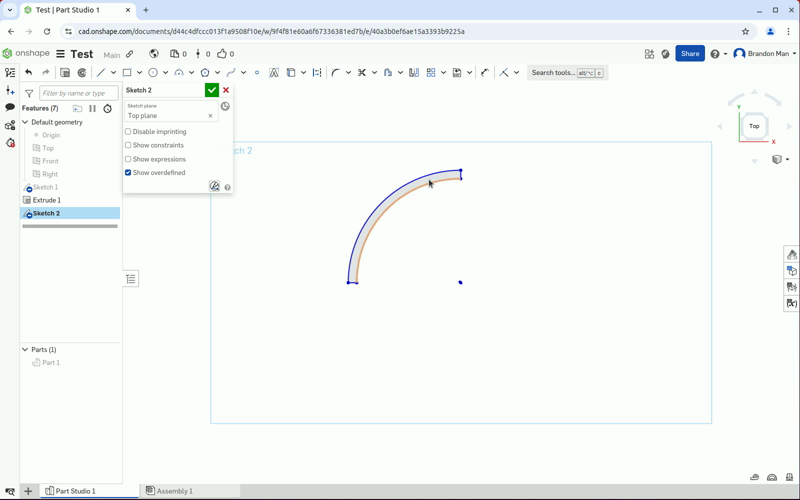
scroll(6)
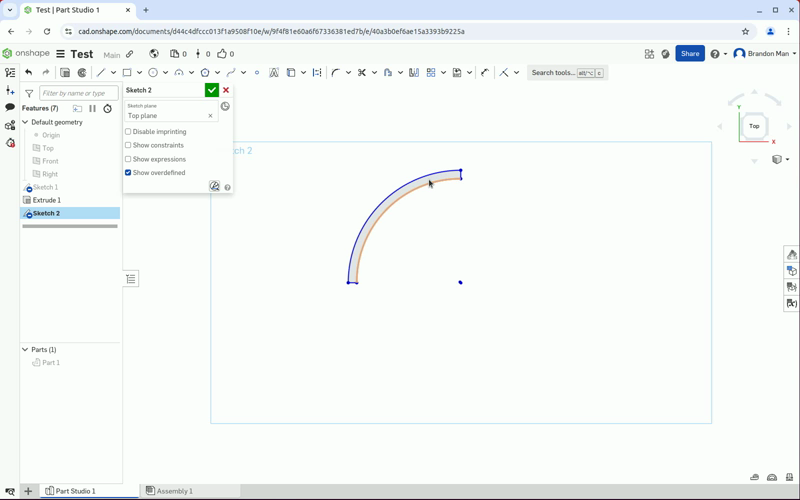
scroll(6)
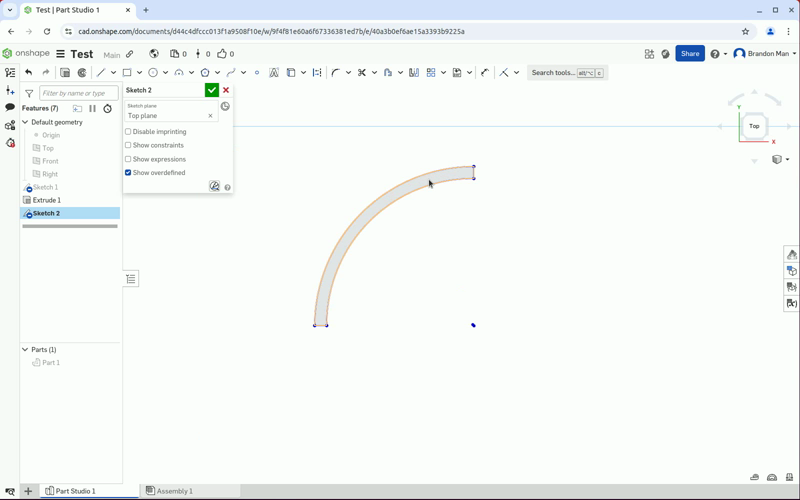
scroll(6)
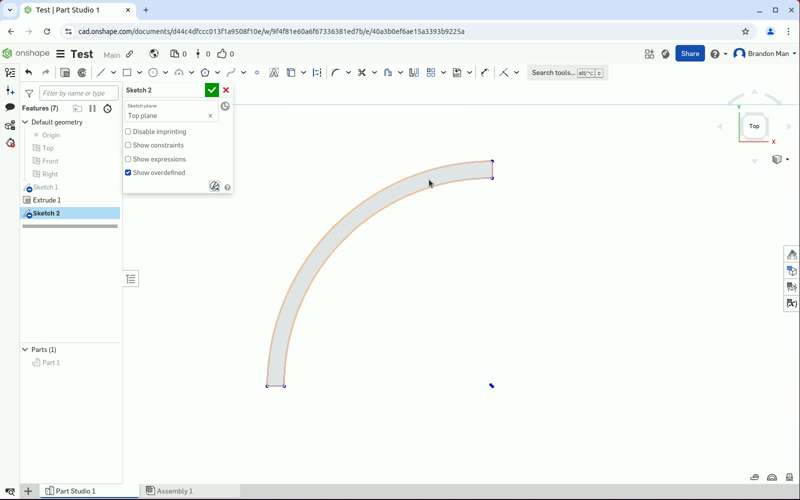
scroll(6)
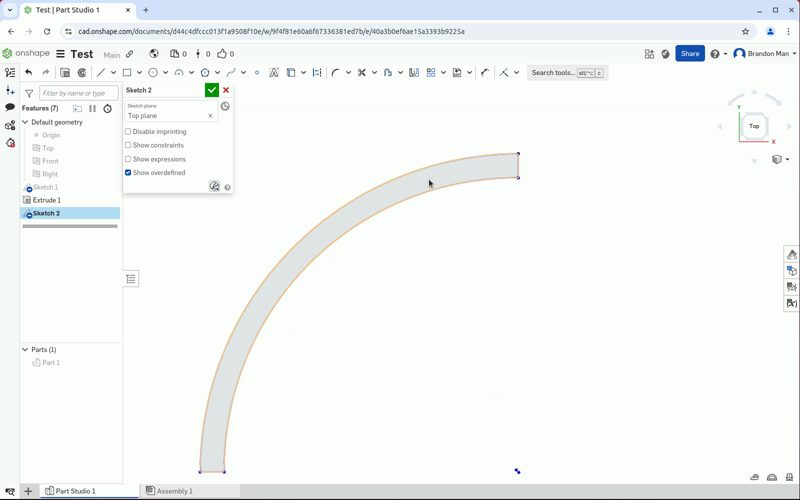
scroll(6)
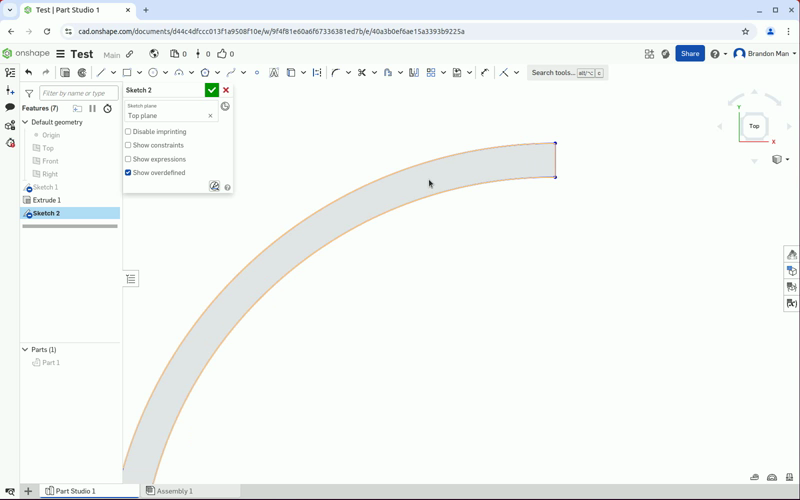
scroll(6)
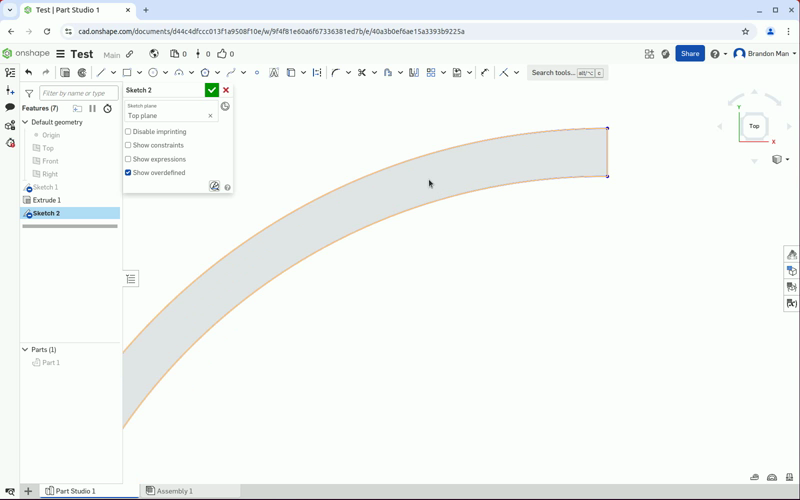
scroll(6)
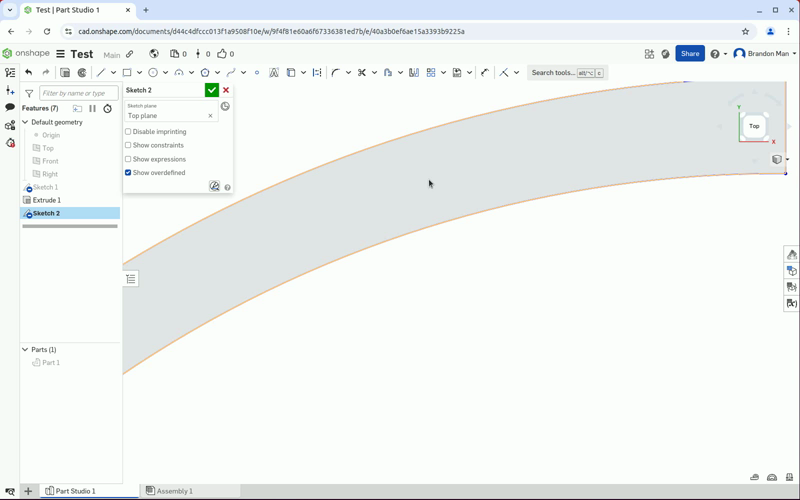
click(429, 179)
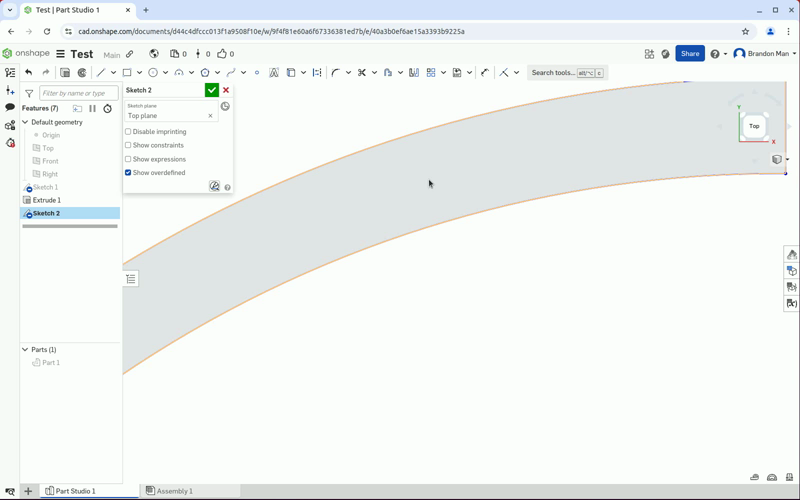
scroll(-6)
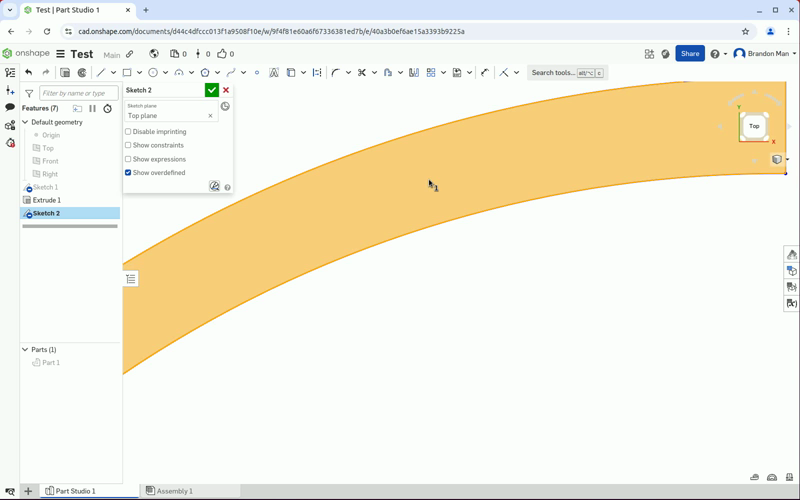
scroll(-6)
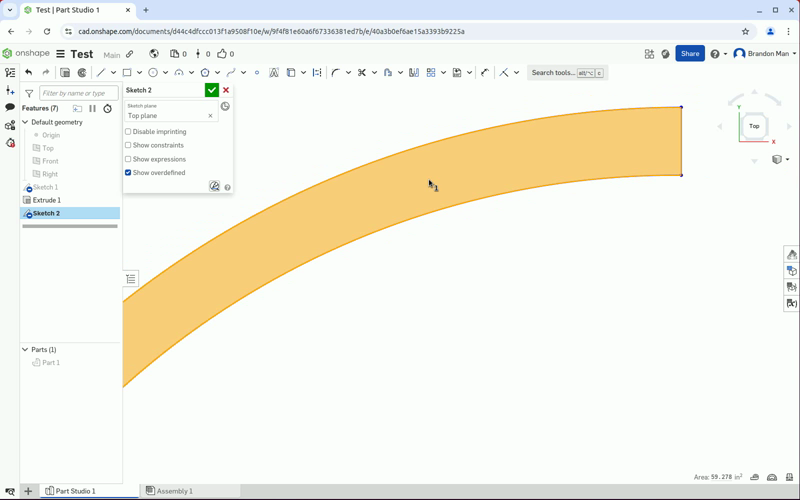
scroll(-6)
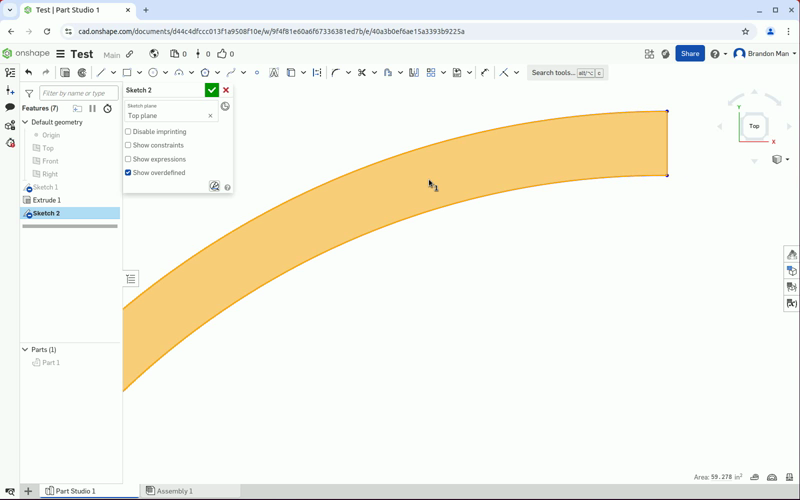
scroll(-6)
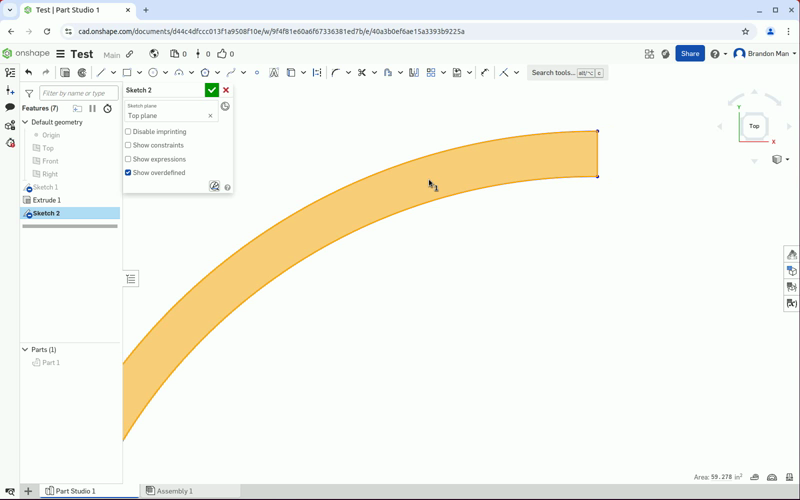
scroll(-6)
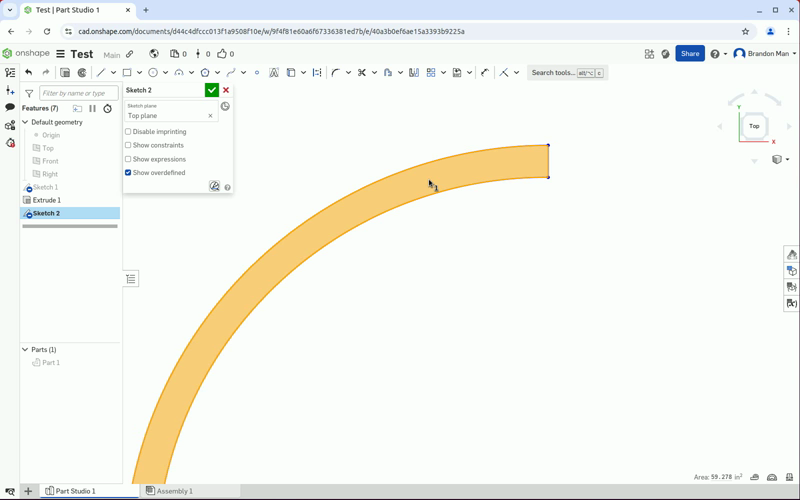
scroll(-6)
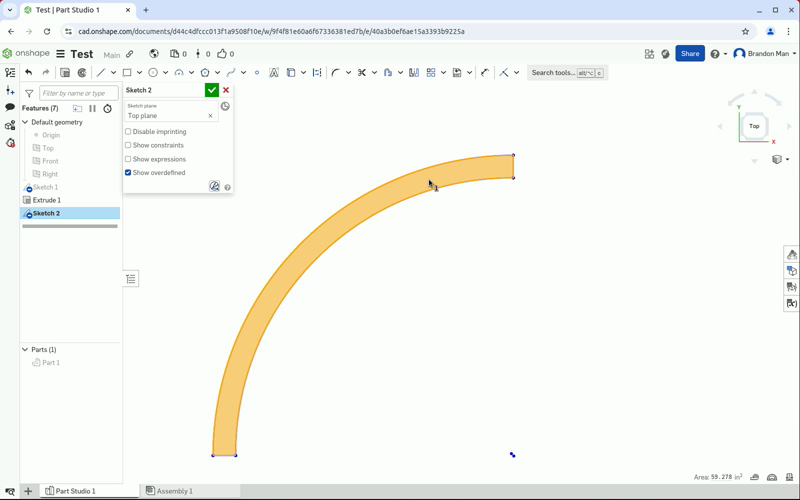
scroll(-6)
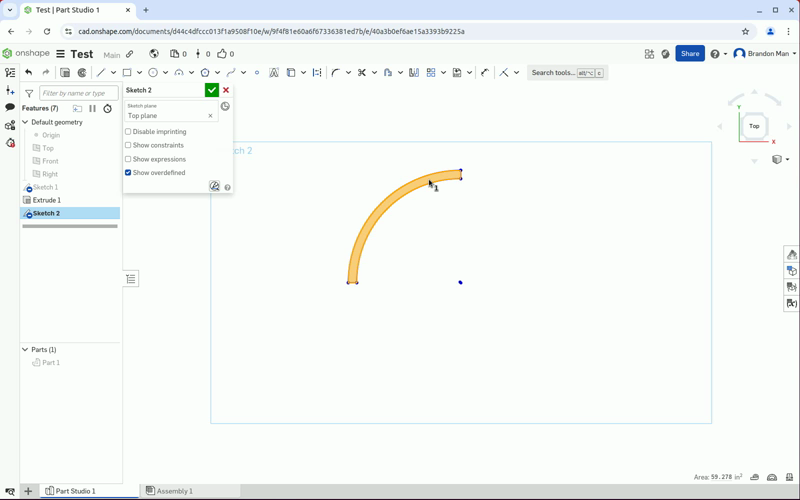
mouse_move(73, 352)
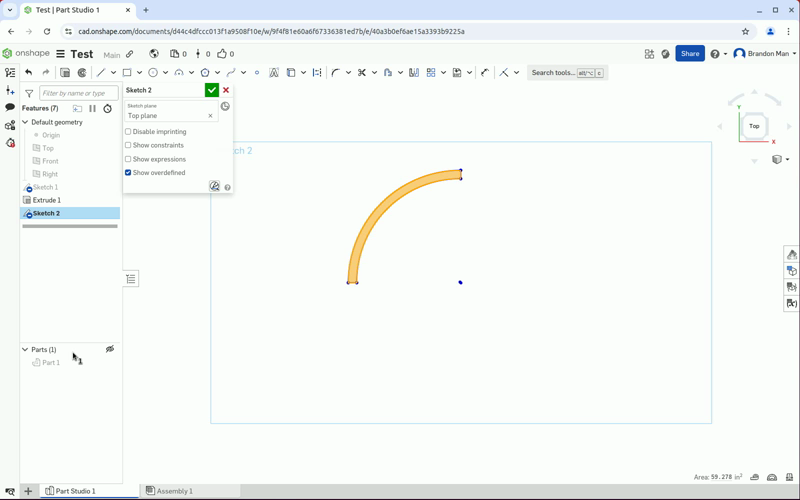
key(shift+y)
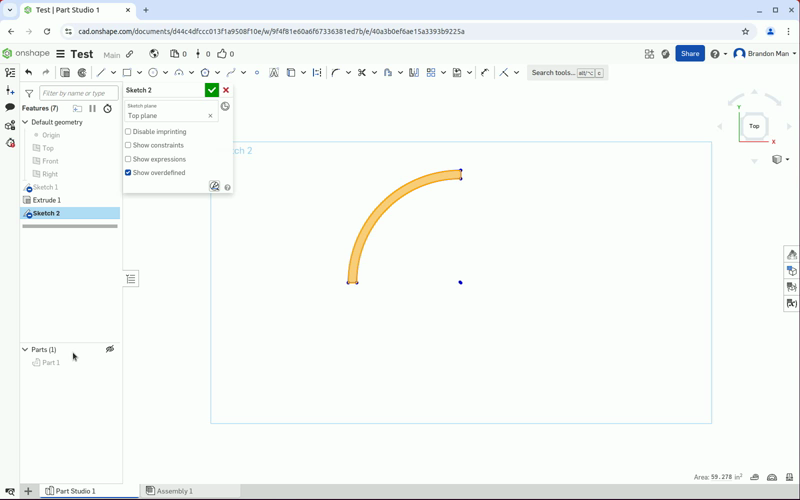
key(shift+e)
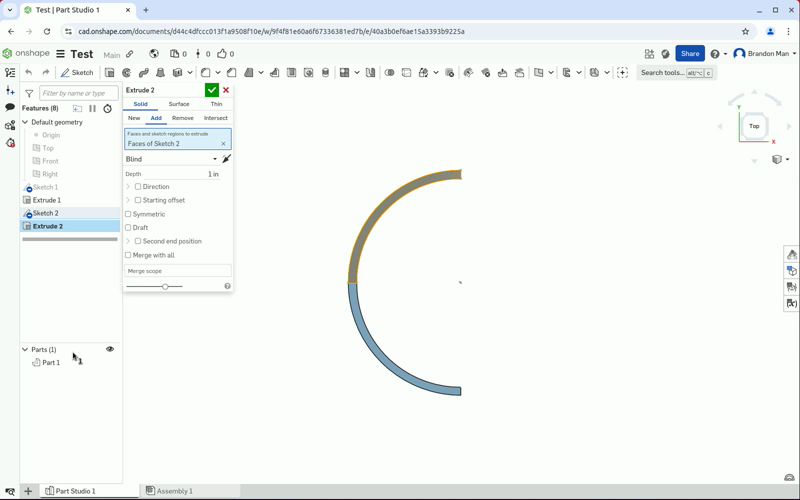
mouse_move(143, 106)
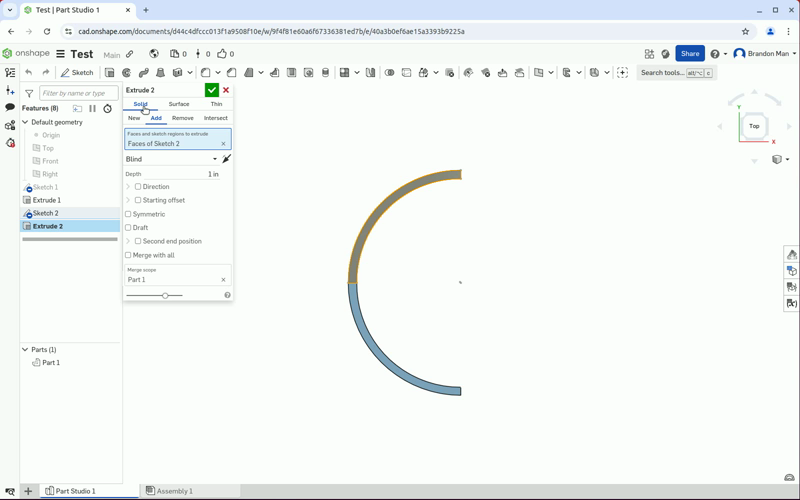
click(143, 106)
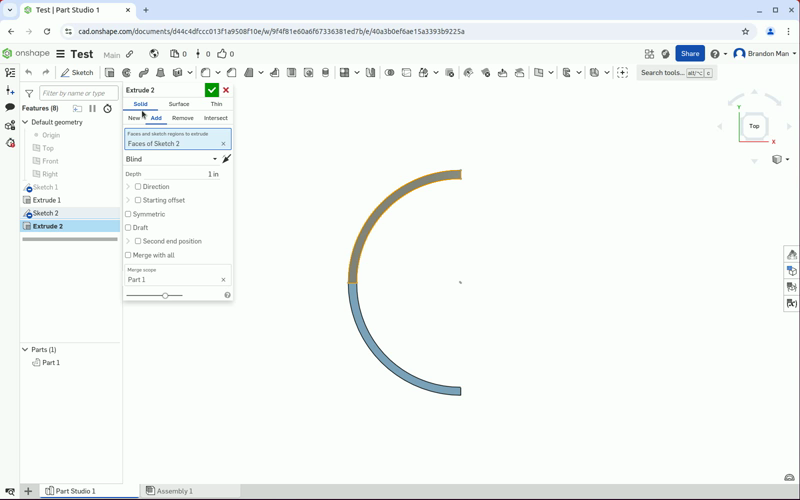
mouse_move(137, 120)
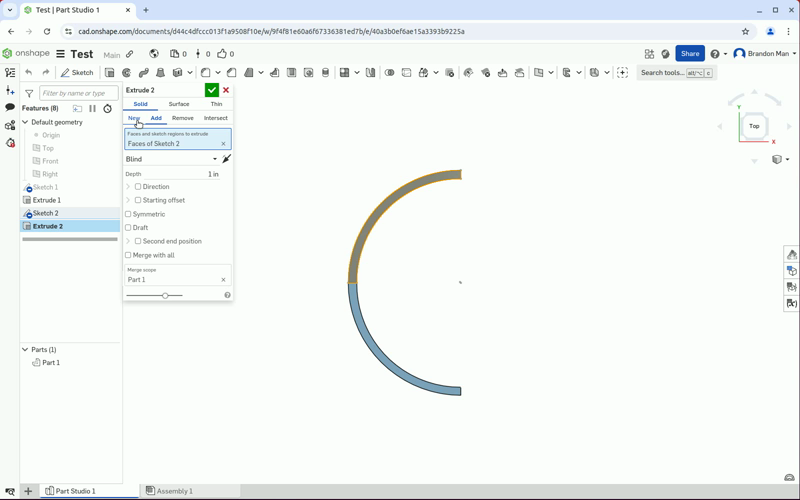
click(137, 120)
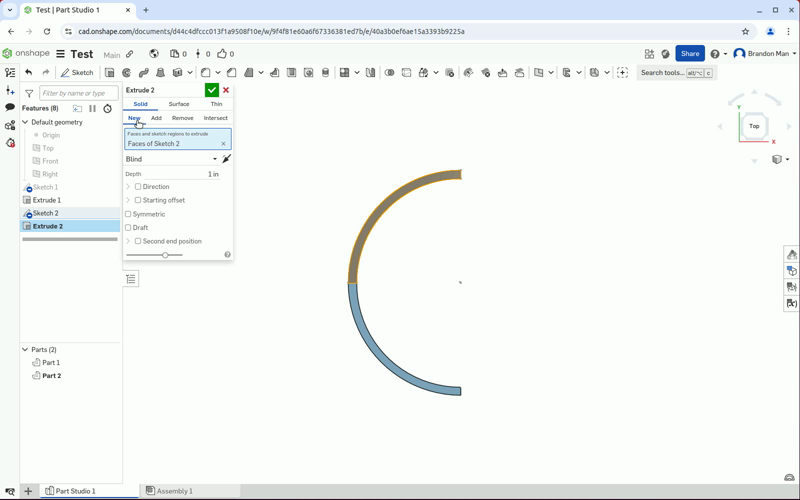
key(tab, 4)
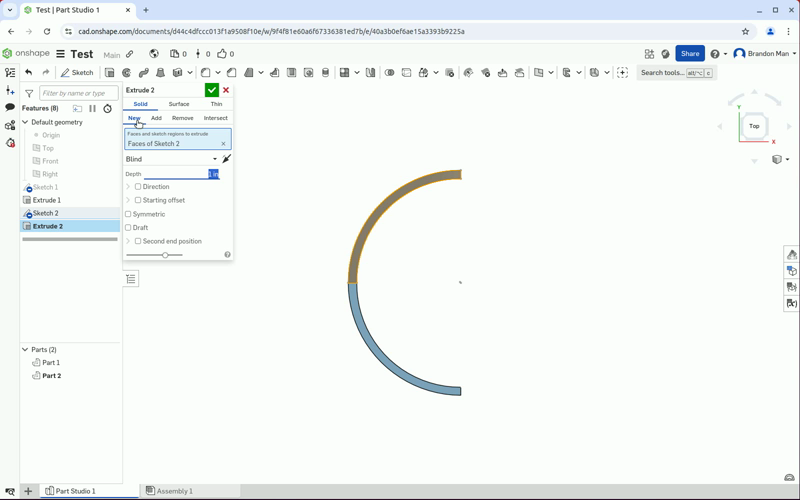
text(0.722)
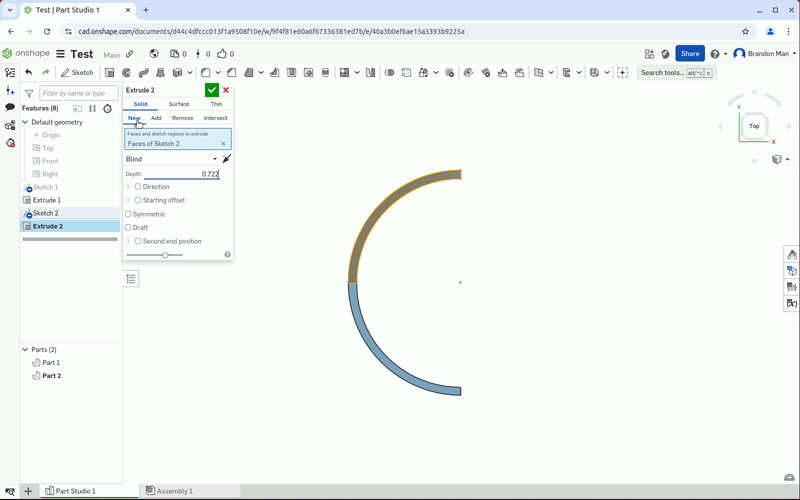
key(enter)
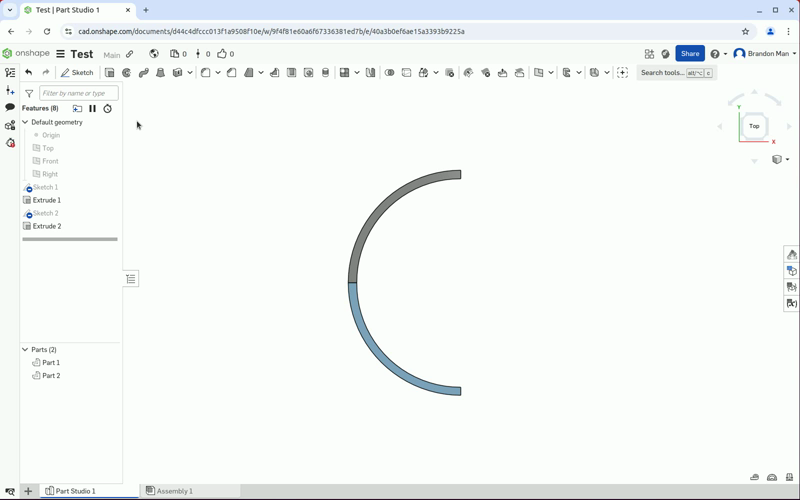
key(shift+h)
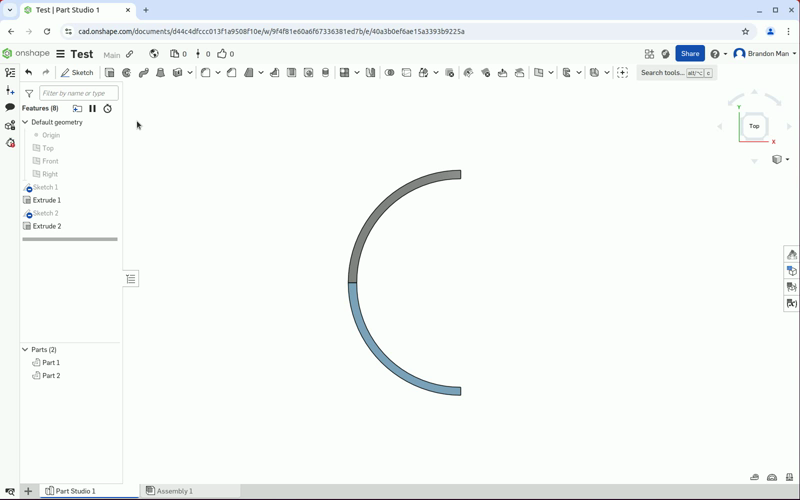
key(shift+h)
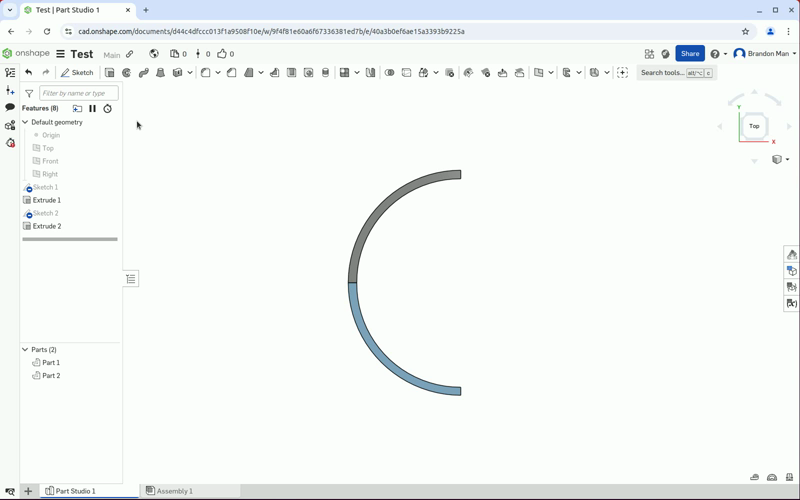
mouse_move(73, 189)
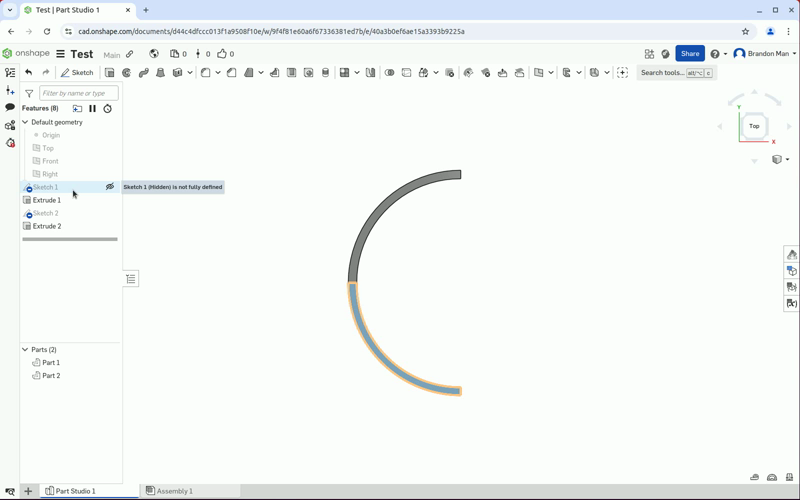
click(73, 189)
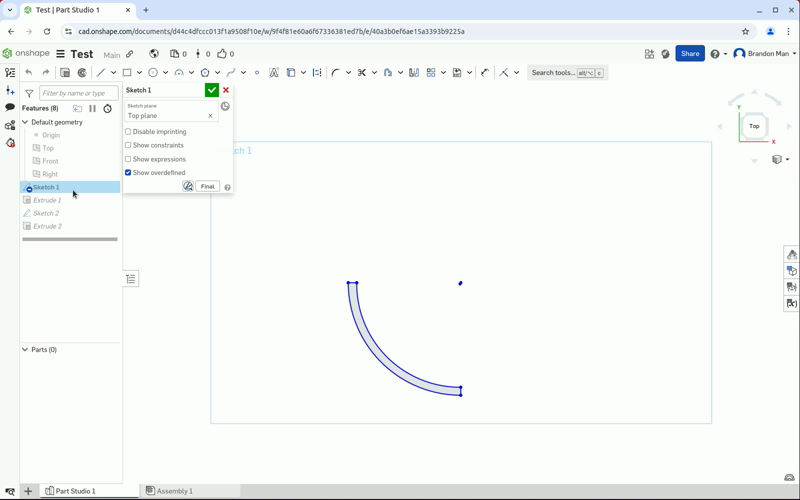
mouse_move(229, 92)
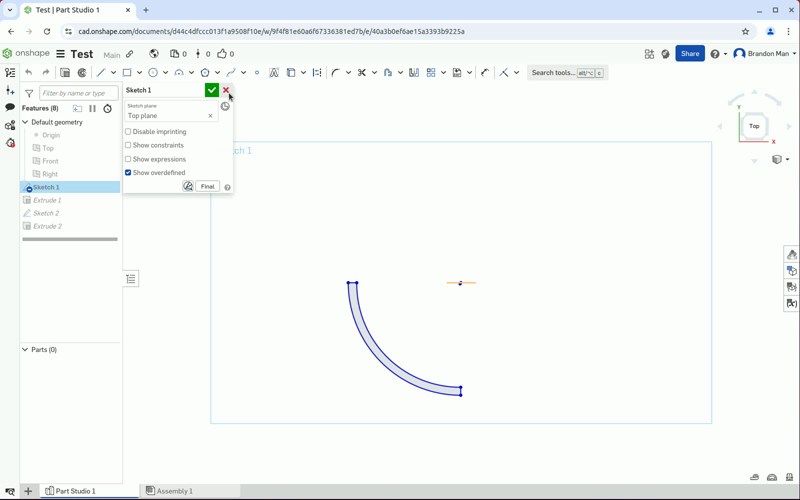
click(229, 92)
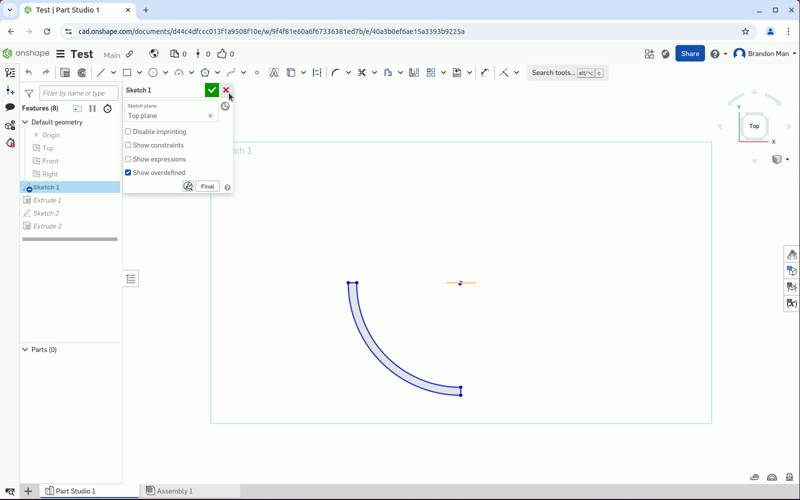
key(shift+s)
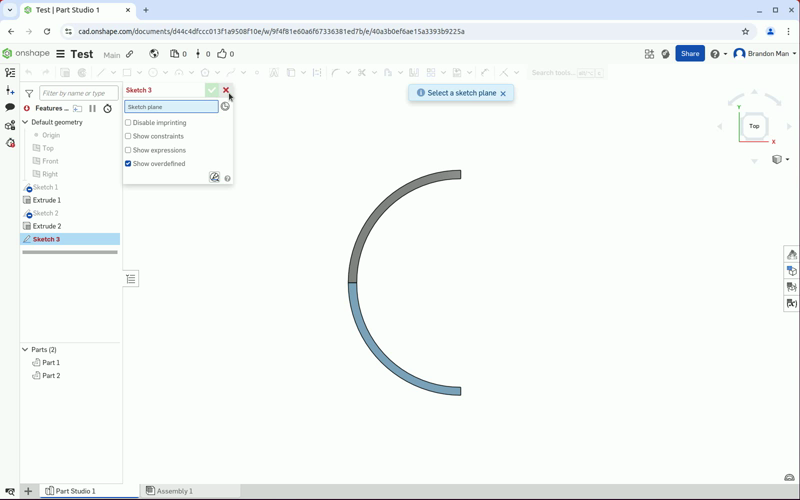
mouse_move(73, 150)
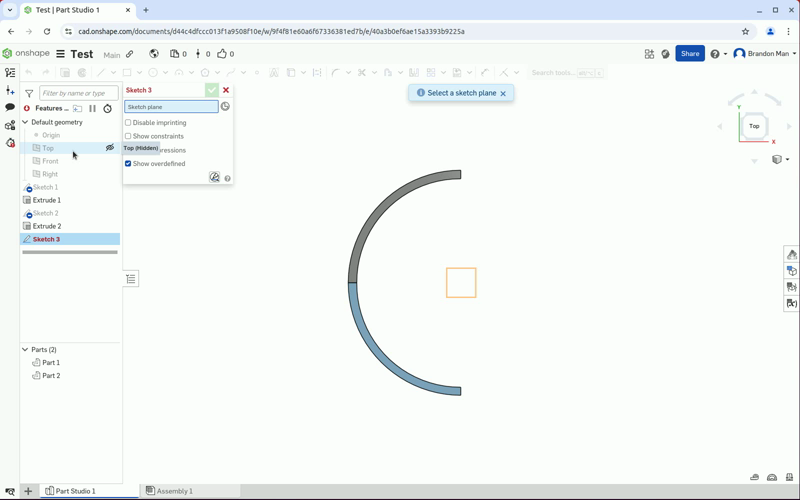
click(73, 150)
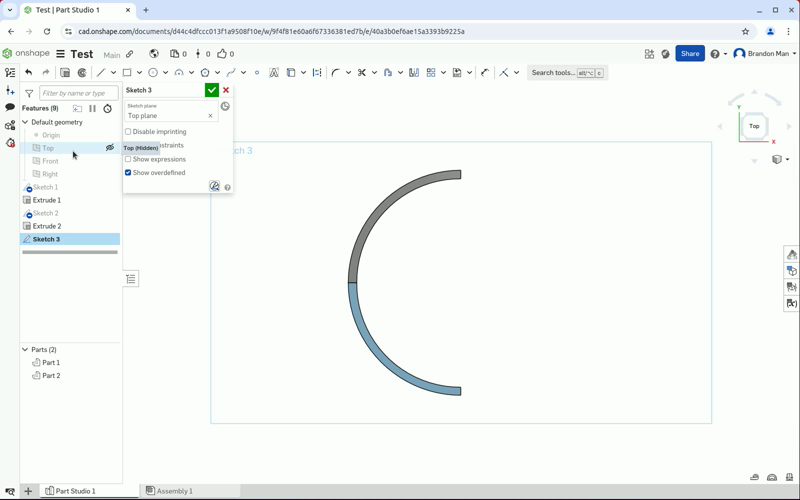
mouse_move(73, 352)
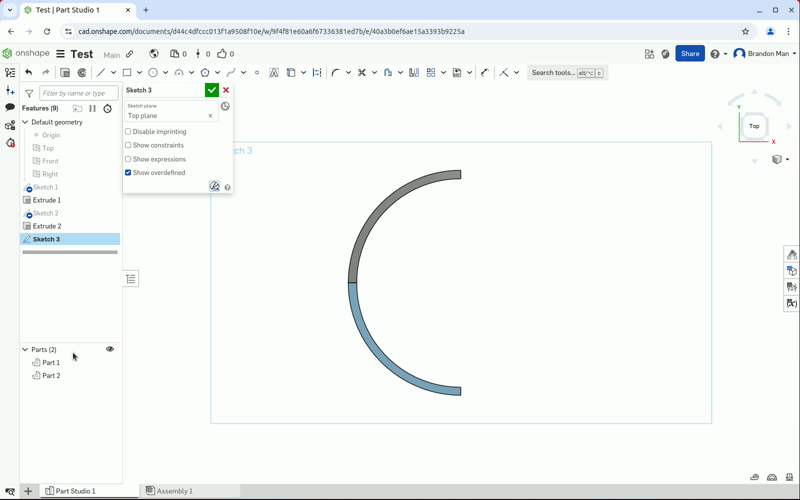
key(y)
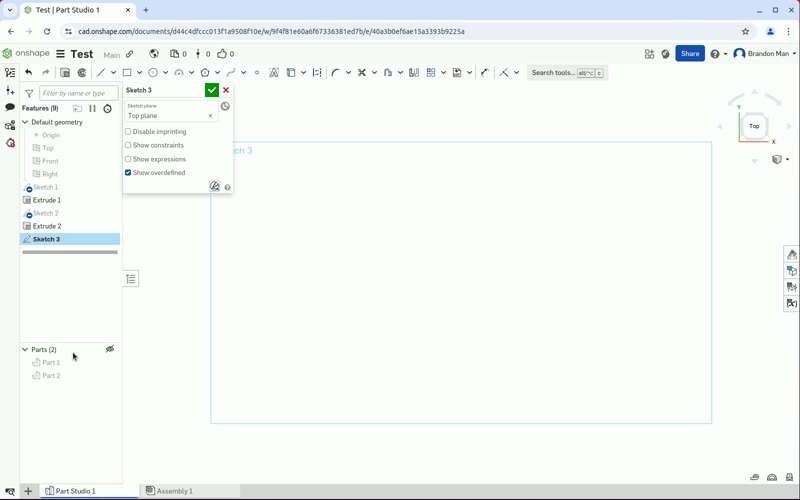
key(a)
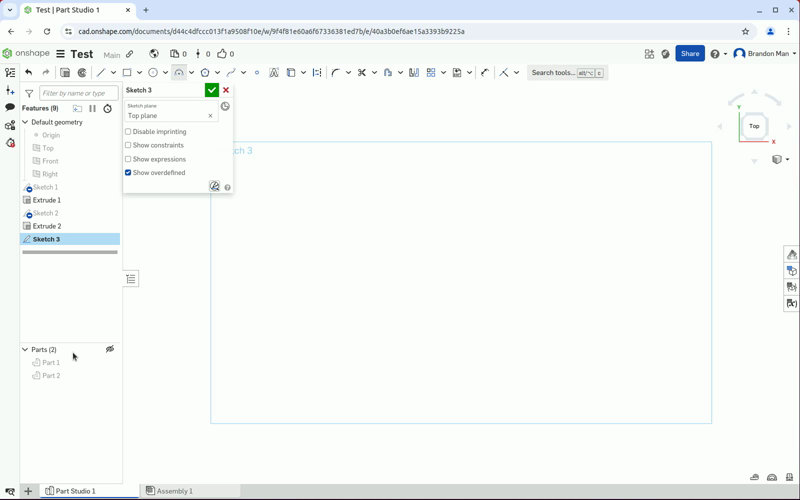
key_down(shift)
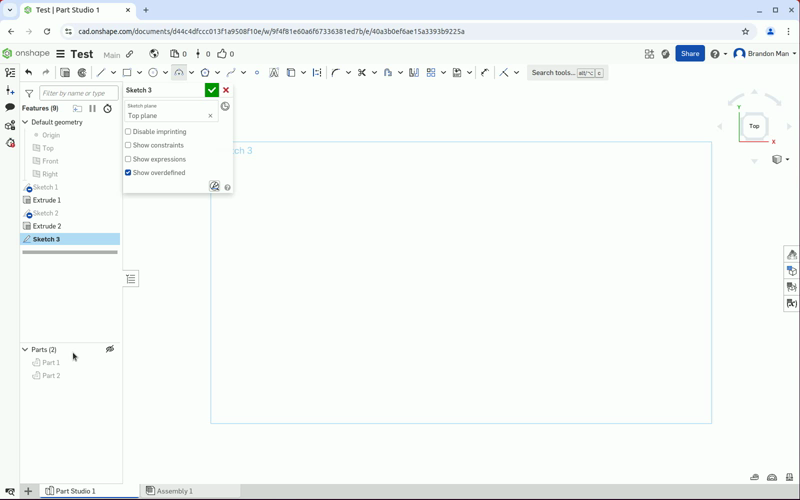
mouse_move(460, 178)
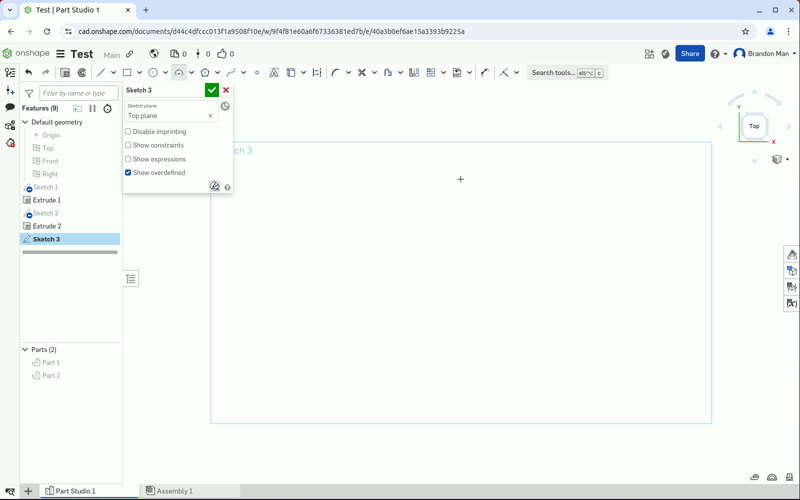
click(460, 178)
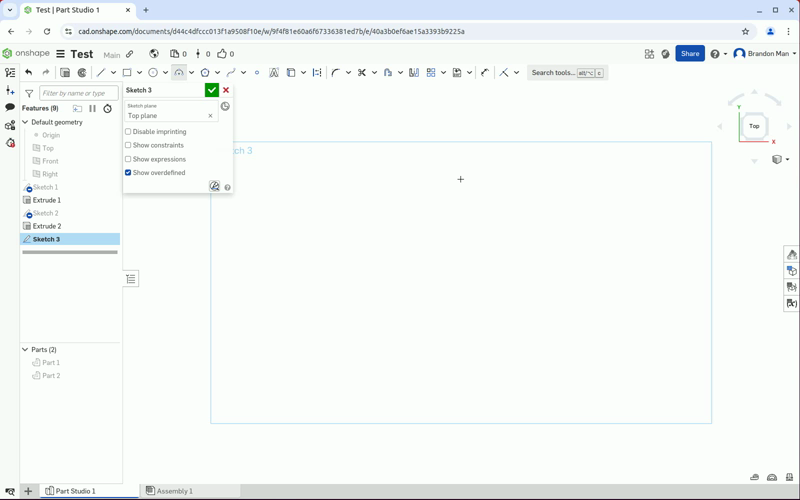
key_up(shift)
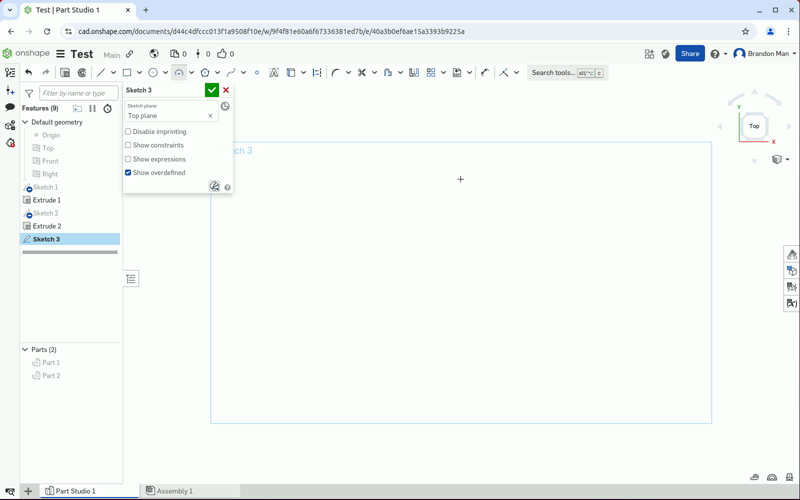
key_down(shift)
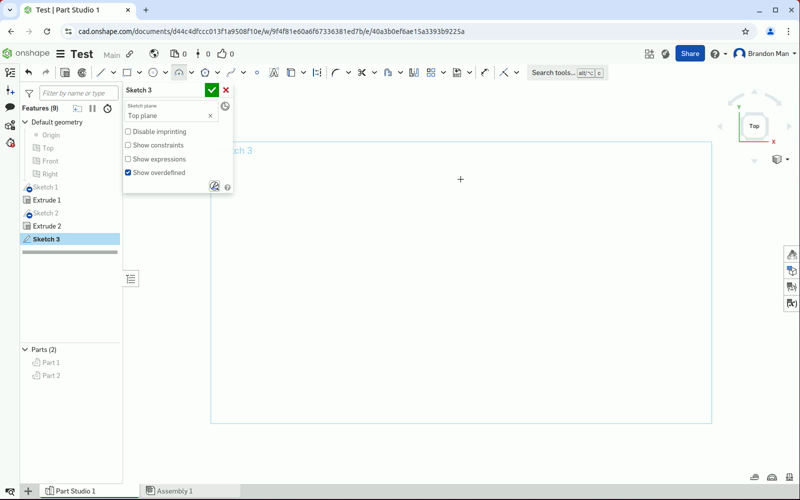
mouse_move(564, 282)
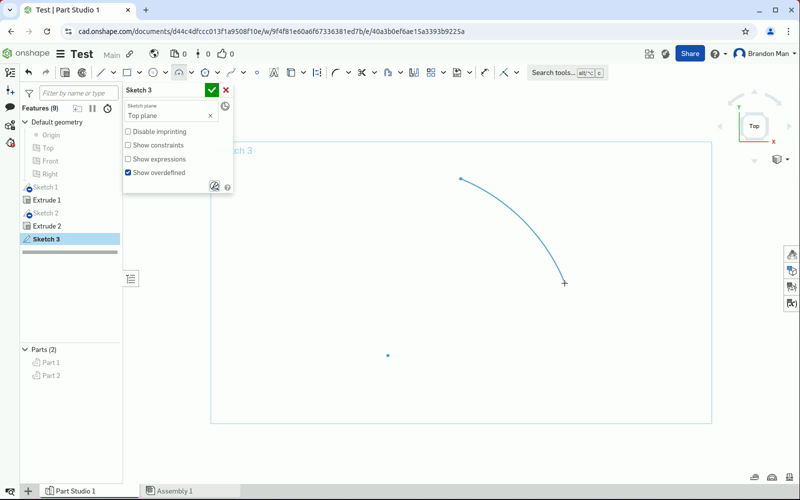
click(564, 282)
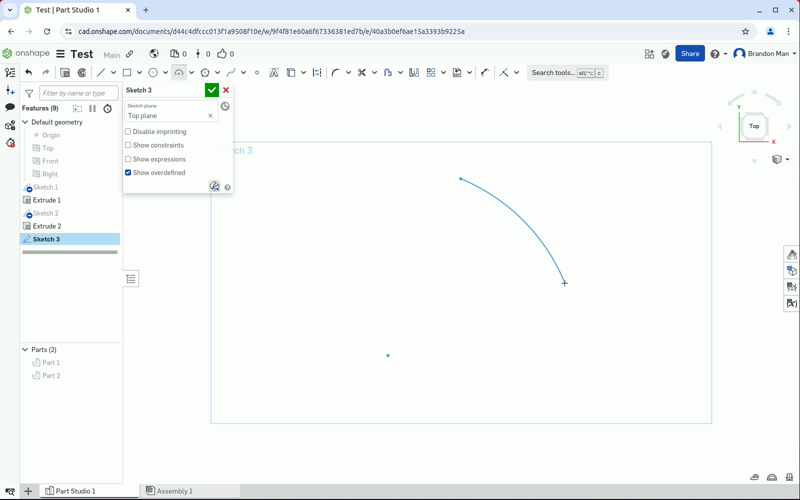
mouse_move(534, 209)
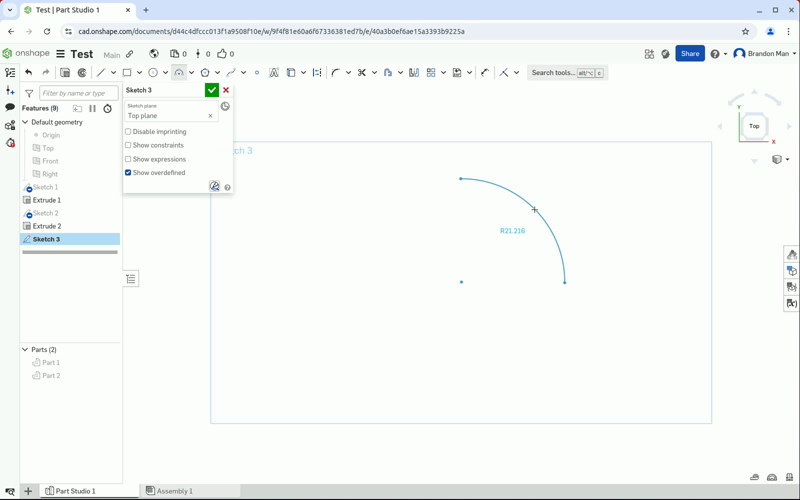
click(534, 209)
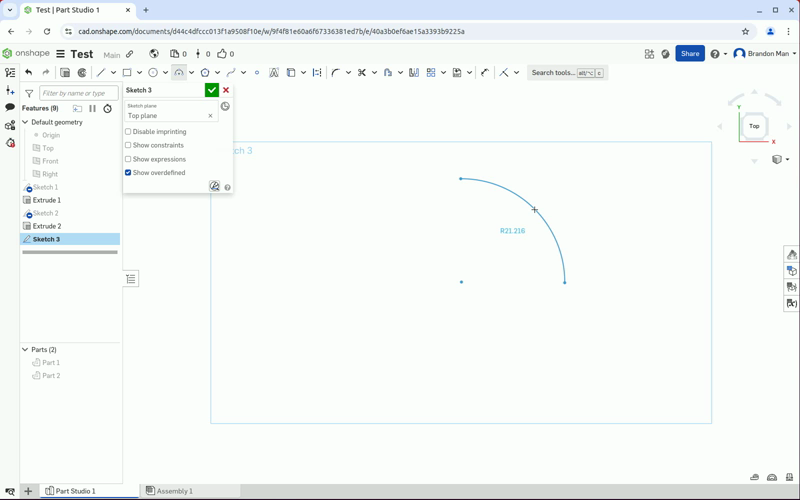
key_up(shift)
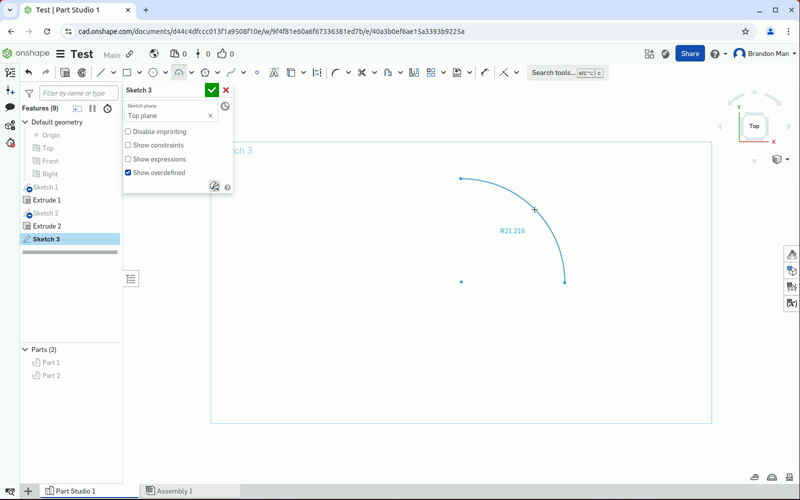
key(esc)
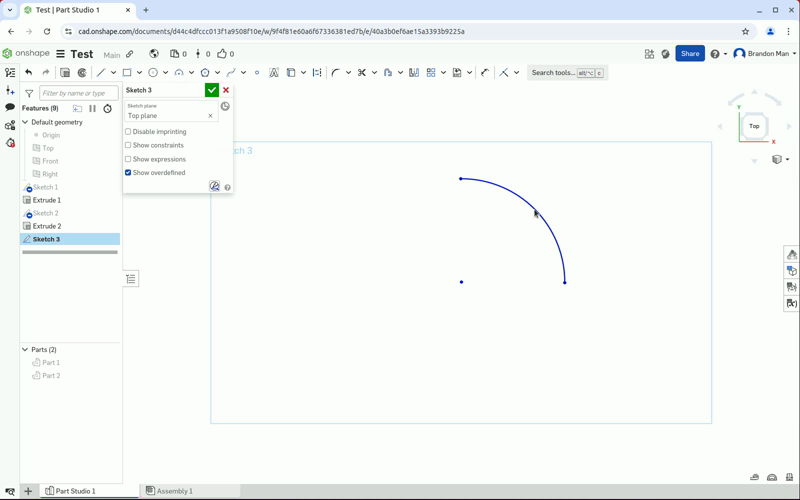
key(l)
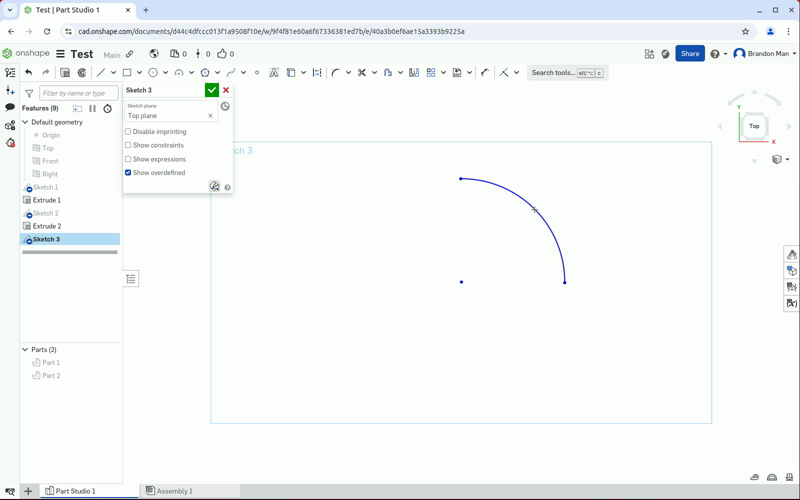
mouse_move(564, 282)
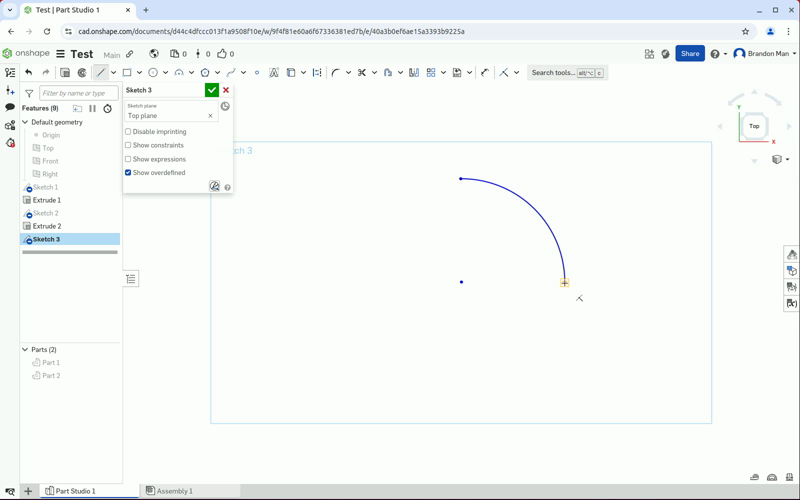
click(564, 282)
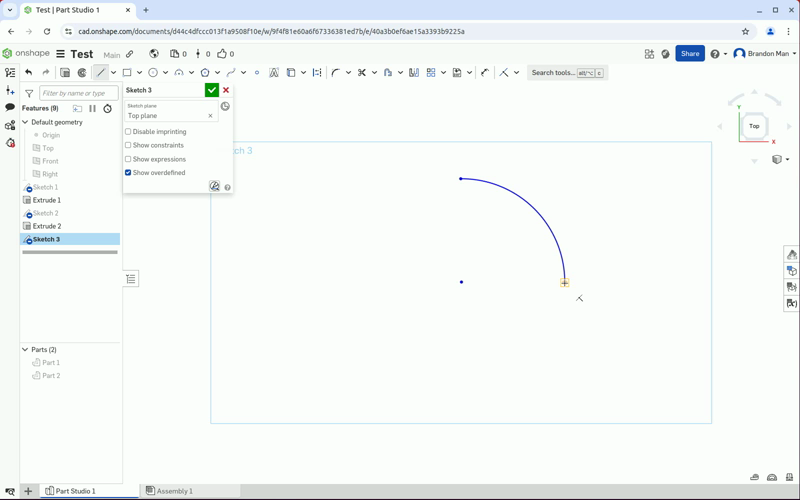
key_down(shift)
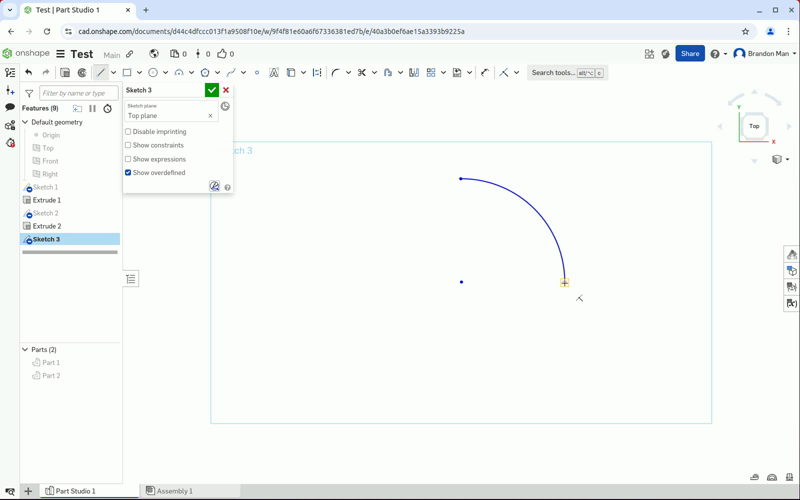
mouse_move(589, 282)
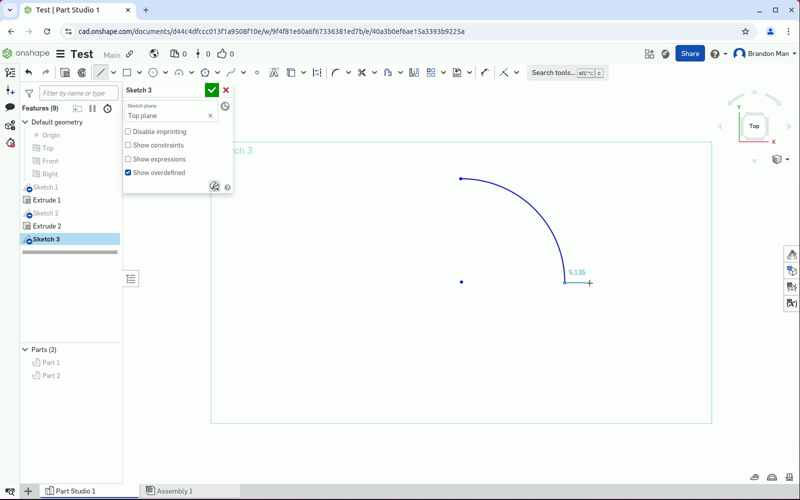
mouse_move(573, 282)
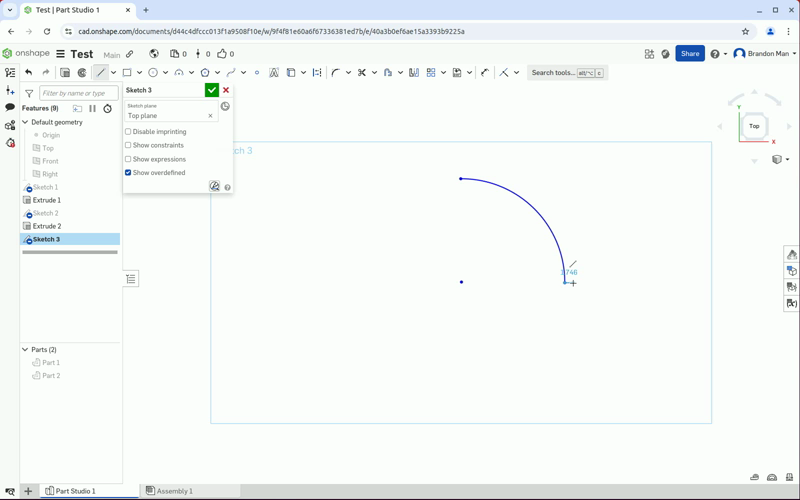
click(573, 282)
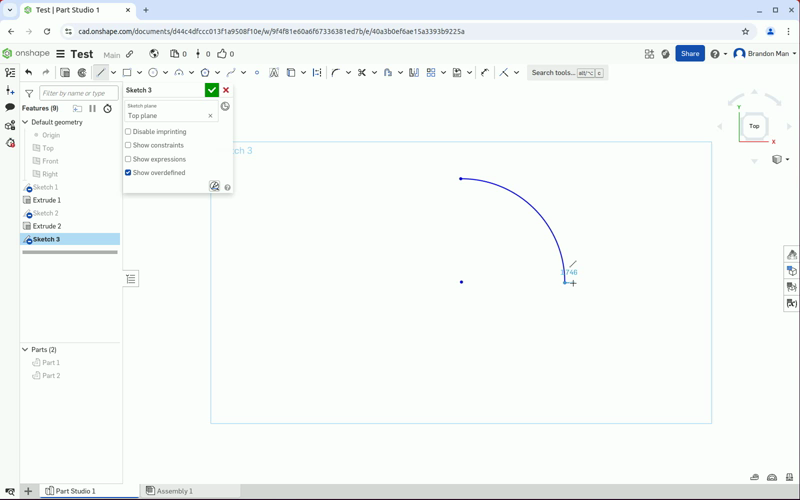
key_up(shift)
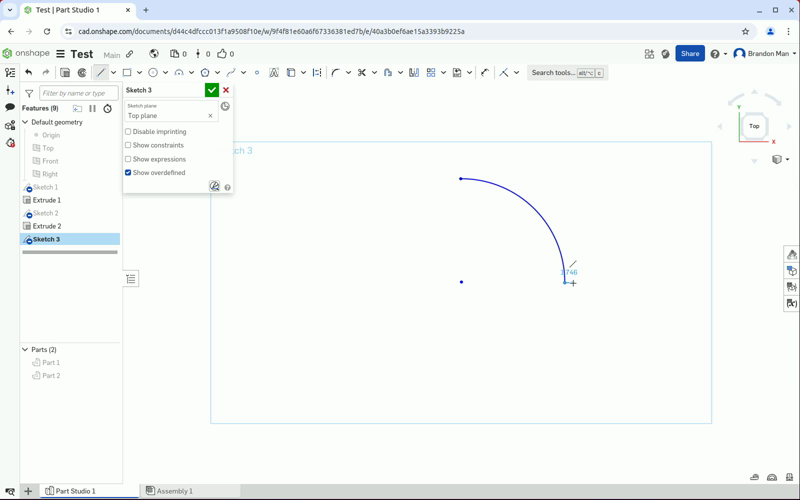
key(esc)
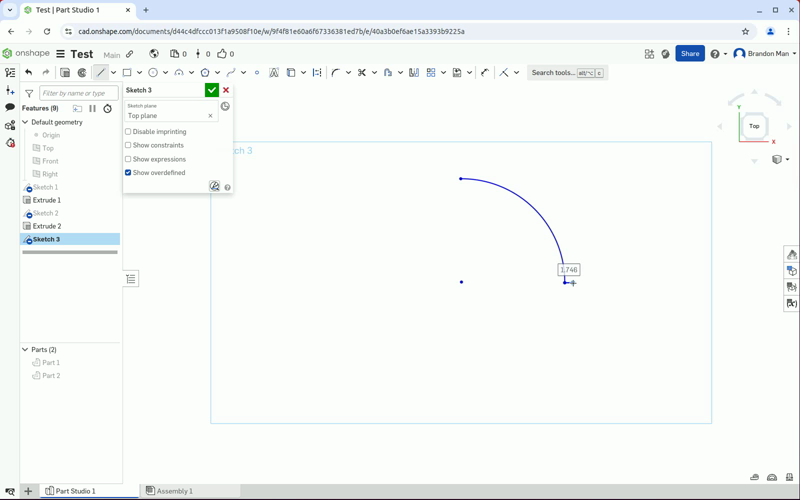
key(a)
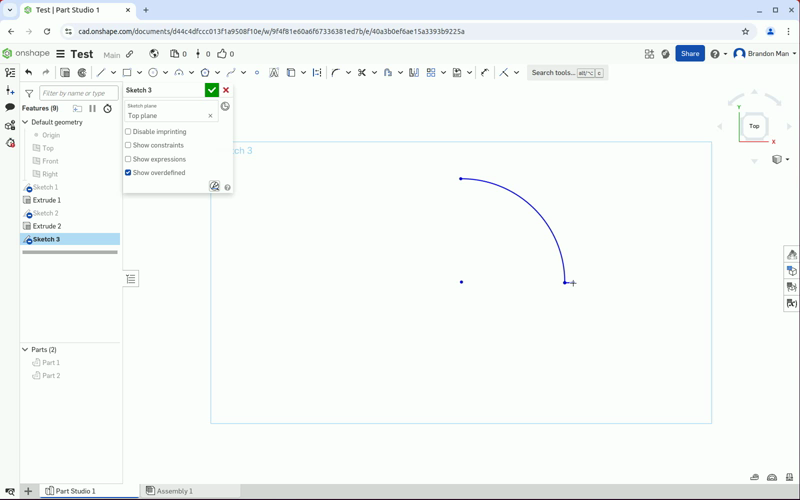
mouse_move(573, 282)
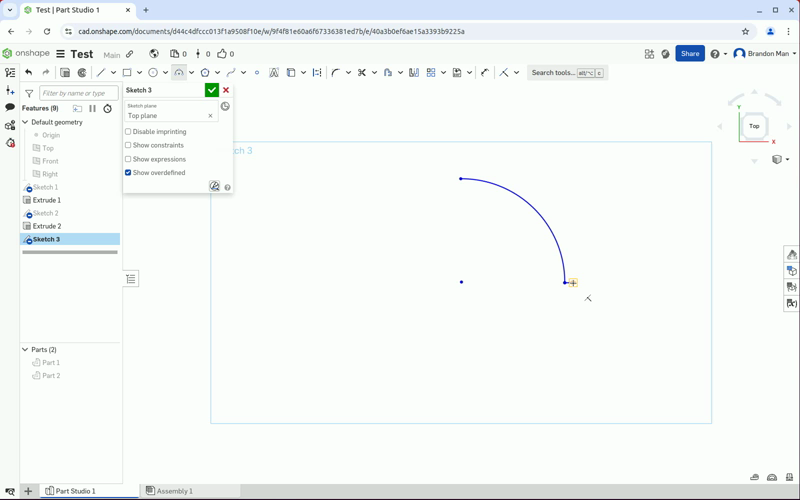
click(573, 282)
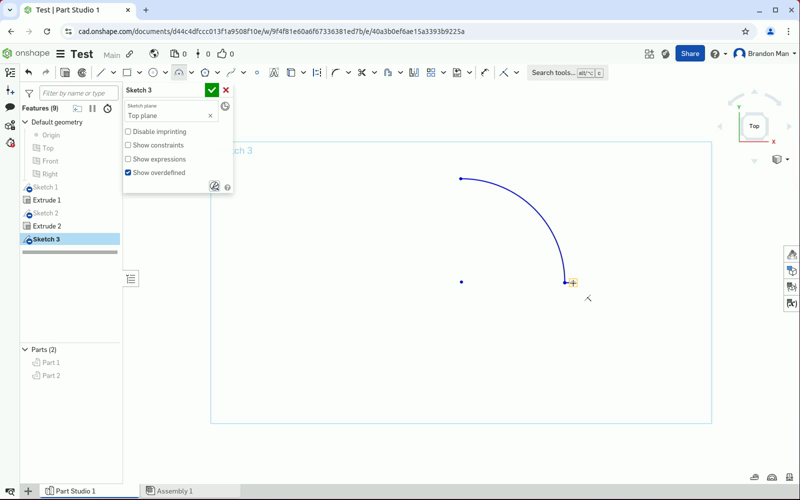
key_down(shift)
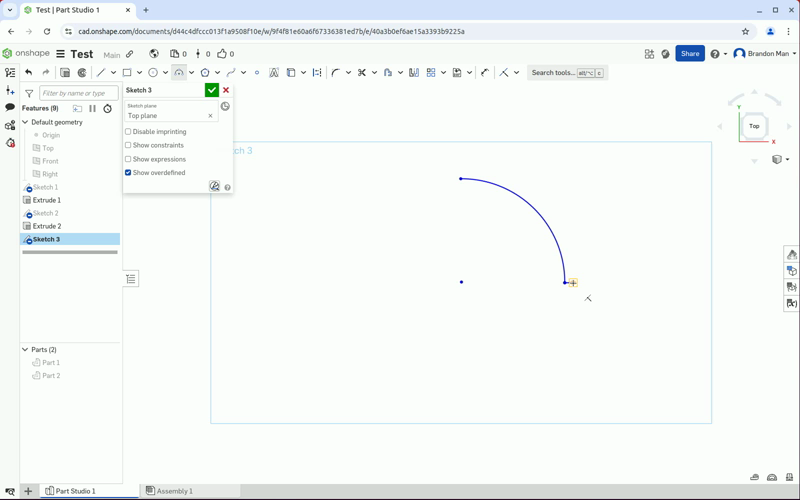
mouse_move(460, 170)
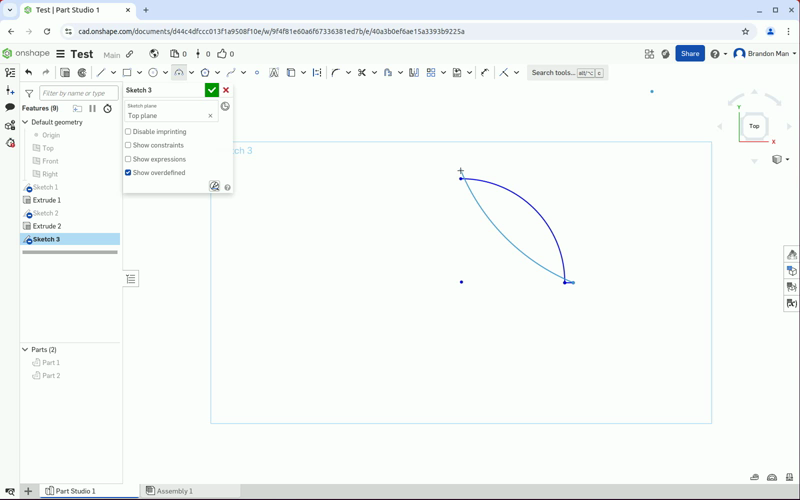
click(460, 170)
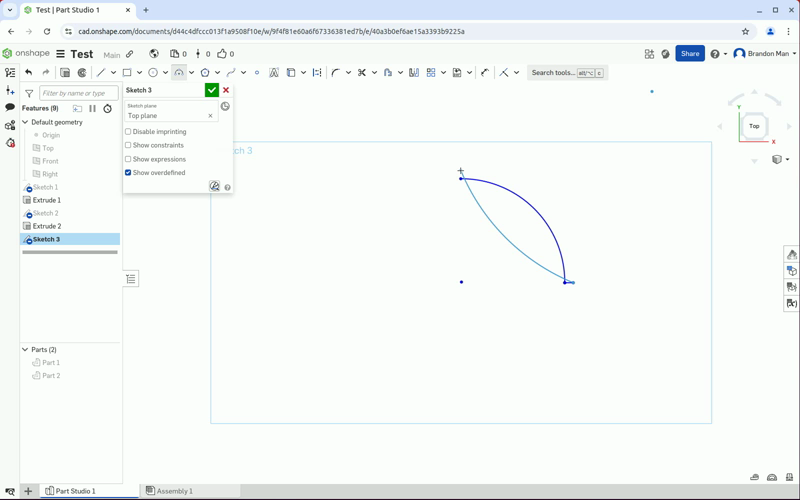
mouse_move(540, 203)
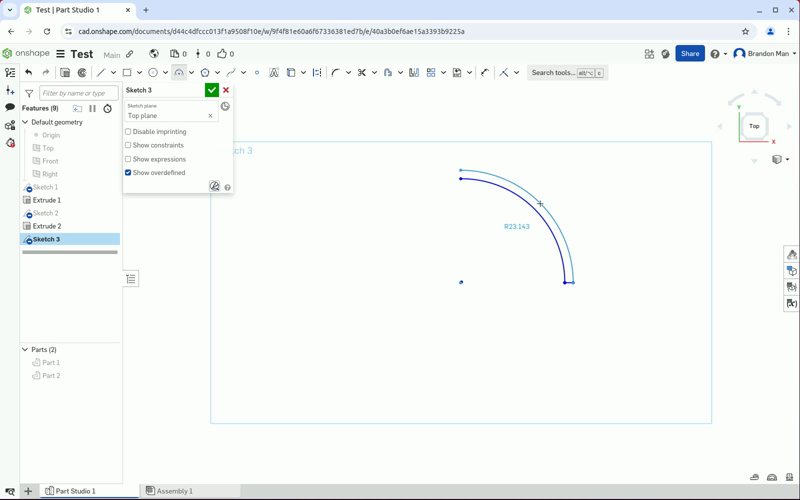
click(540, 203)
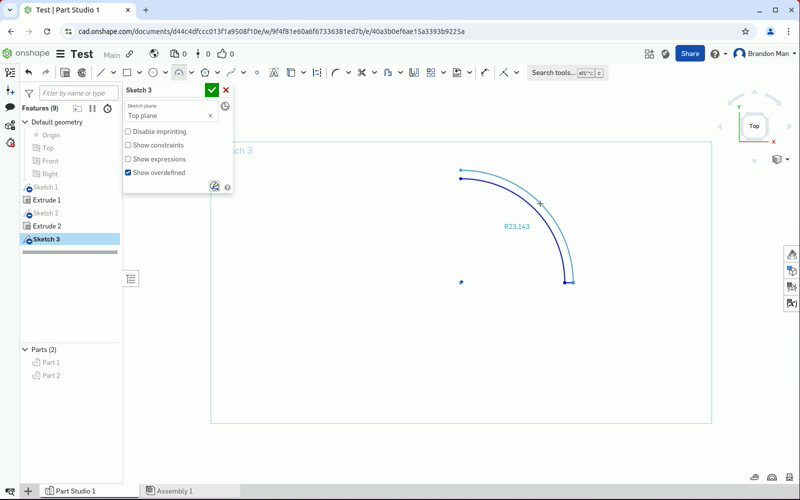
key_up(shift)
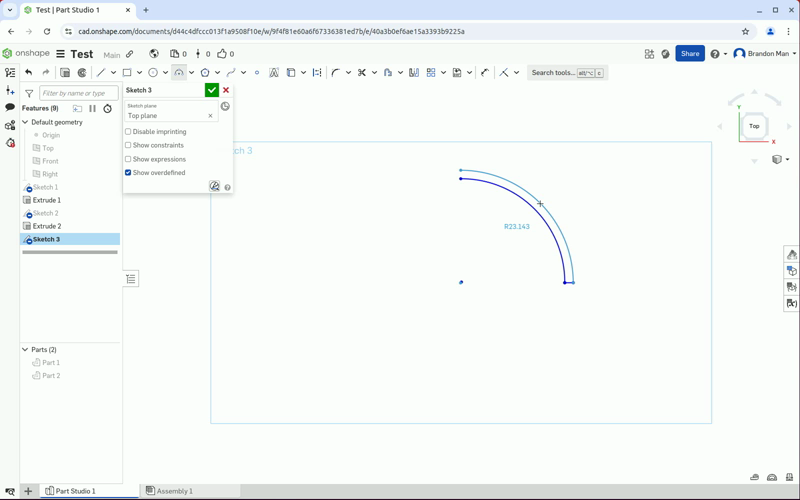
key(esc)
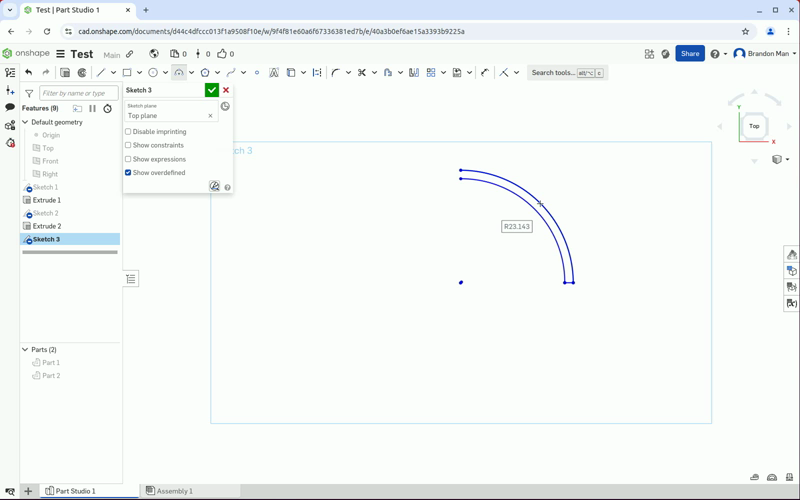
key(l)
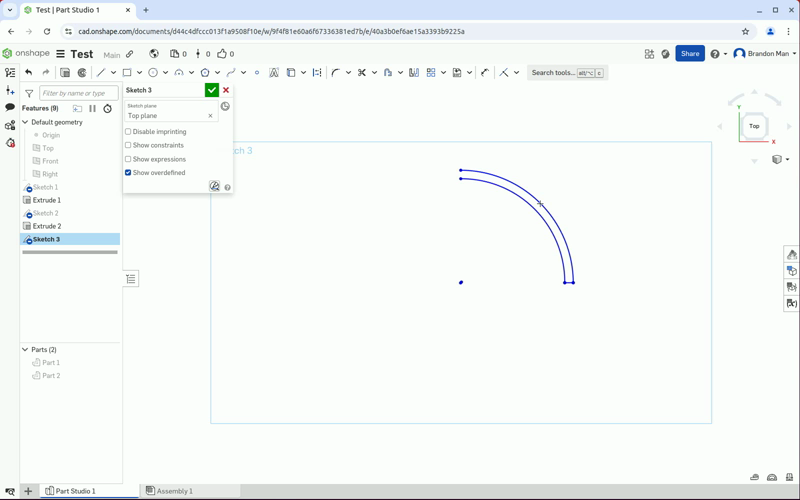
mouse_move(460, 170)
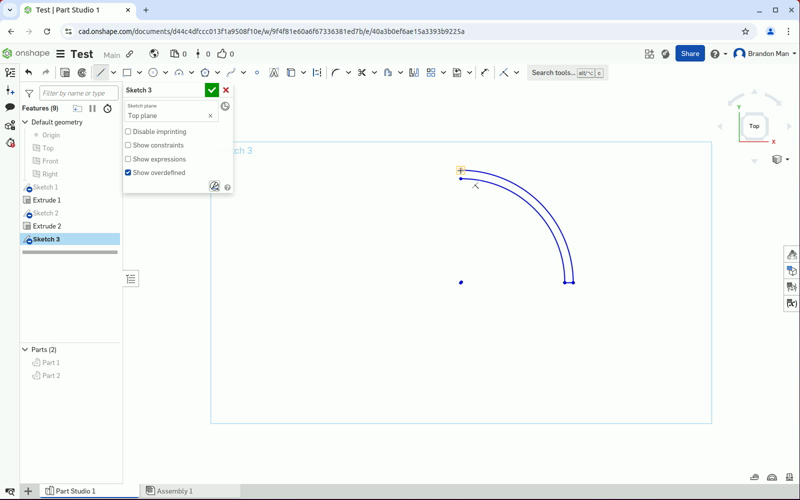
click(460, 170)
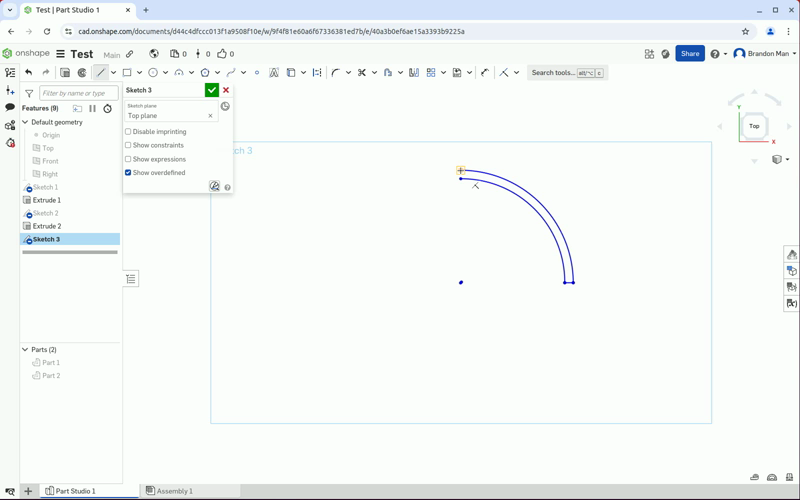
mouse_move(490, 170)
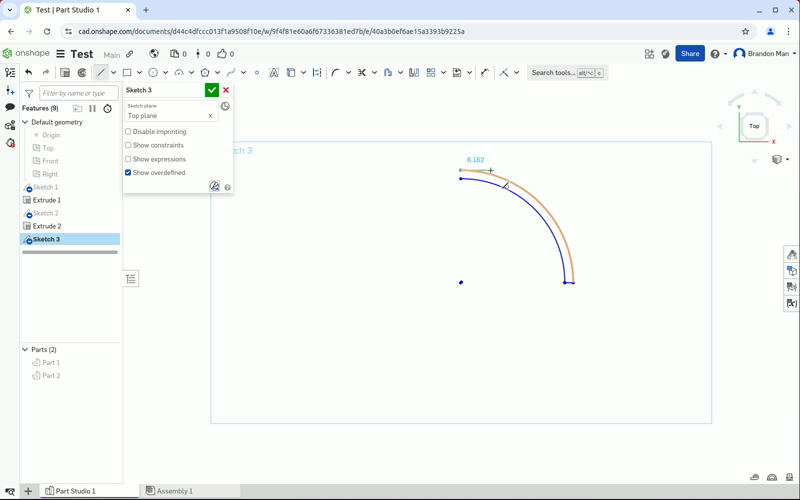
key_down(shift)
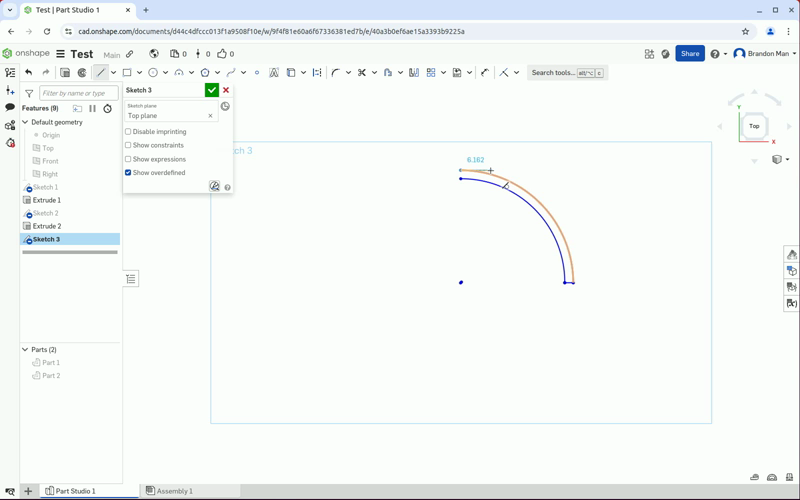
mouse_move(460, 178)
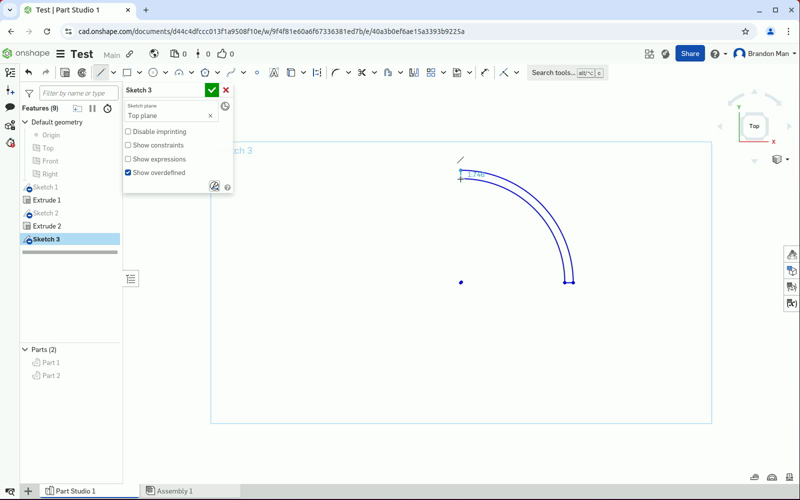
key_up(shift)
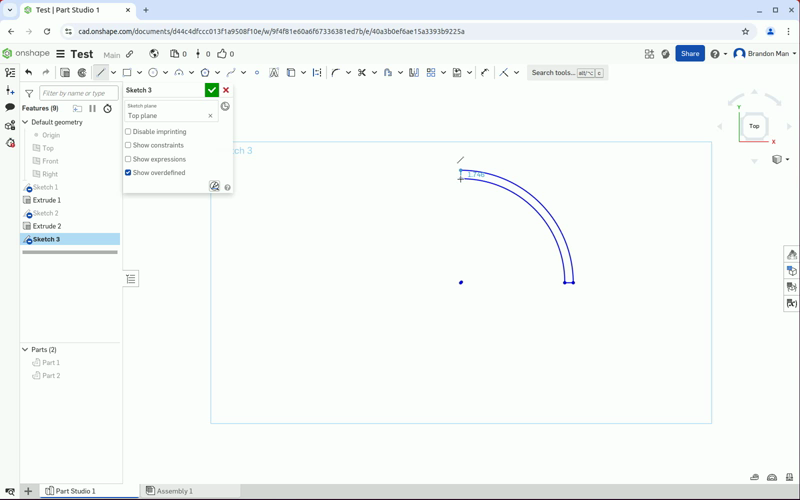
click(460, 178)
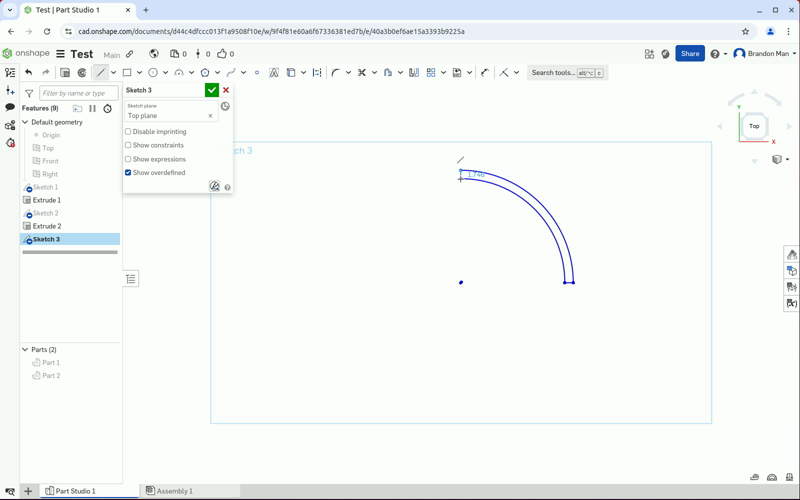
key(esc)
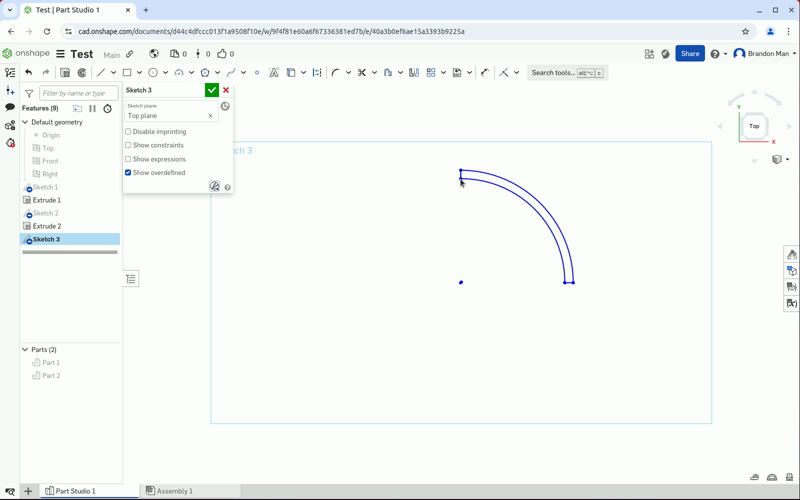
mouse_move(563, 255)
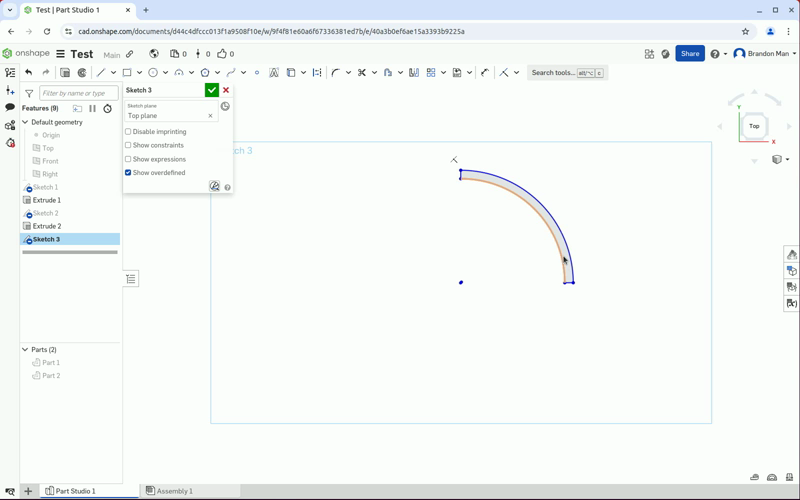
scroll(6)
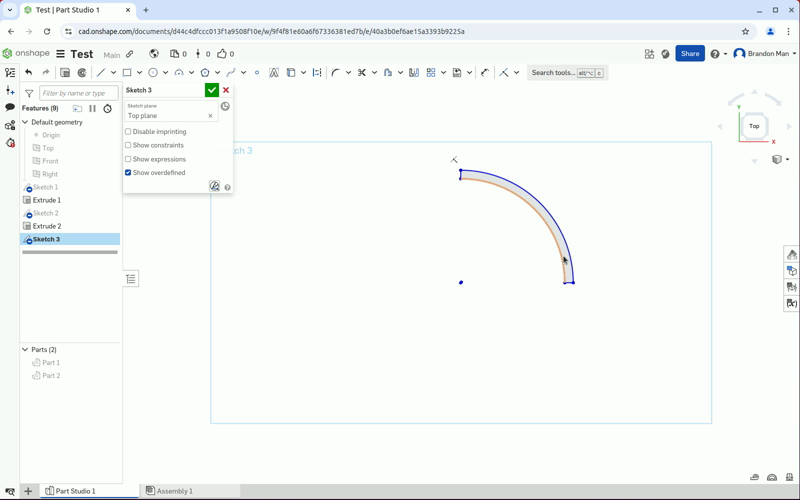
scroll(6)
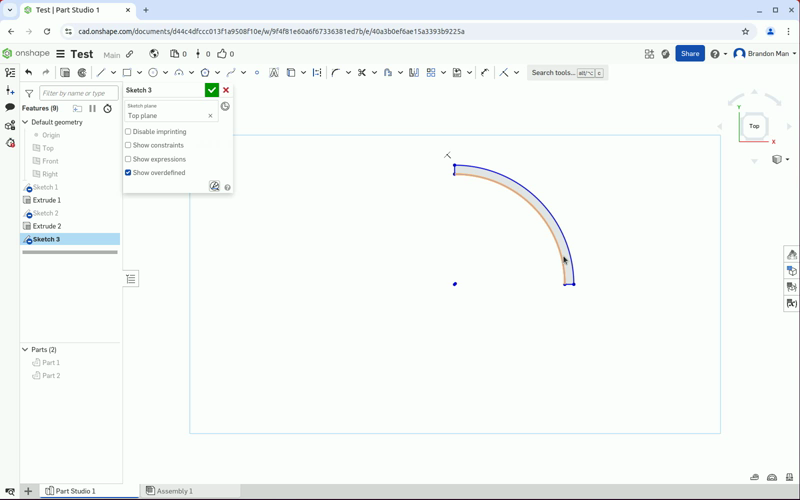
scroll(6)
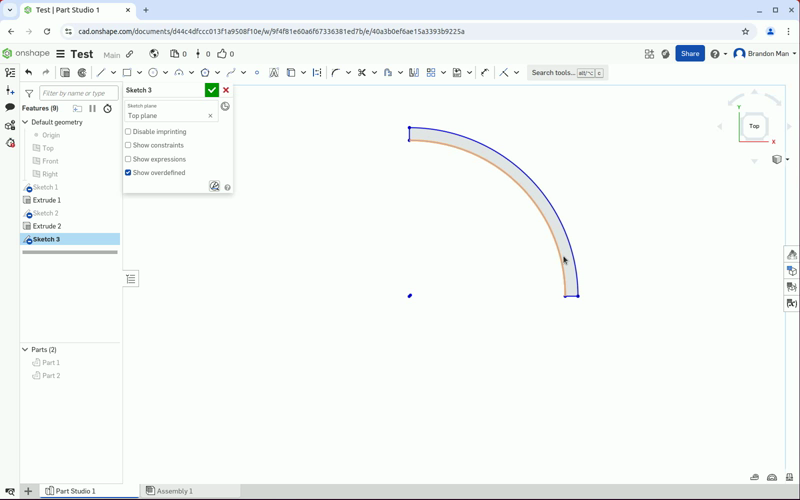
scroll(6)
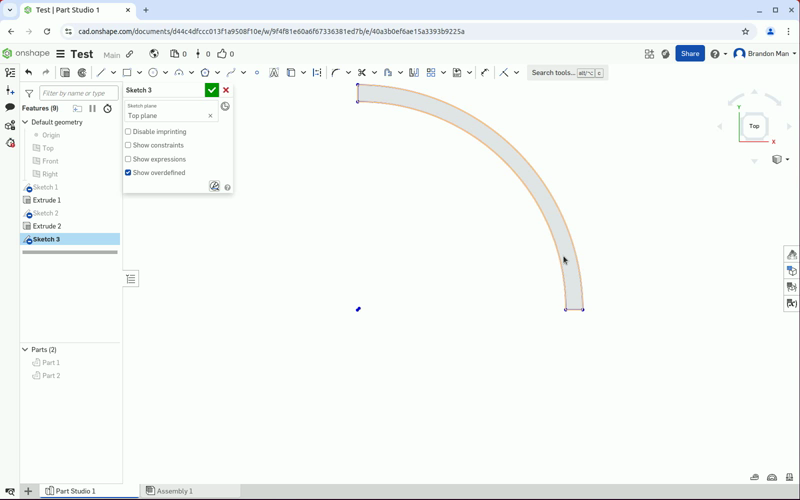
scroll(6)
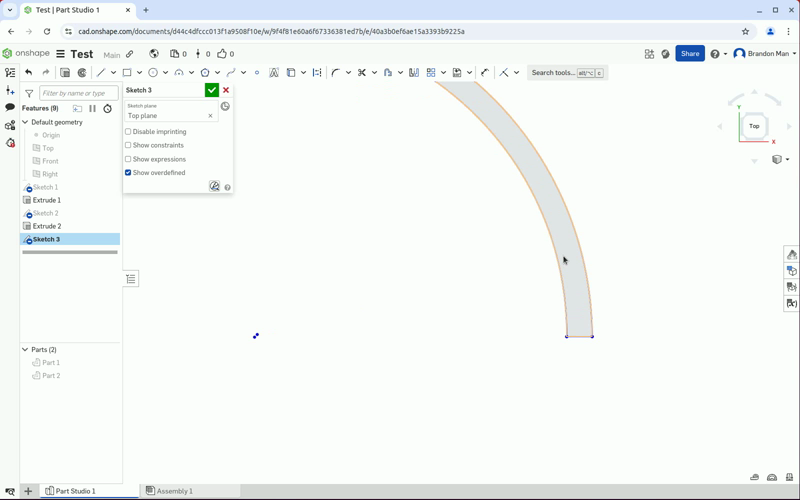
scroll(6)
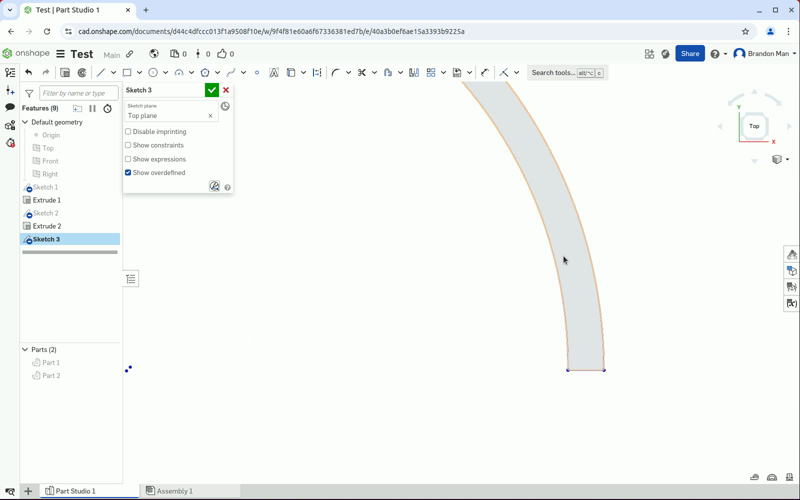
scroll(6)
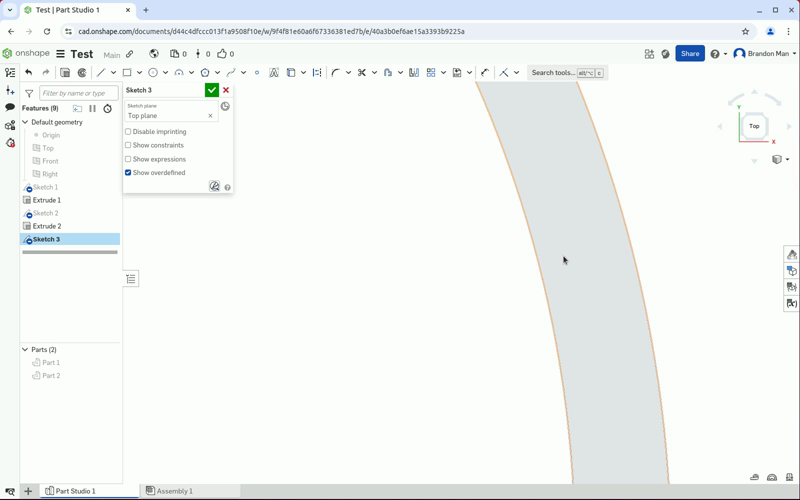
click(563, 255)
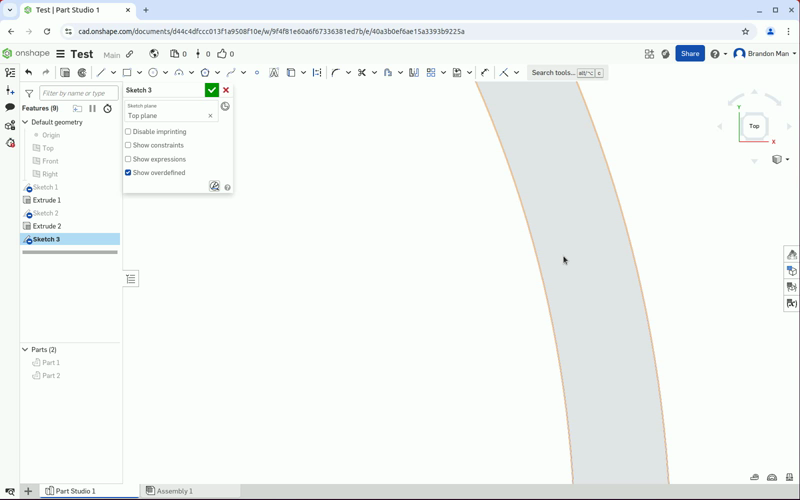
scroll(-6)
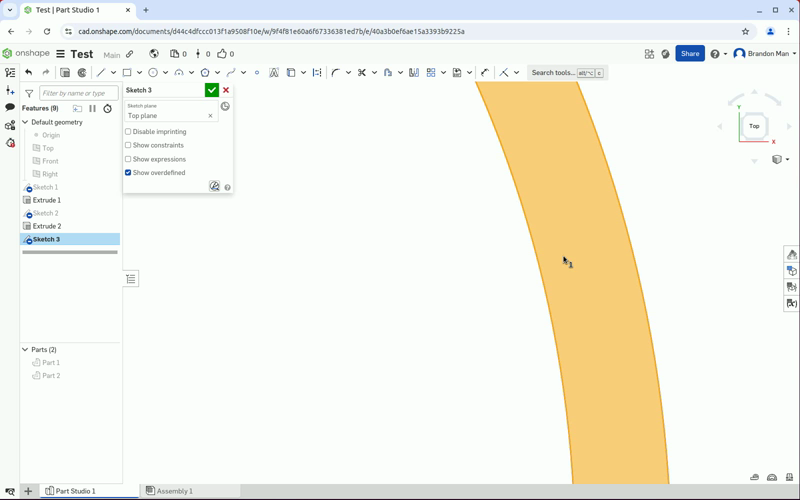
scroll(-6)
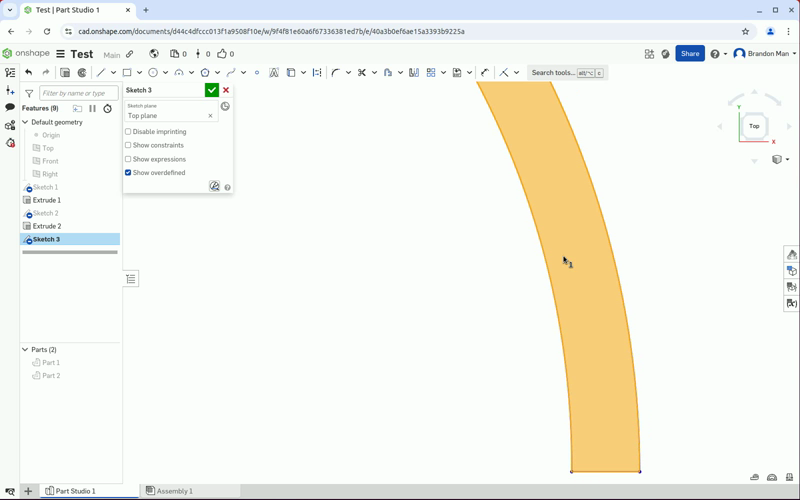
scroll(-6)
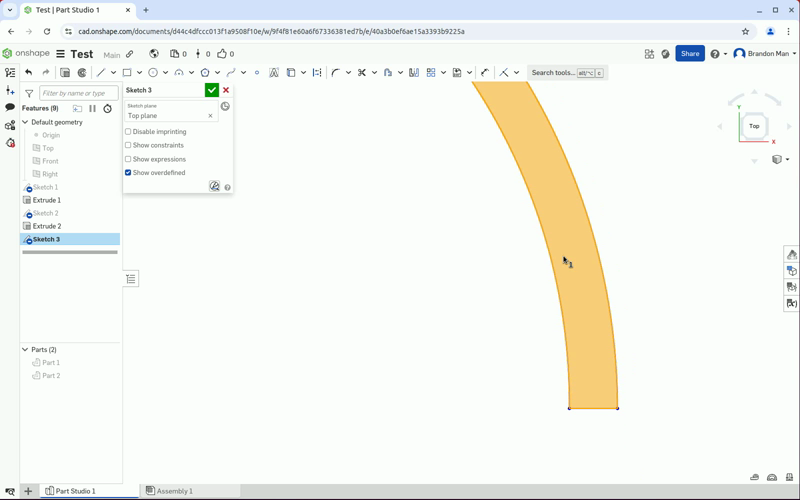
scroll(-6)
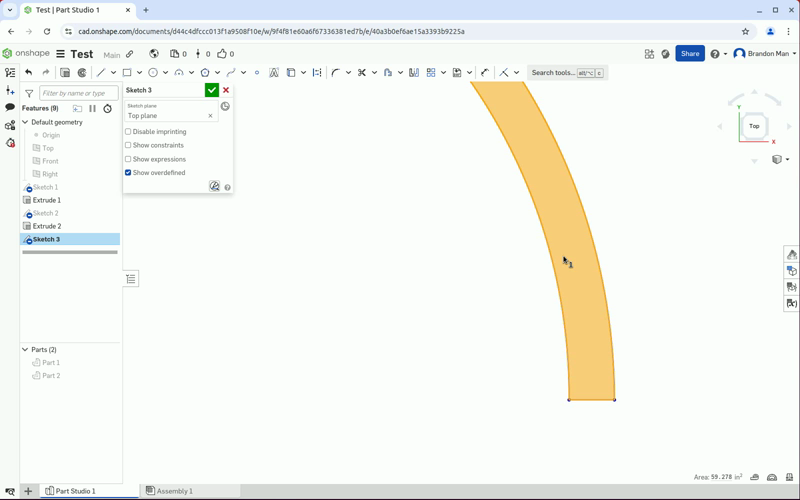
scroll(-6)
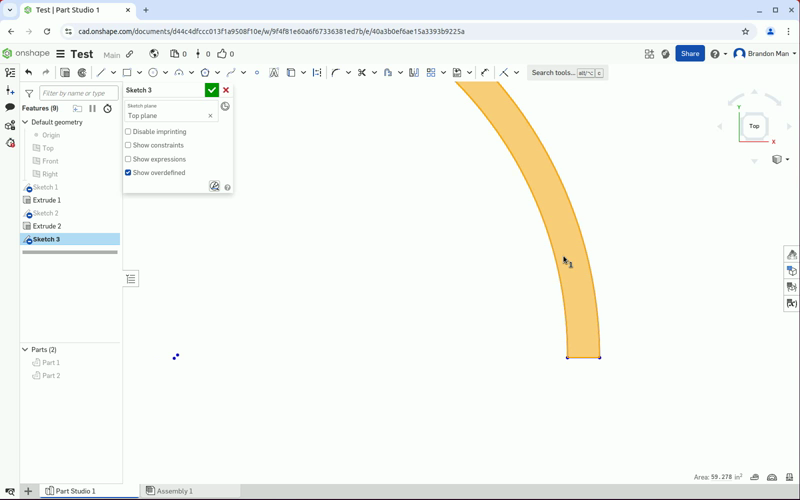
scroll(-6)
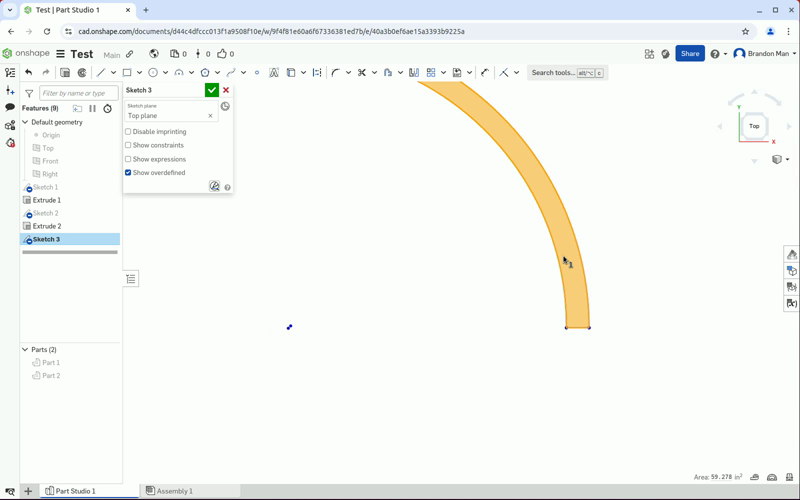
scroll(-6)
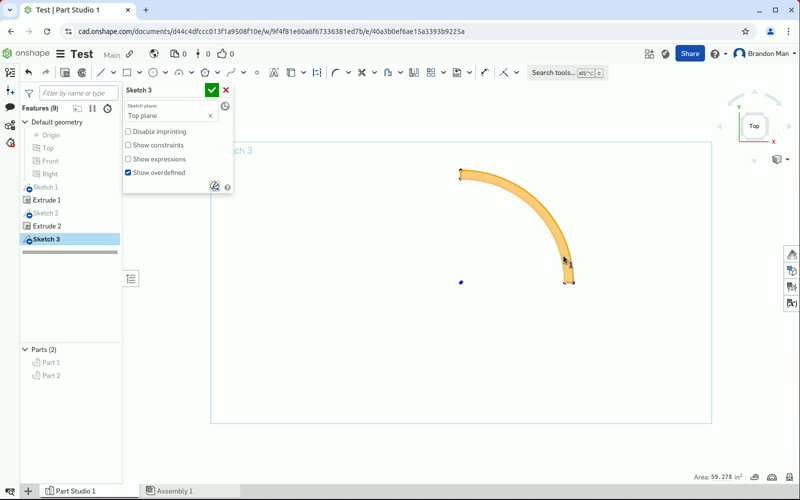
mouse_move(73, 352)
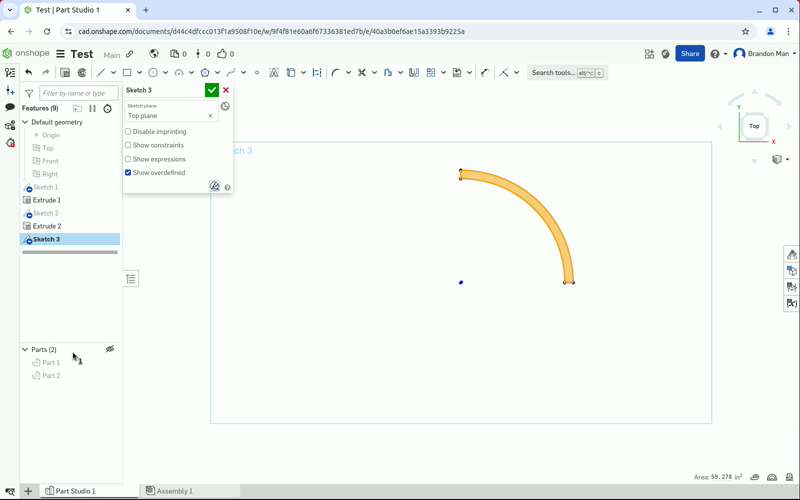
key(shift+y)
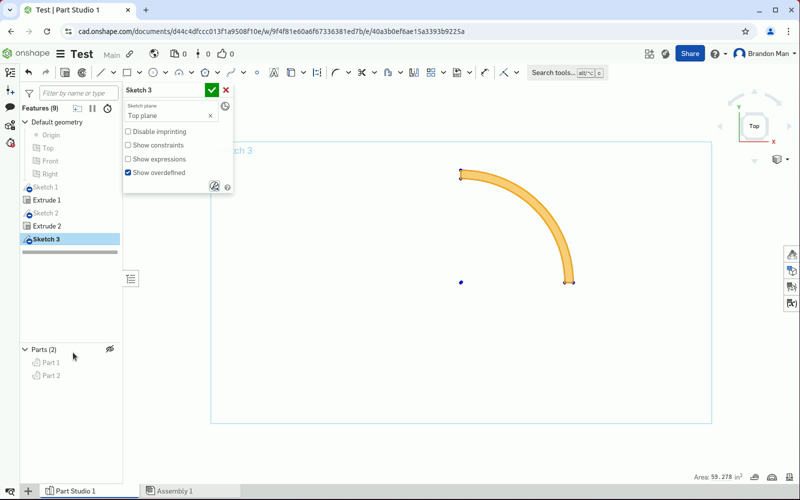
key(shift+e)
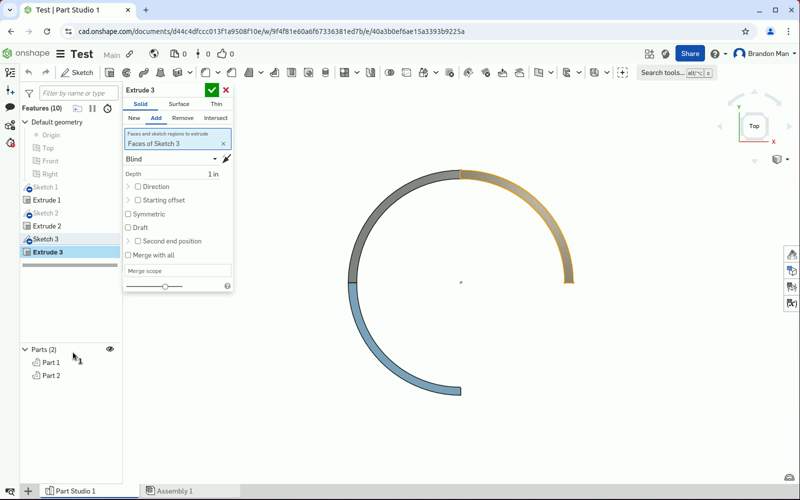
mouse_move(143, 106)
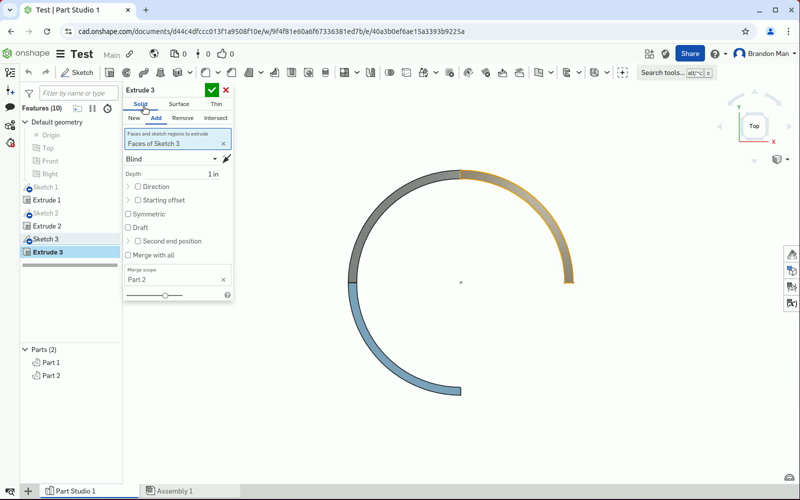
click(143, 106)
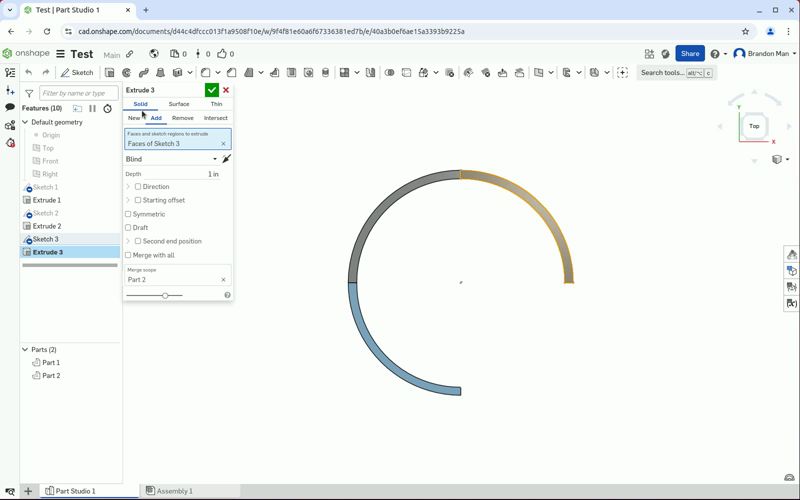
mouse_move(137, 120)
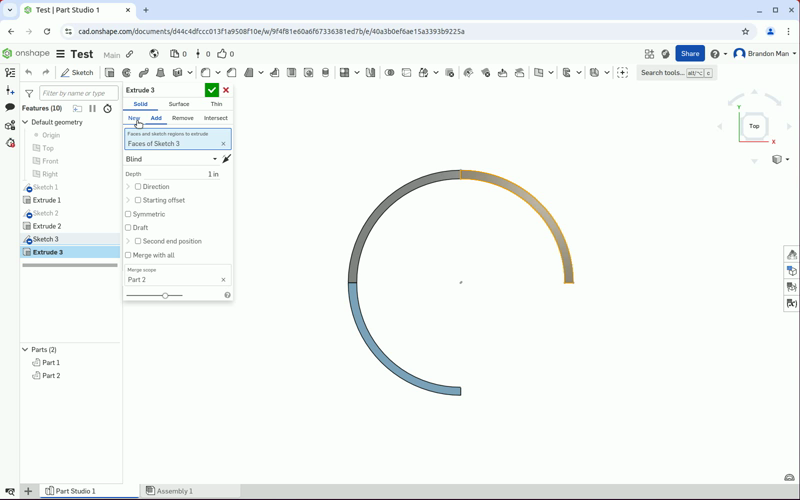
click(137, 120)
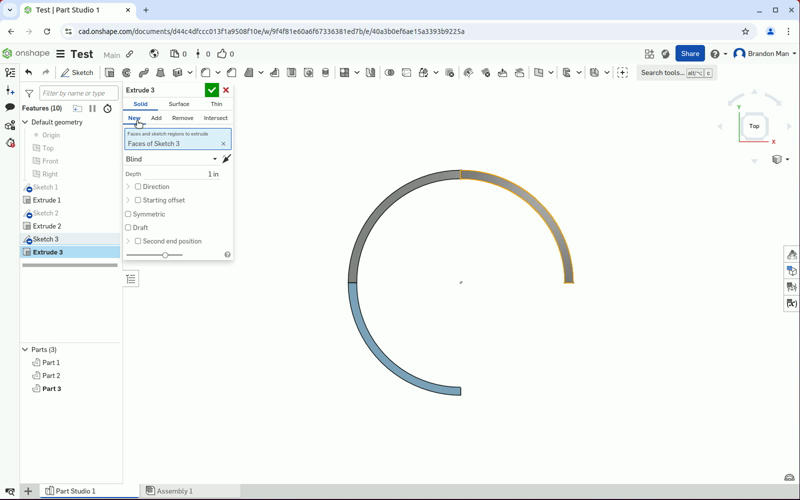
key(tab, 4)
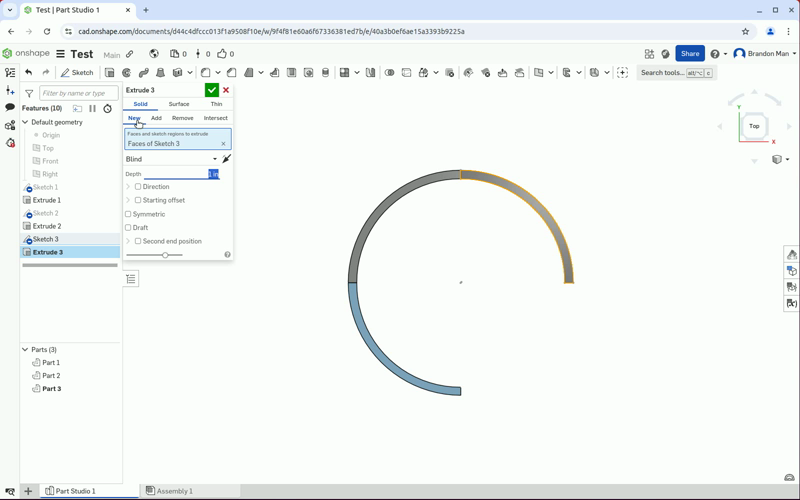
text(0.722)
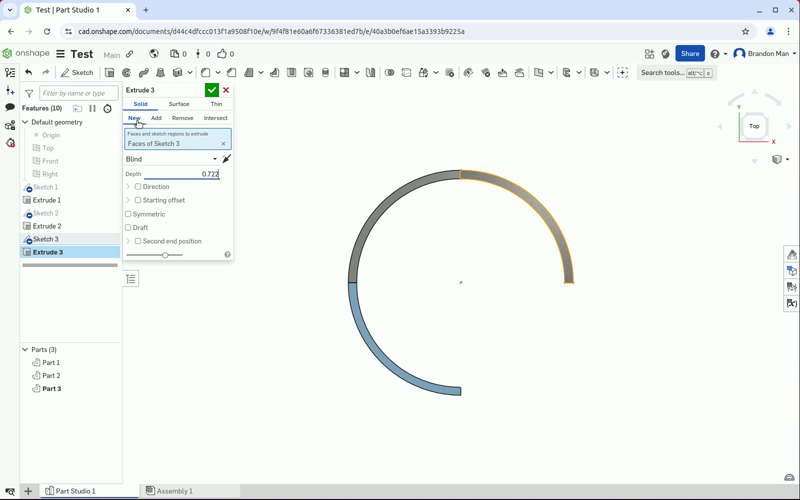
key(enter)
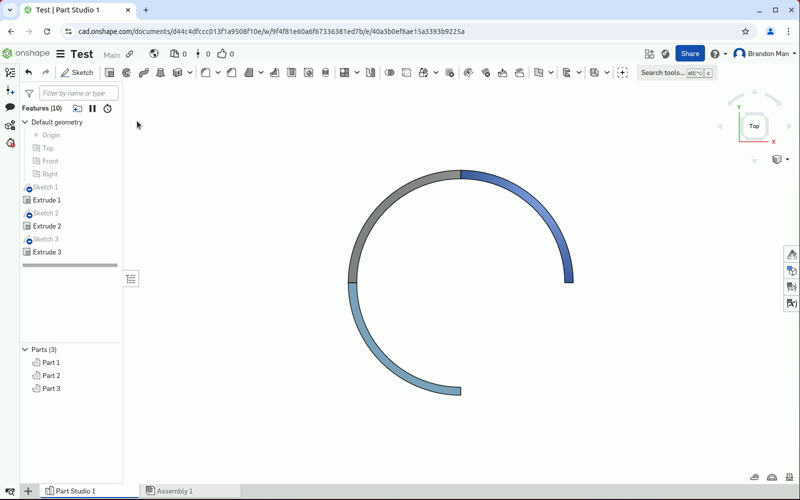
key(shift+h)
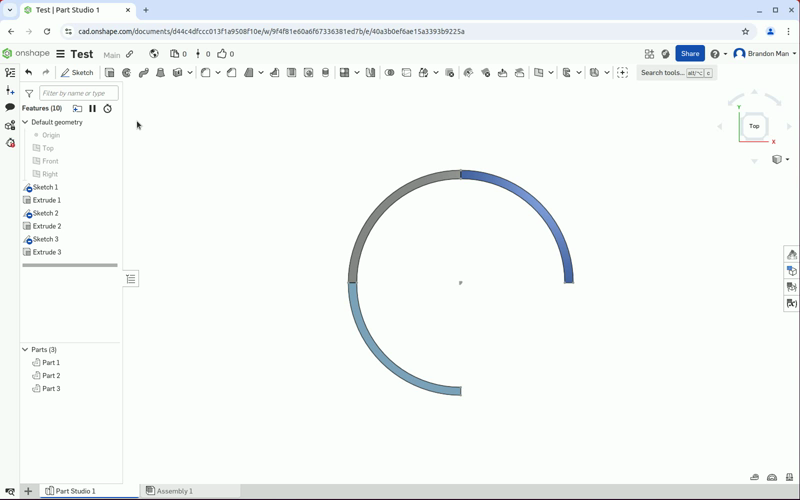
key(shift+h)
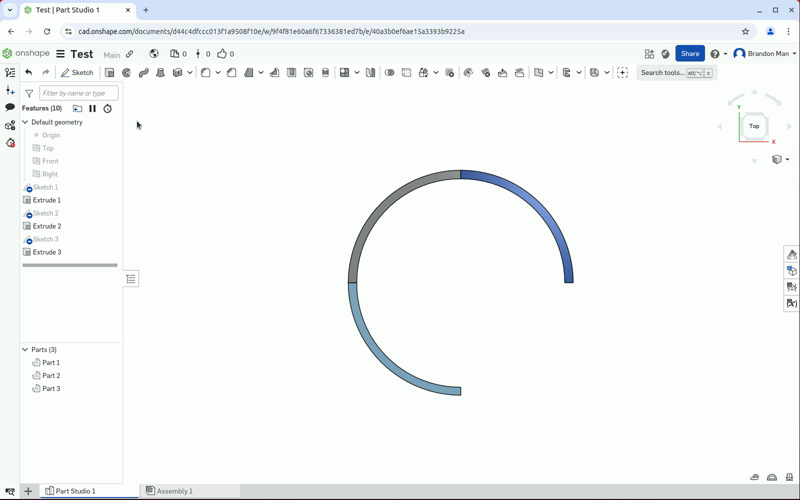
mouse_move(73, 189)
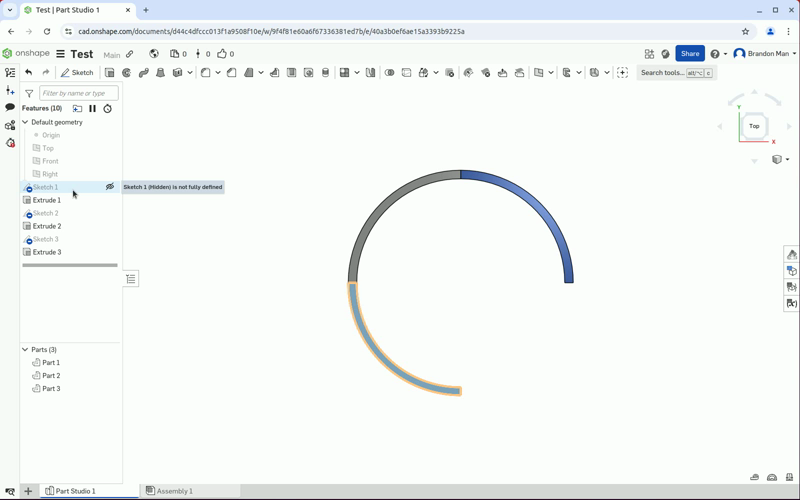
click(73, 189)
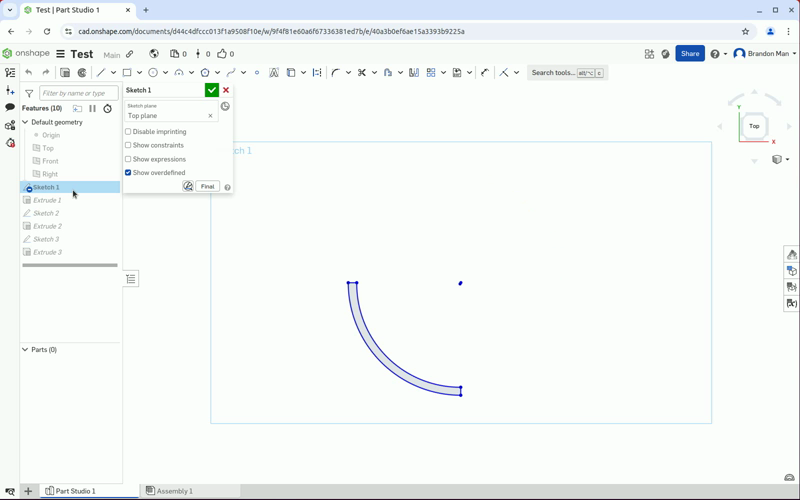
mouse_move(229, 92)
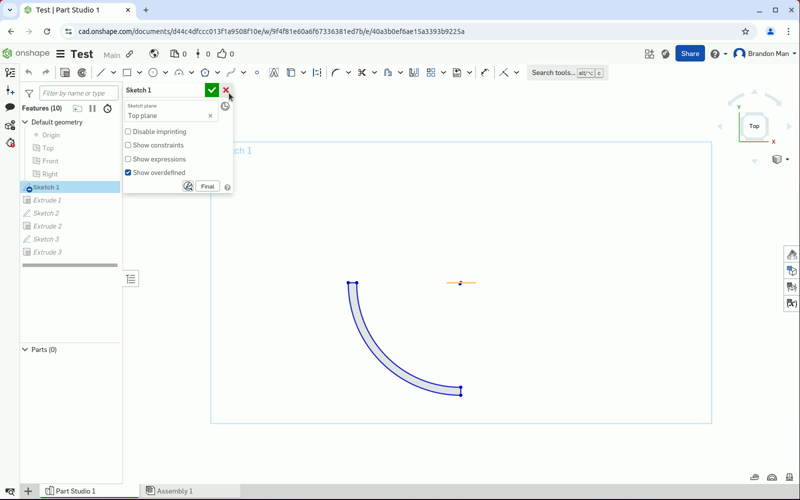
click(229, 92)
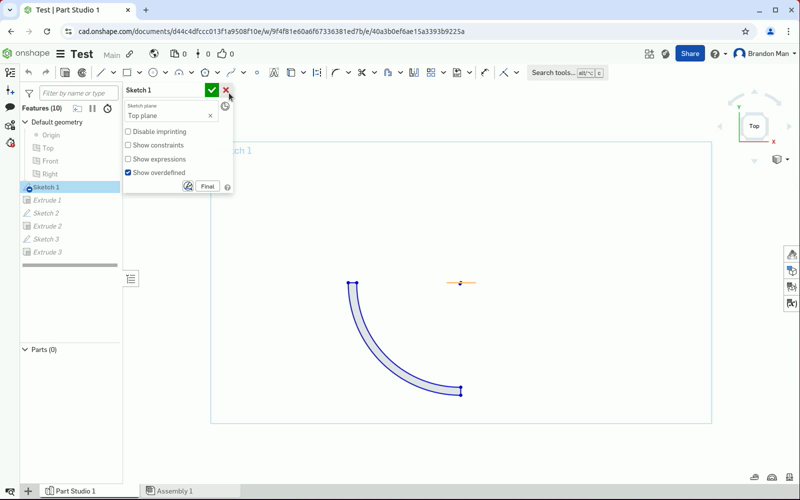
key(shift+s)
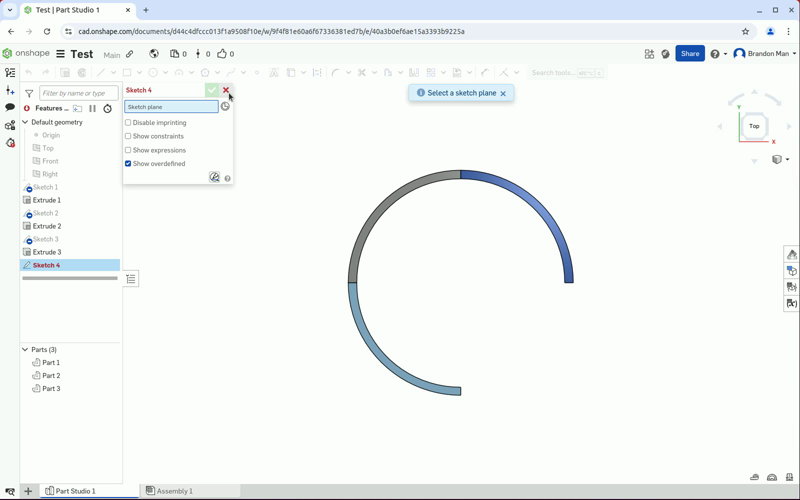
mouse_move(73, 150)
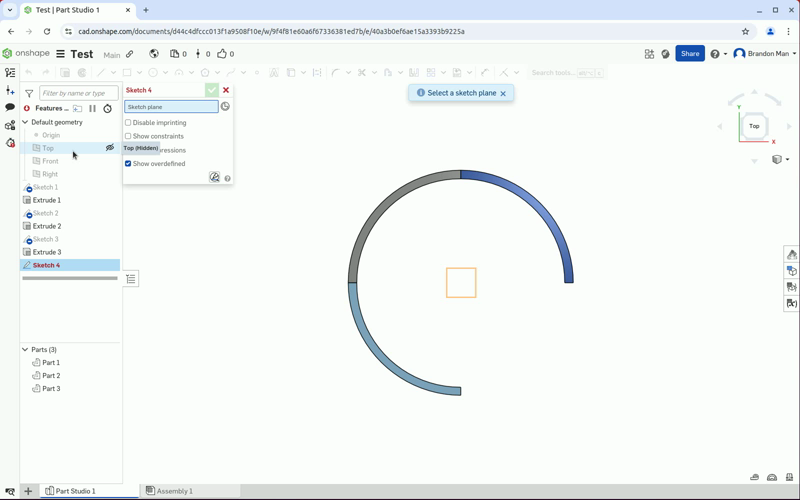
click(73, 150)
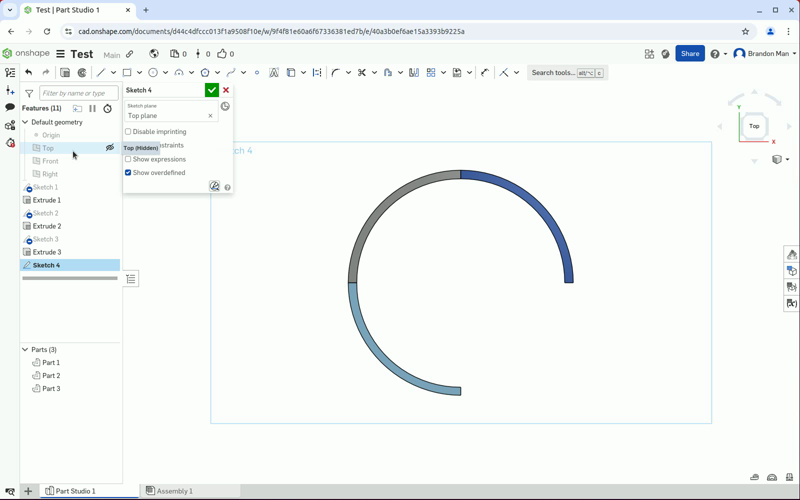
mouse_move(73, 352)
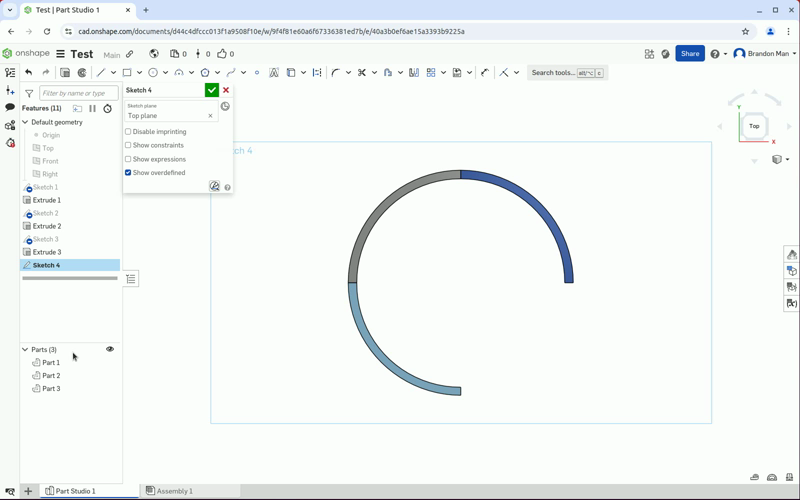
key(y)
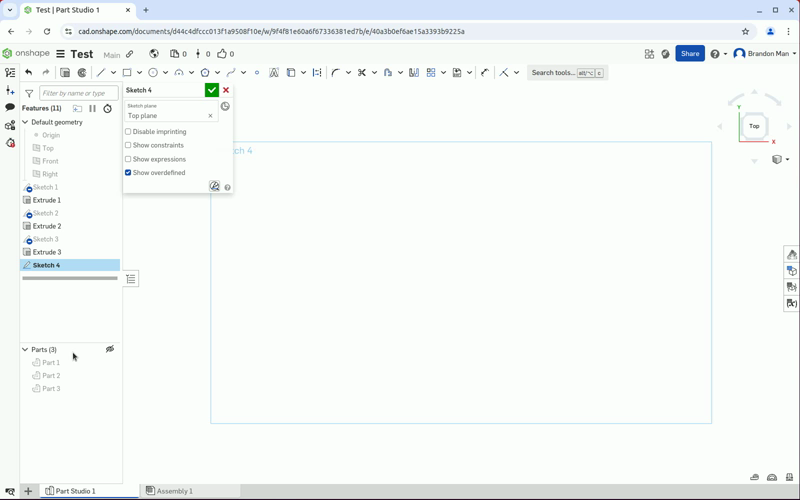
key(a)
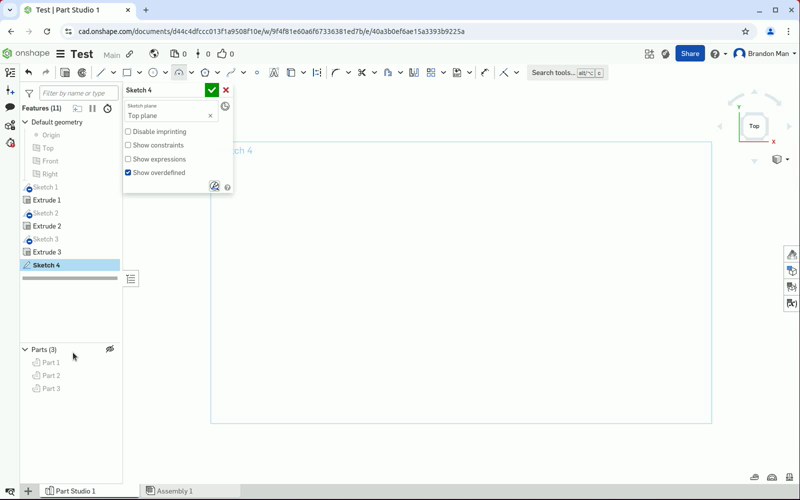
key_down(shift)
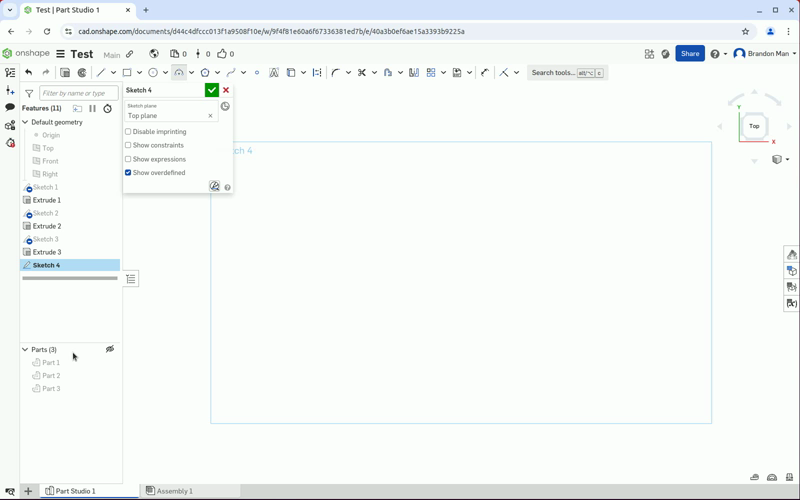
mouse_move(460, 395)
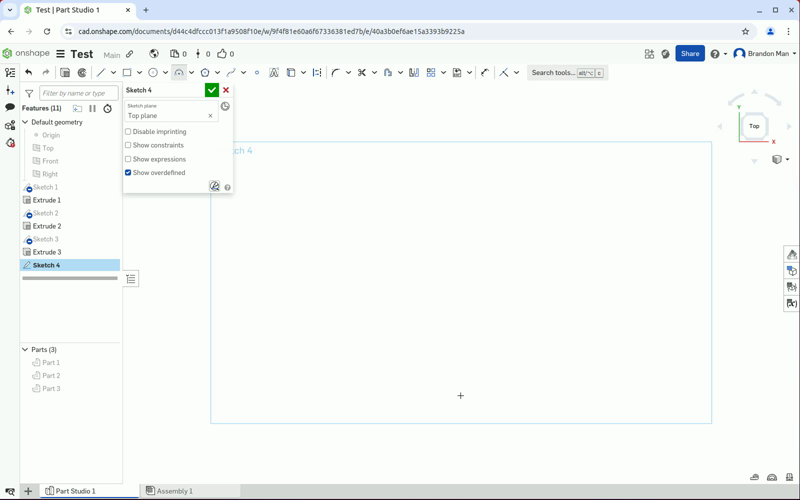
click(460, 395)
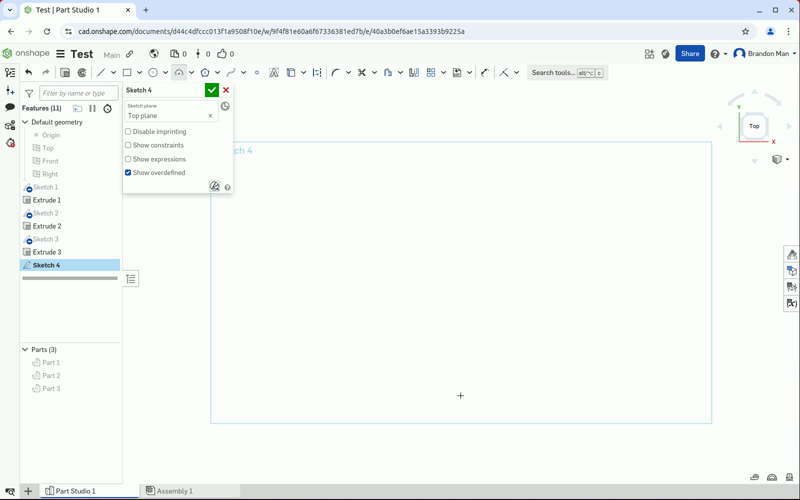
key_up(shift)
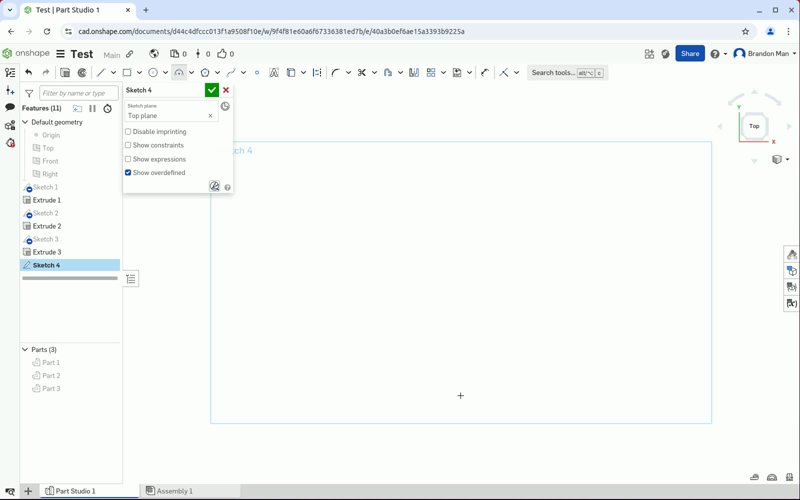
key_down(shift)
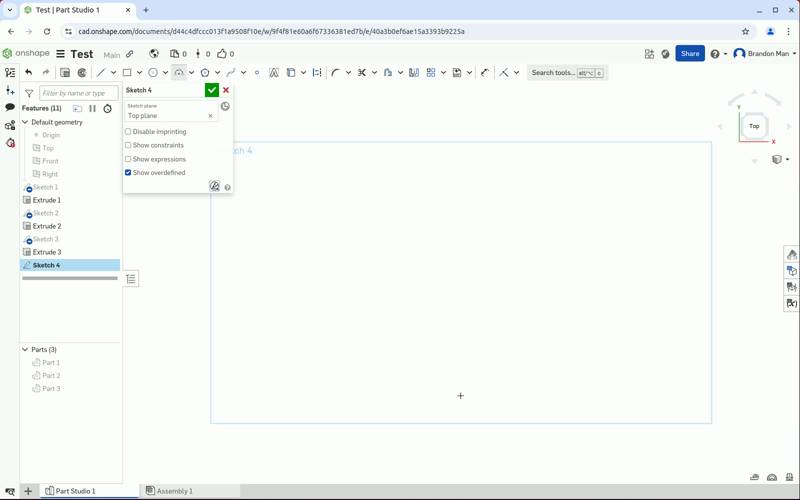
mouse_move(573, 282)
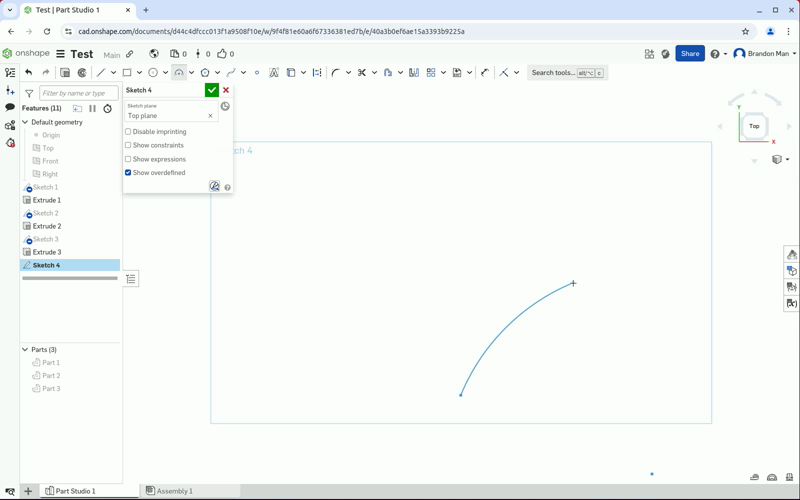
click(573, 282)
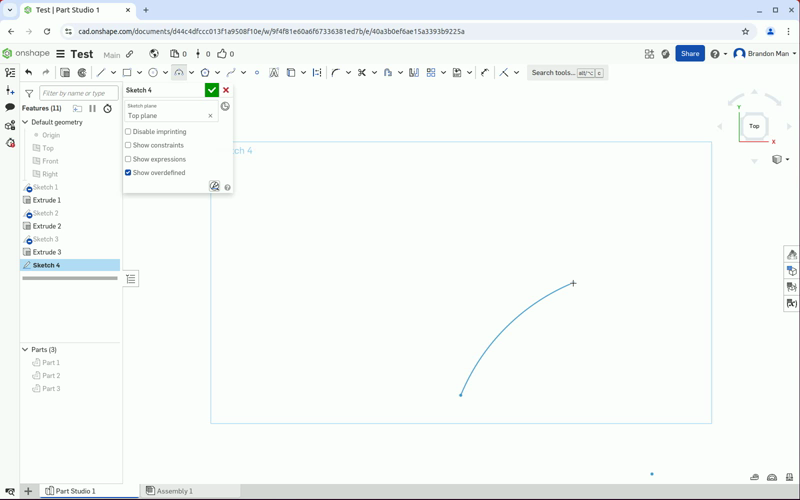
mouse_move(540, 362)
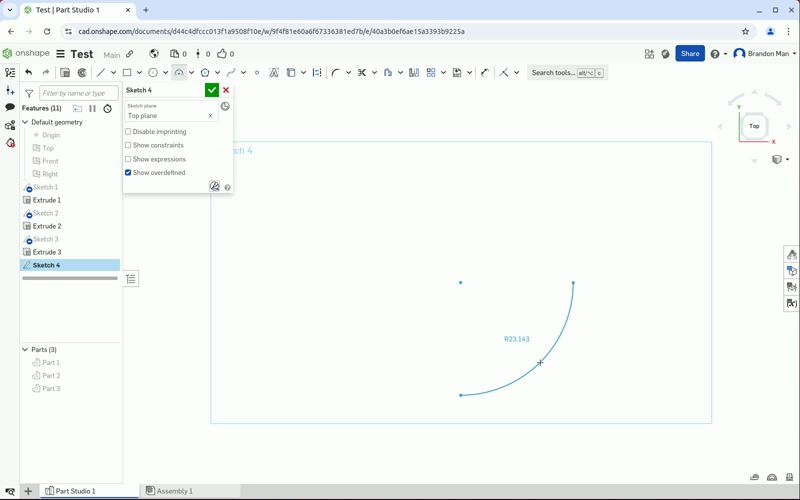
click(540, 362)
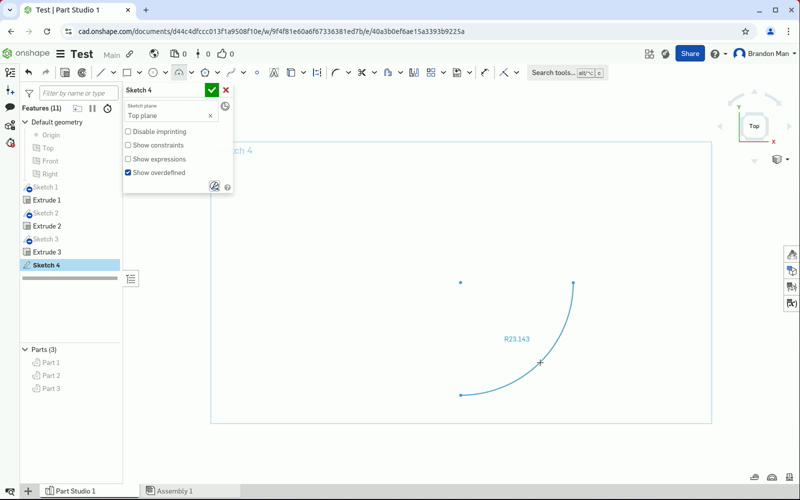
key_up(shift)
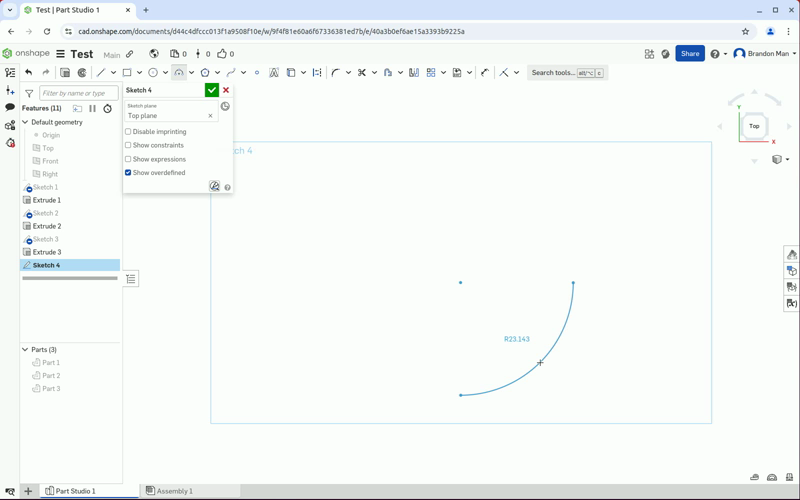
key(esc)
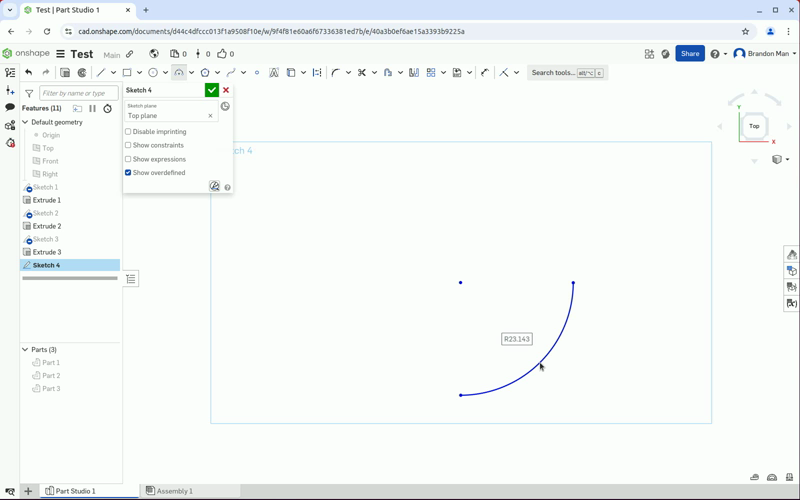
key(l)
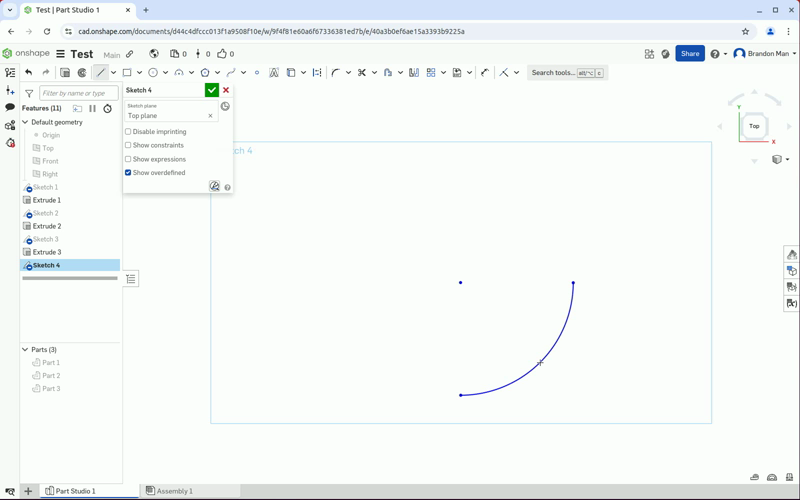
mouse_move(573, 282)
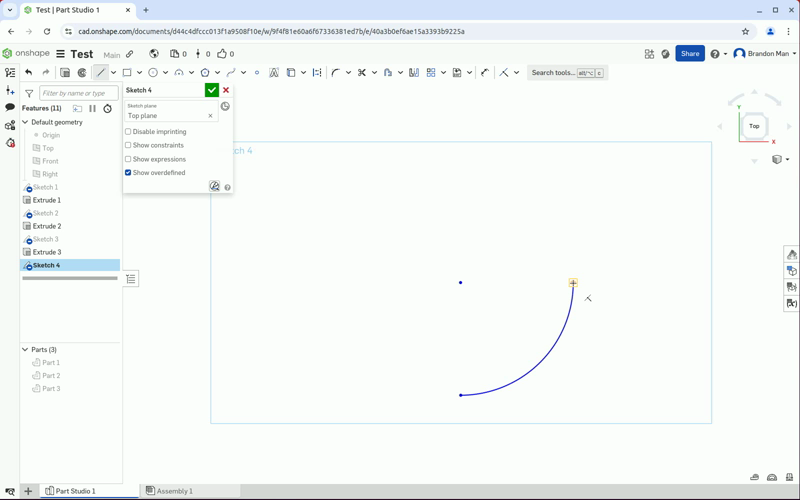
click(573, 282)
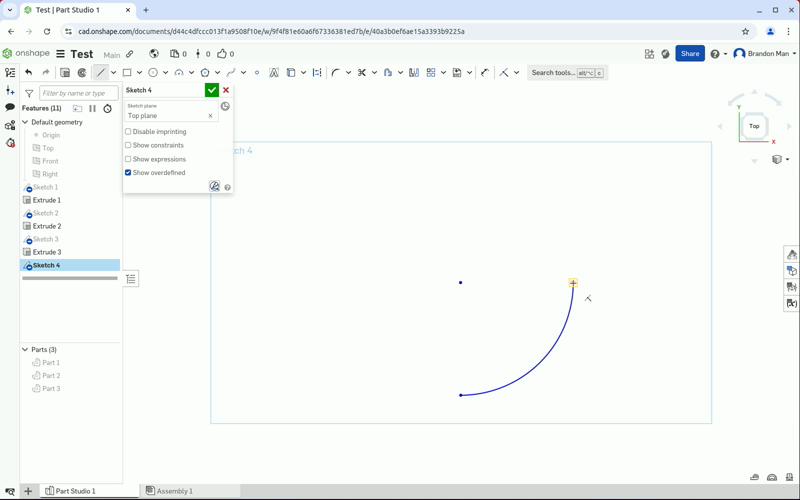
key_down(shift)
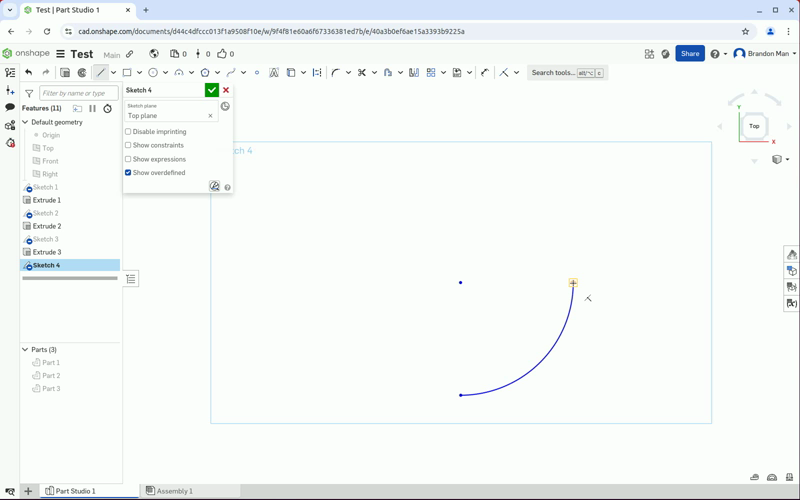
mouse_move(589, 282)
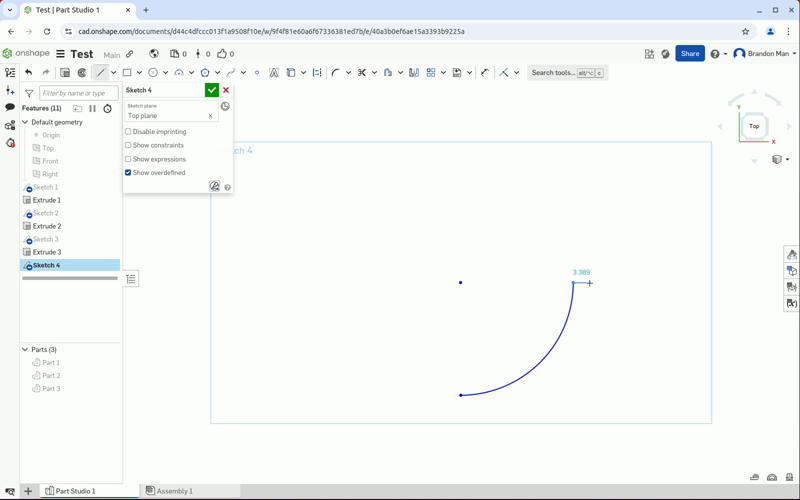
mouse_move(564, 282)
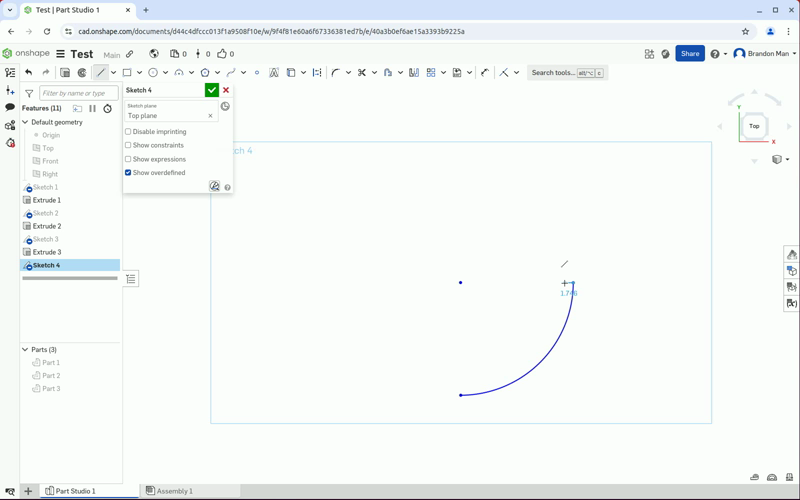
click(564, 282)
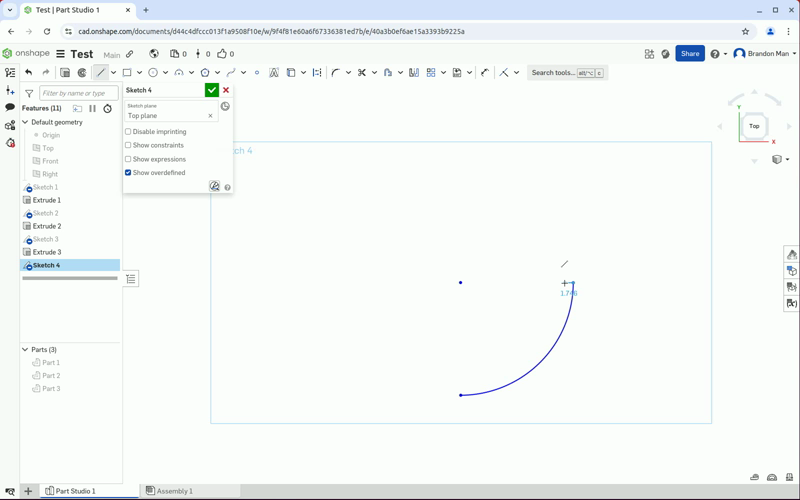
key_up(shift)
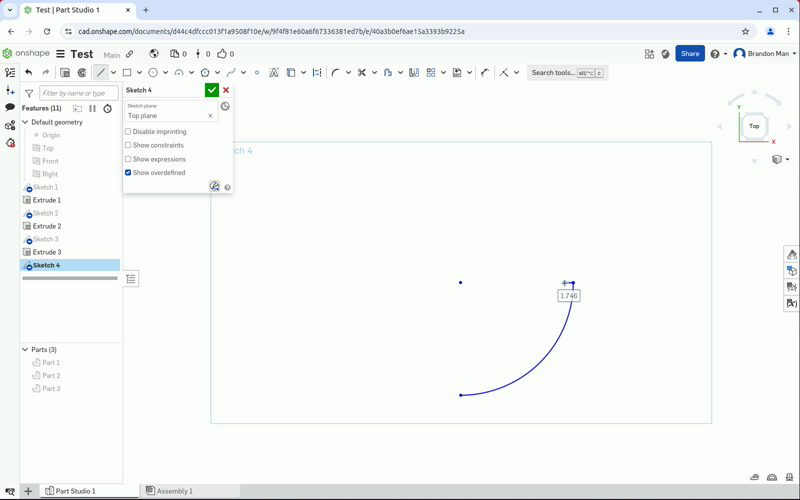
key(esc)
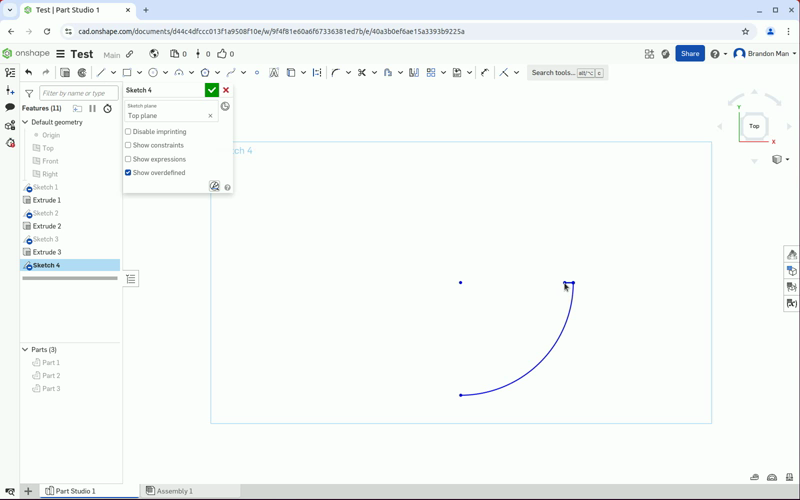
key(a)
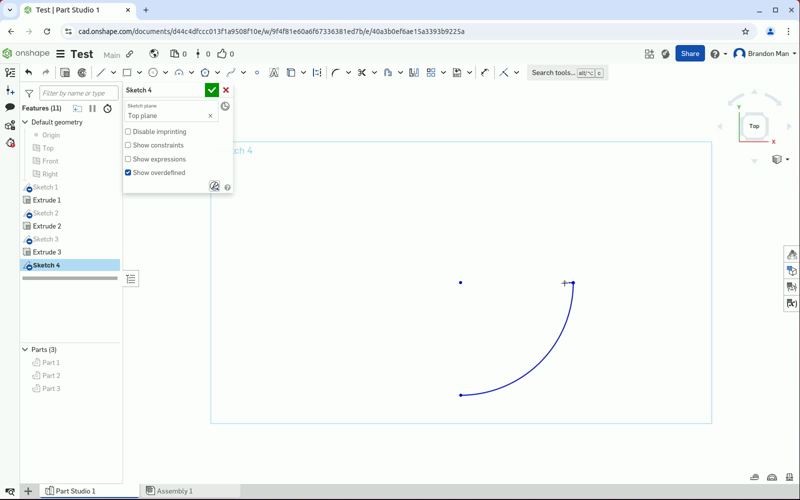
mouse_move(564, 282)
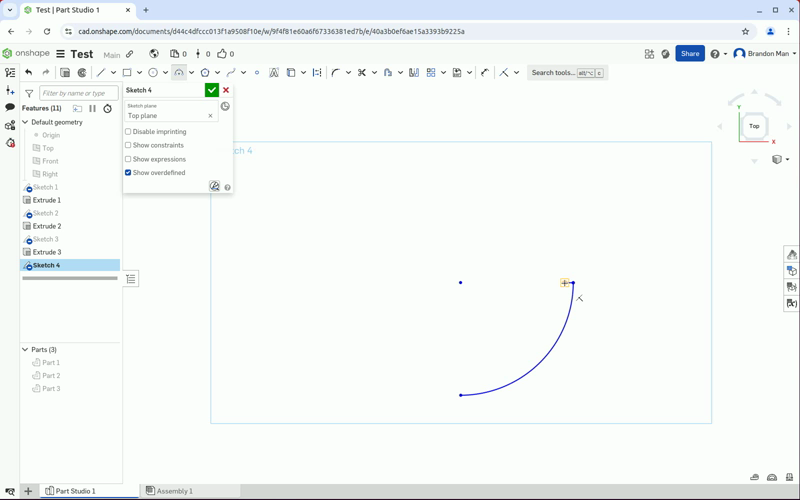
click(564, 282)
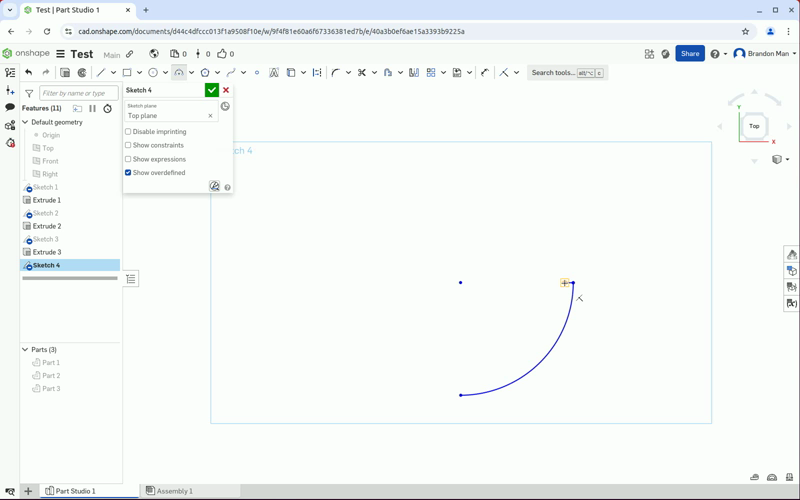
key_down(shift)
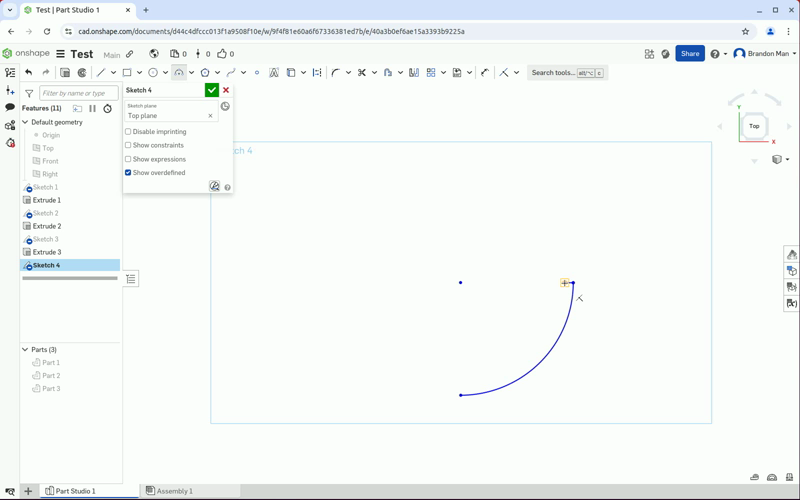
mouse_move(460, 387)
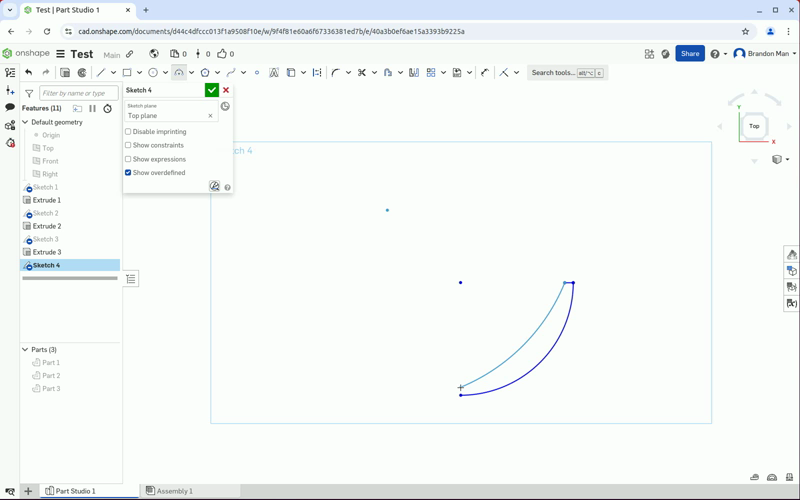
click(460, 387)
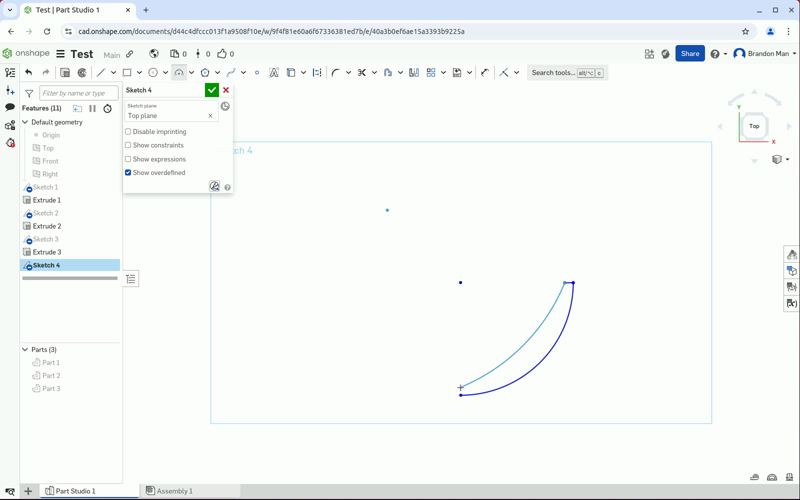
mouse_move(534, 356)
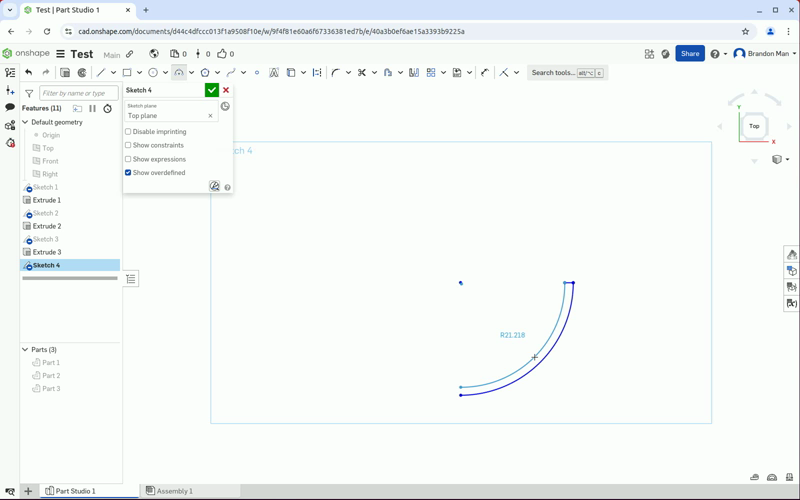
click(534, 356)
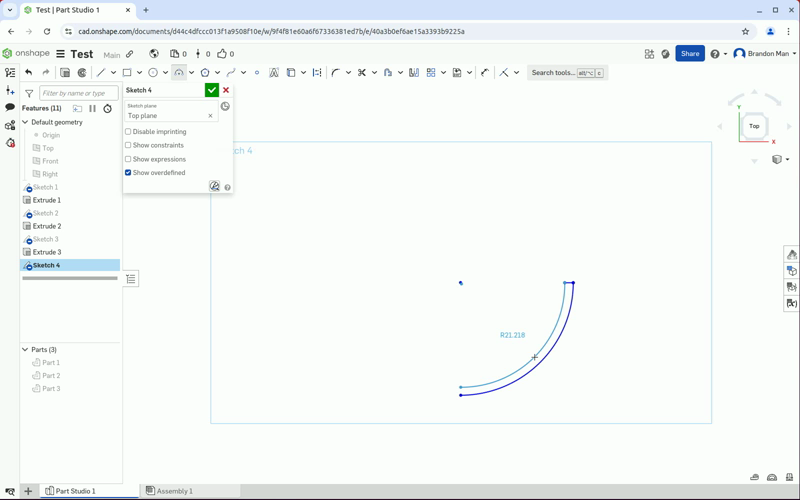
key_up(shift)
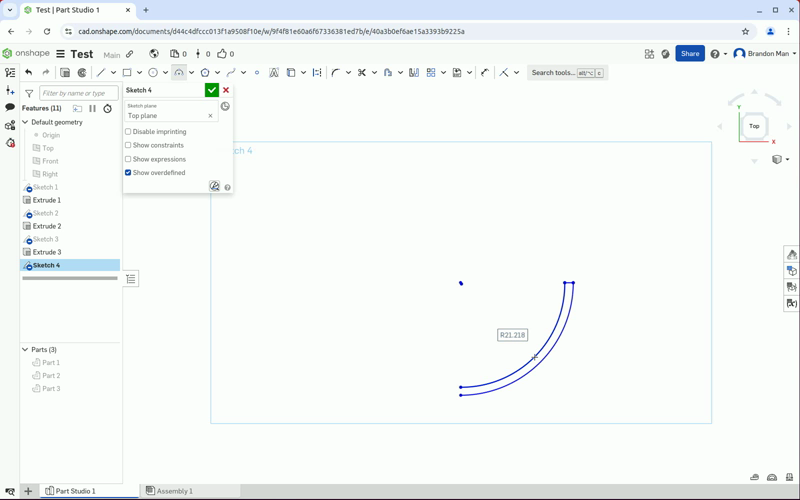
key(esc)
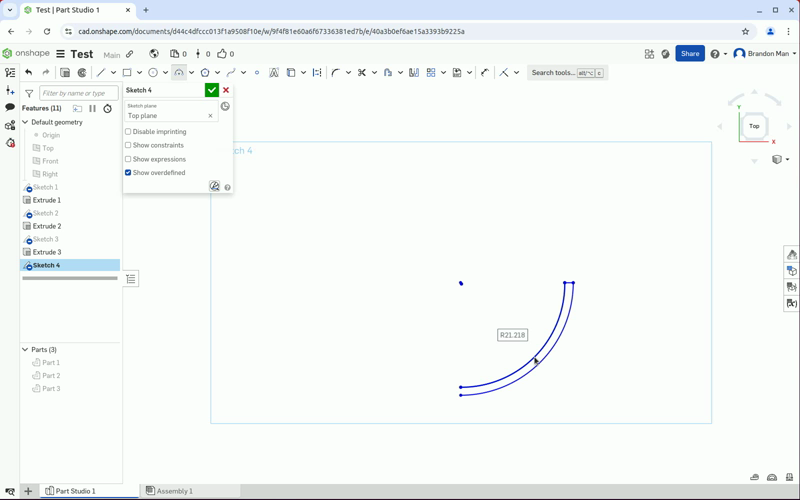
key(l)
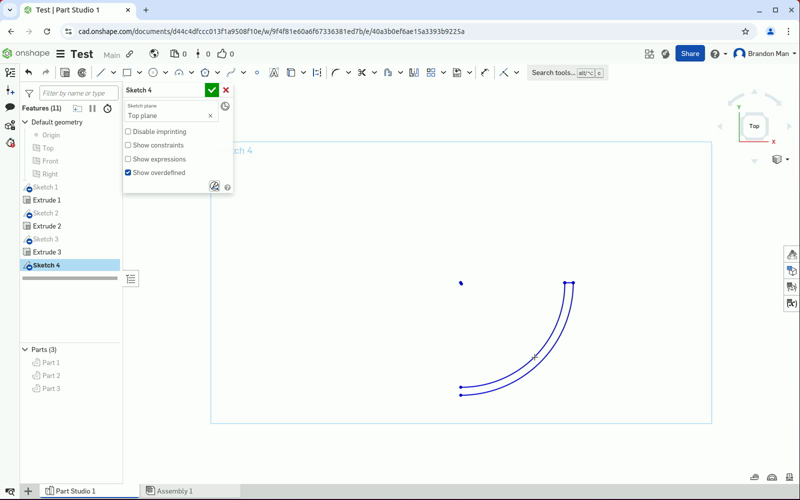
mouse_move(460, 387)
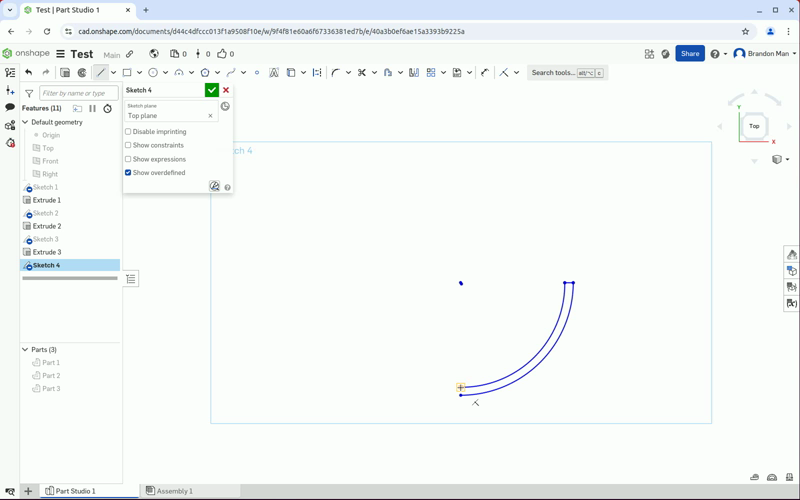
click(460, 387)
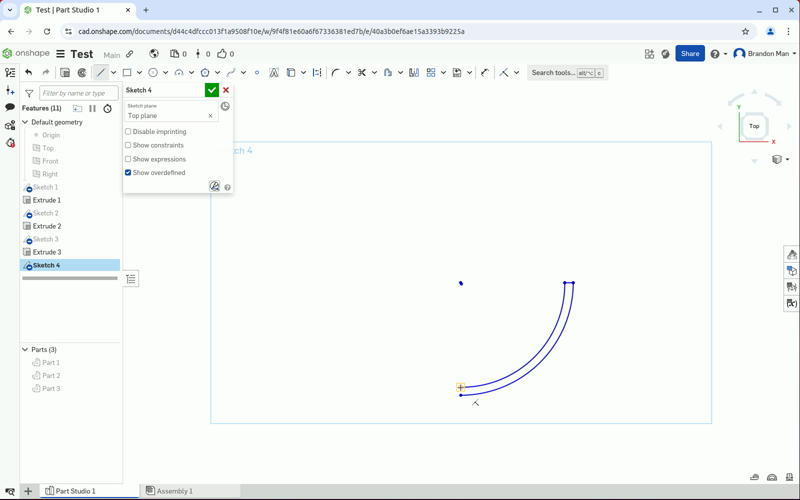
mouse_move(490, 387)
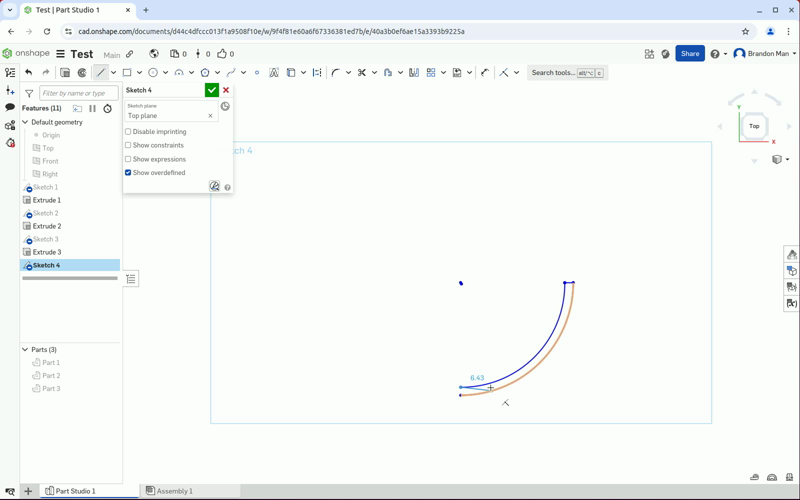
key_down(shift)
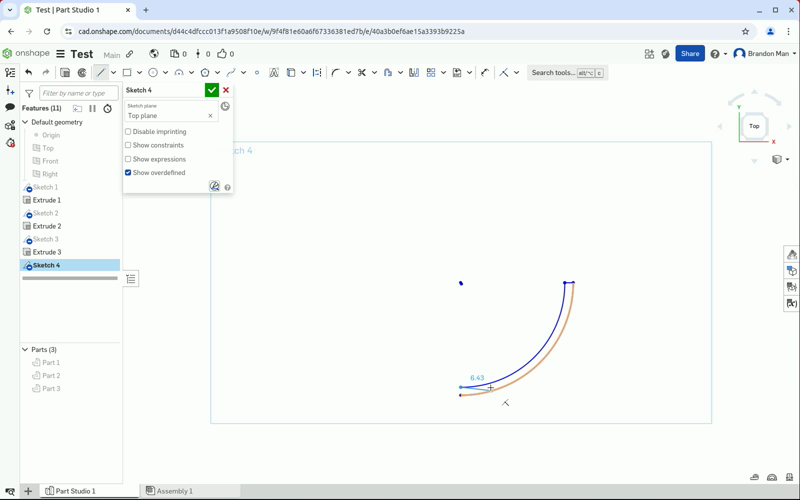
mouse_move(460, 395)
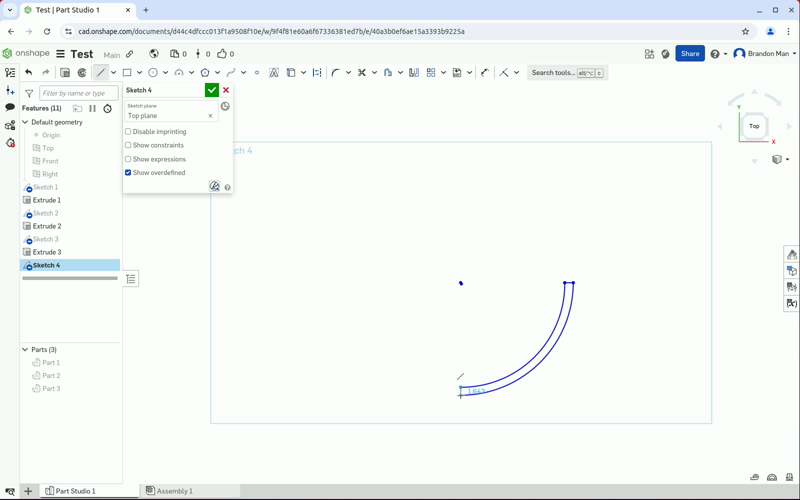
key_up(shift)
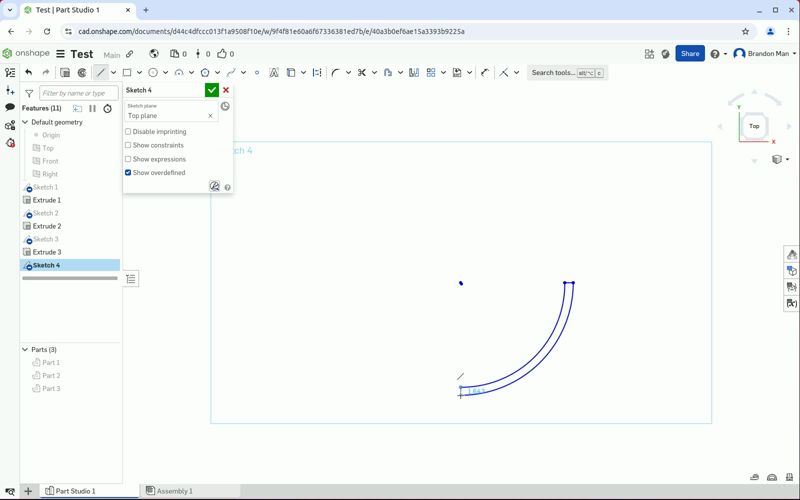
click(460, 395)
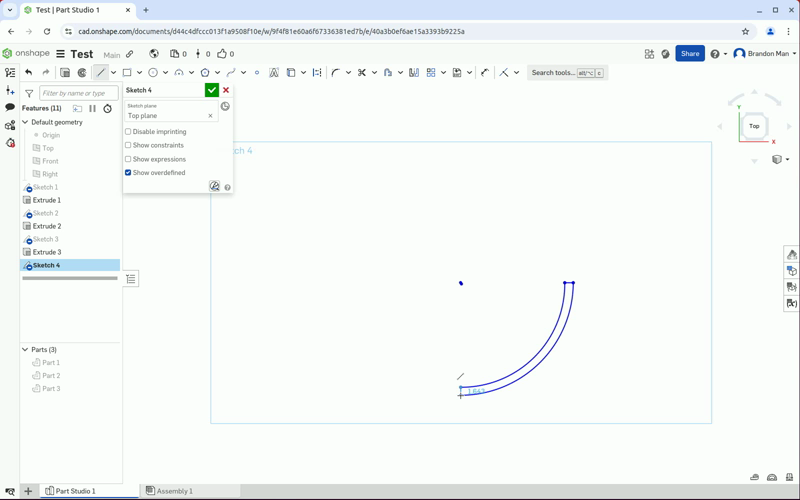
key(esc)
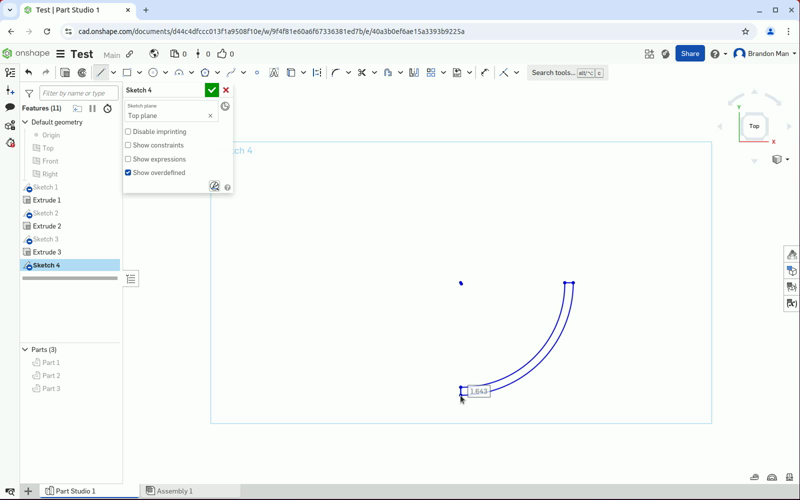
mouse_move(559, 329)
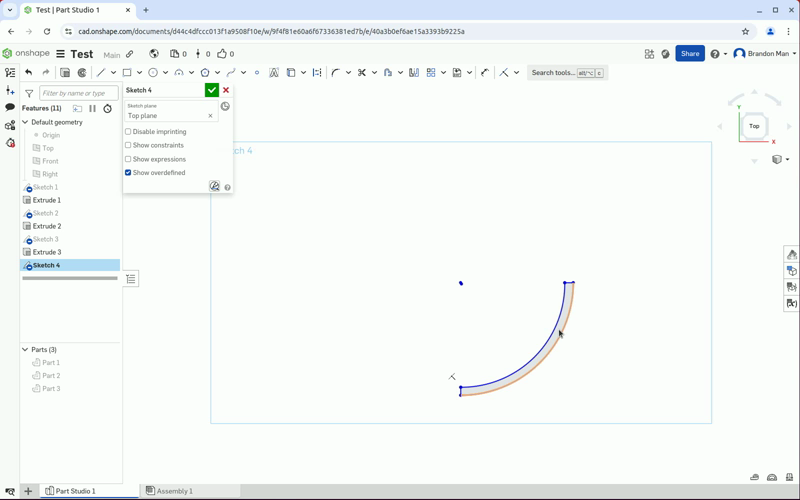
scroll(6)
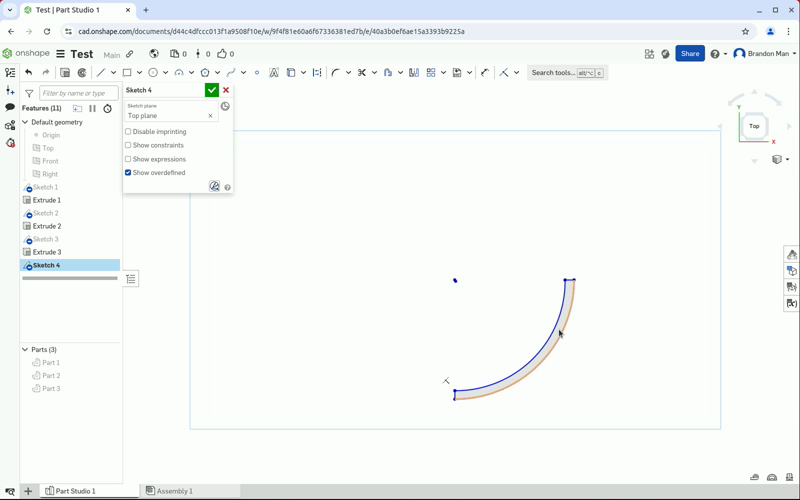
scroll(6)
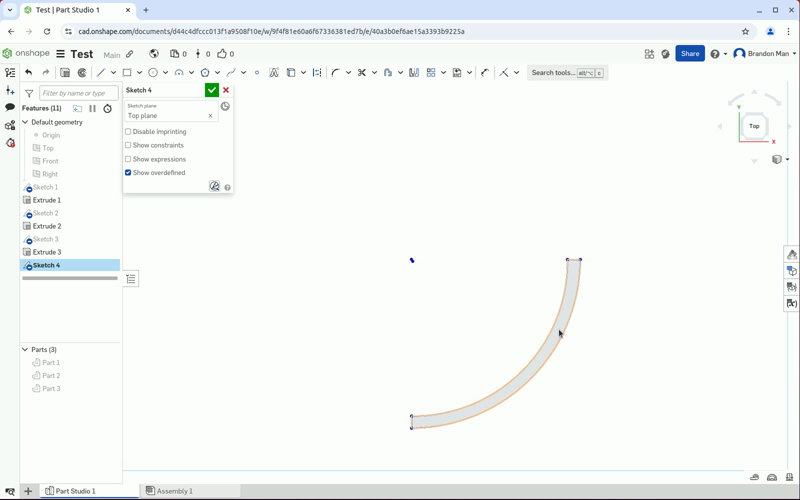
scroll(6)
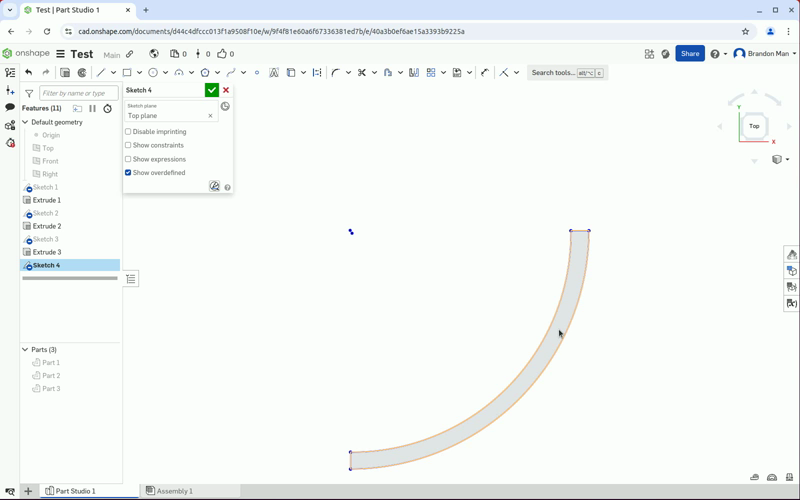
scroll(6)
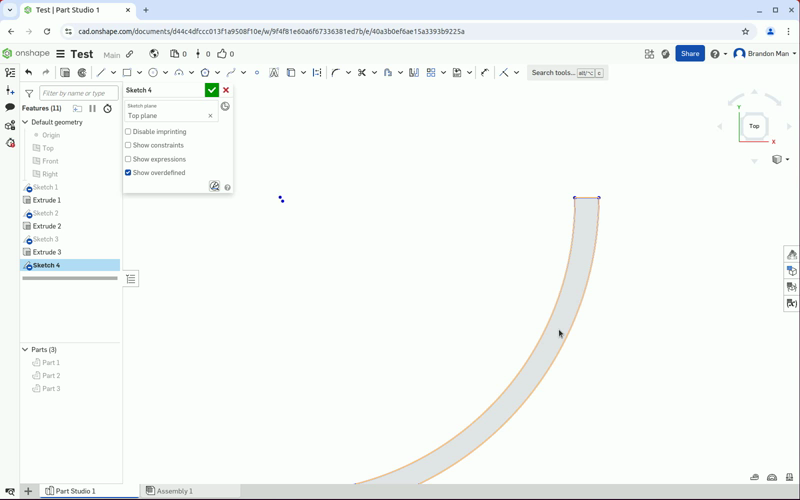
scroll(6)
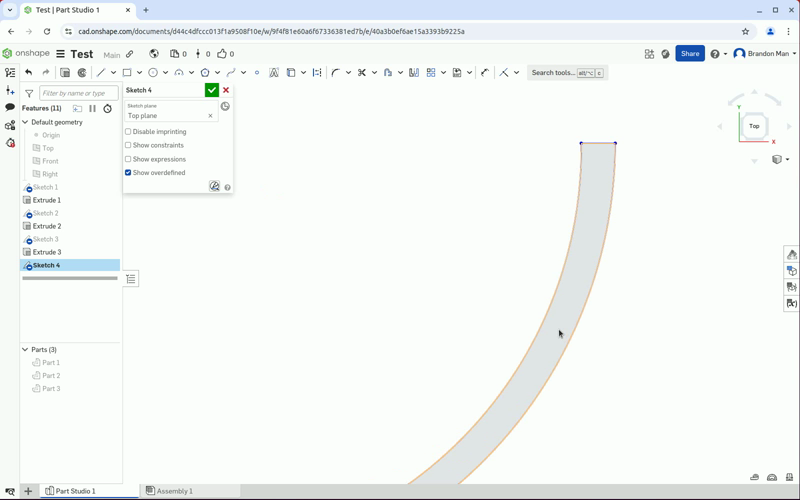
scroll(6)
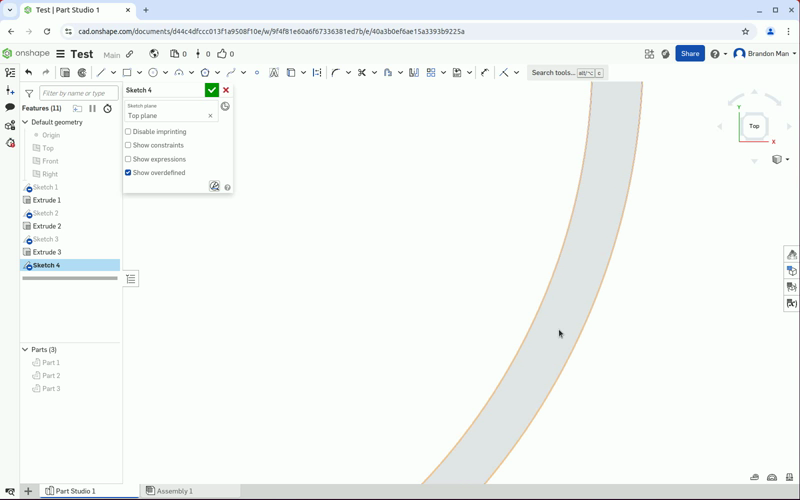
scroll(6)
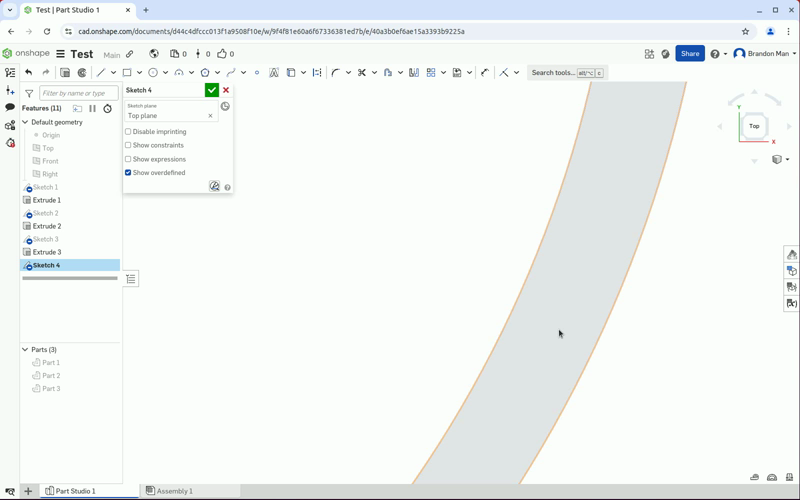
click(559, 329)
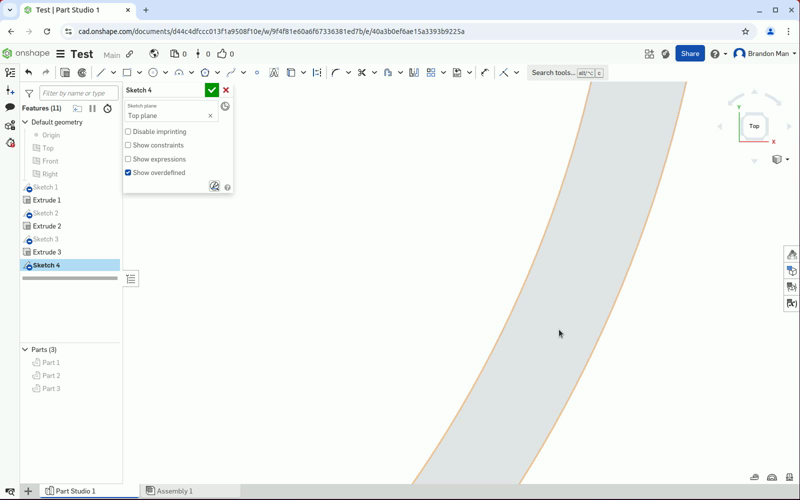
scroll(-6)
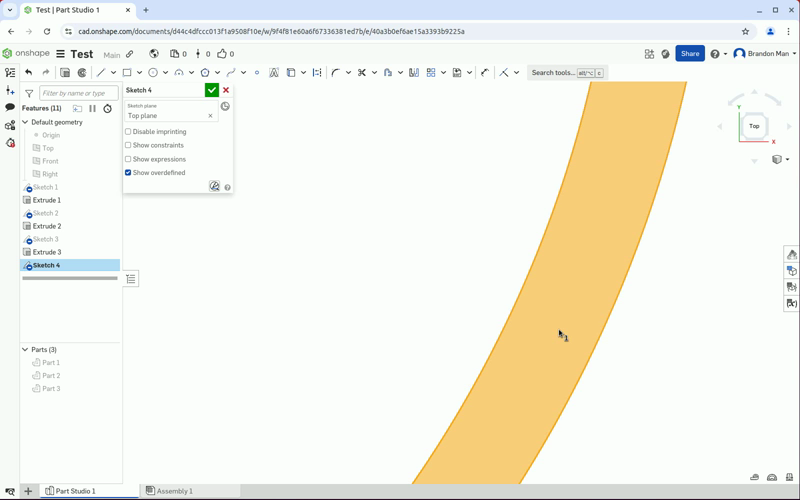
scroll(-6)
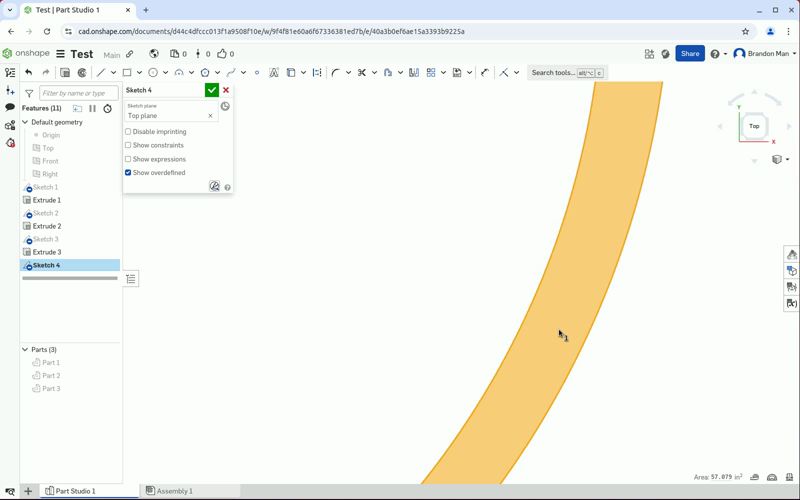
scroll(-6)
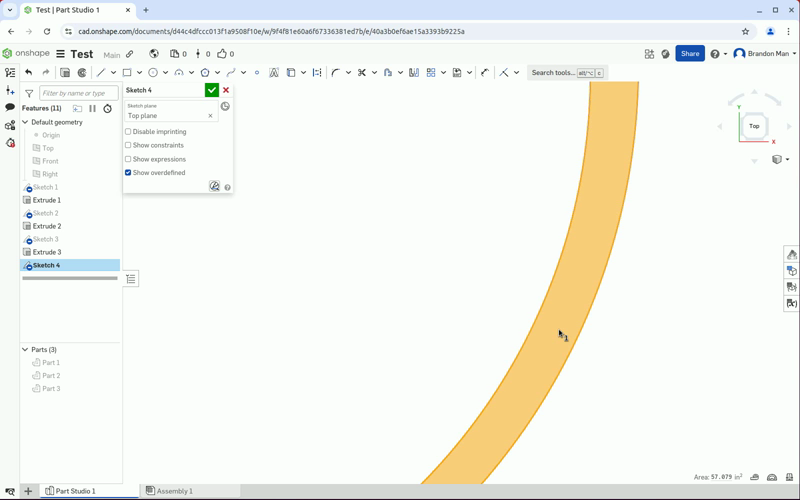
scroll(-6)
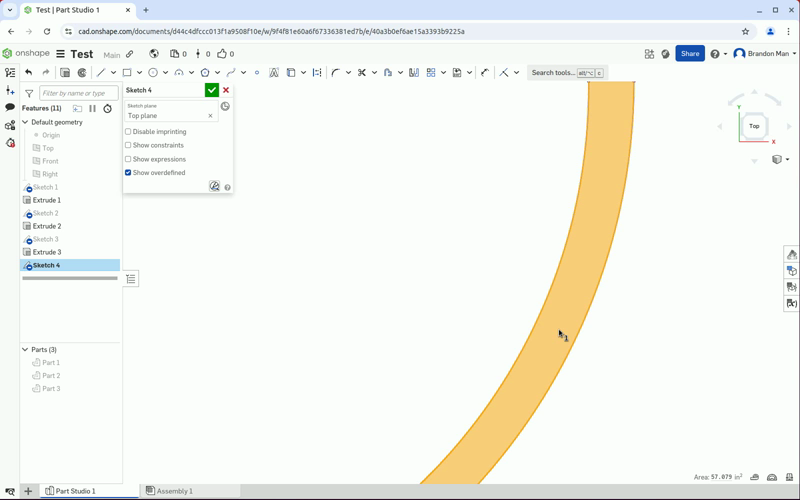
scroll(-6)
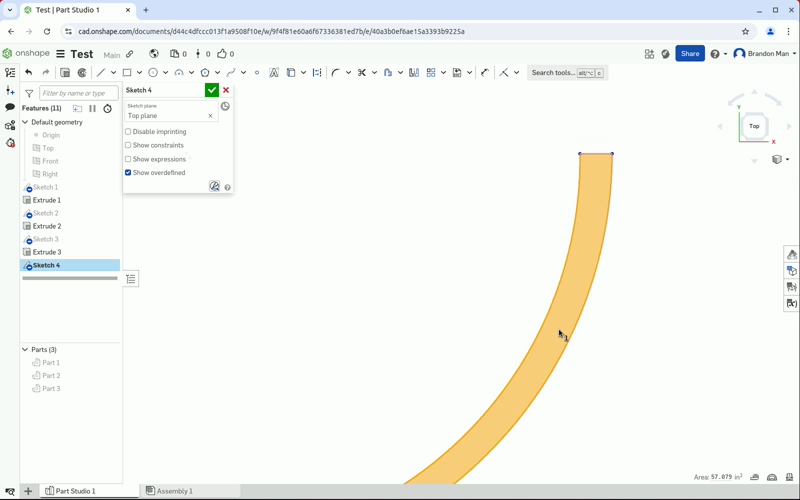
scroll(-6)
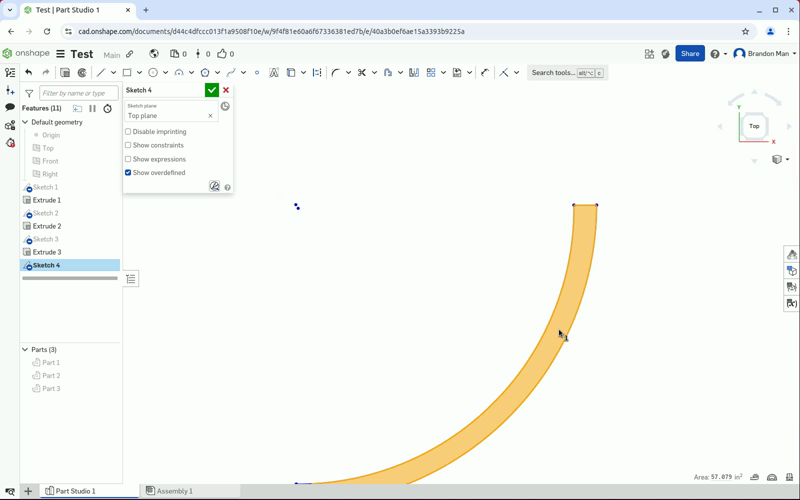
scroll(-6)
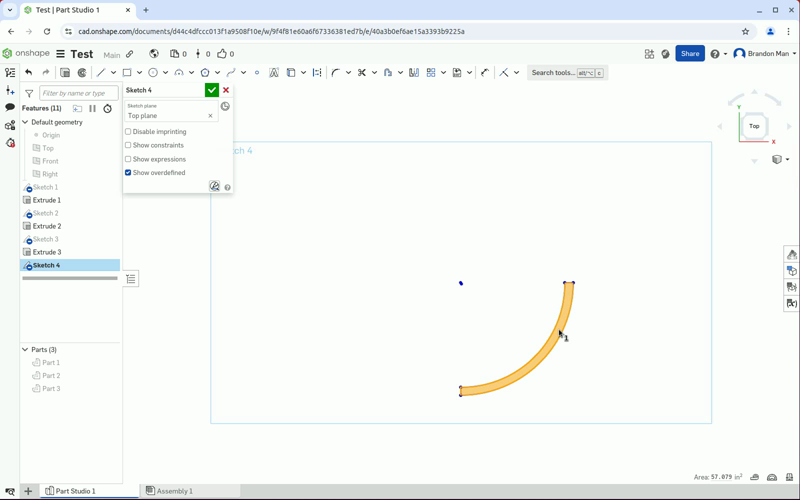
mouse_move(73, 352)
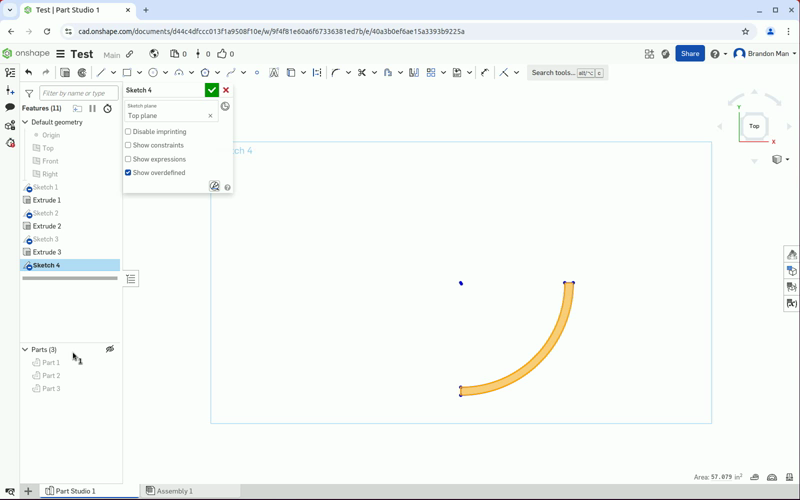
key(shift+y)
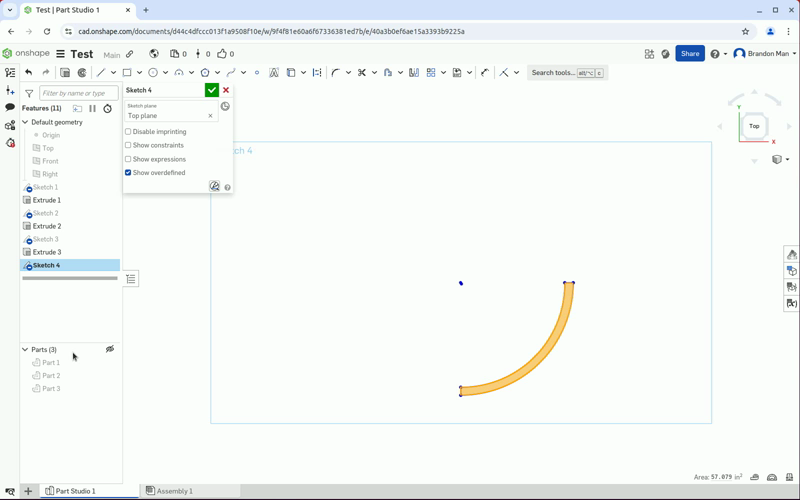
key(shift+e)
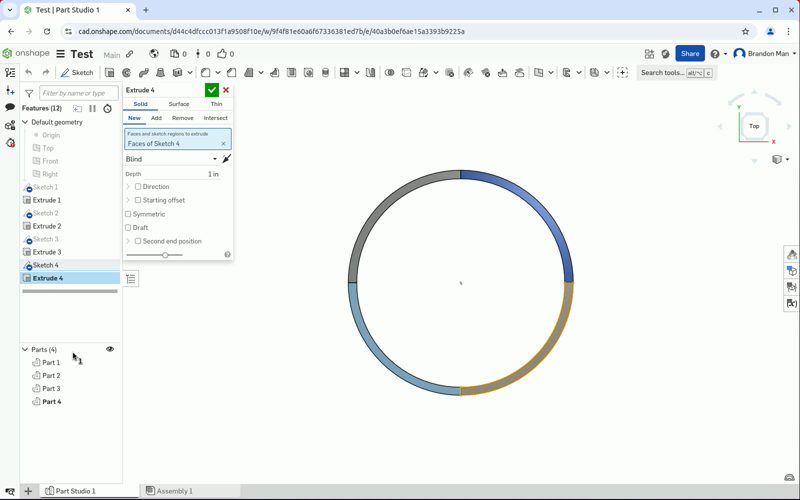
mouse_move(143, 106)
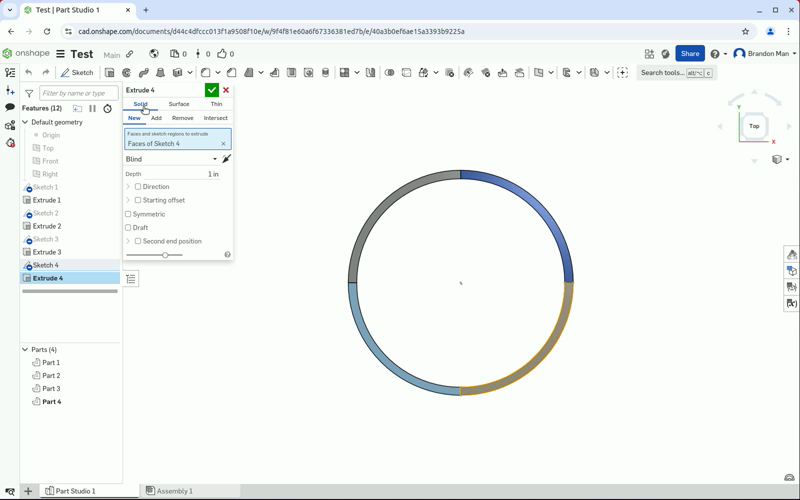
click(143, 106)
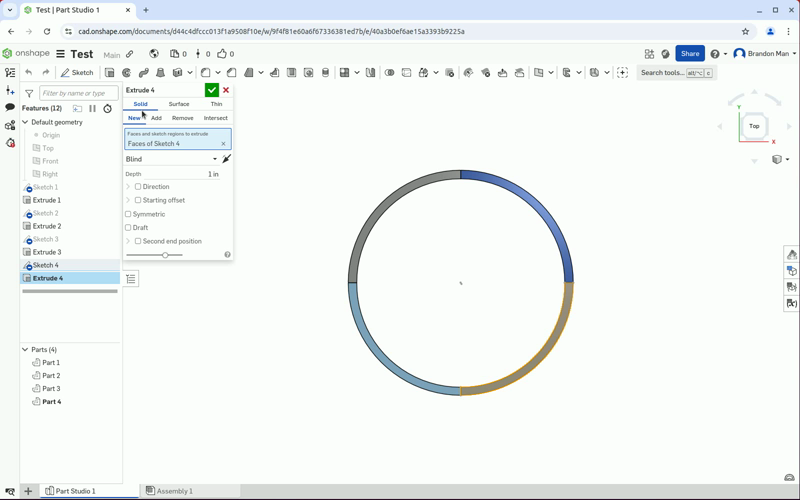
mouse_move(137, 120)
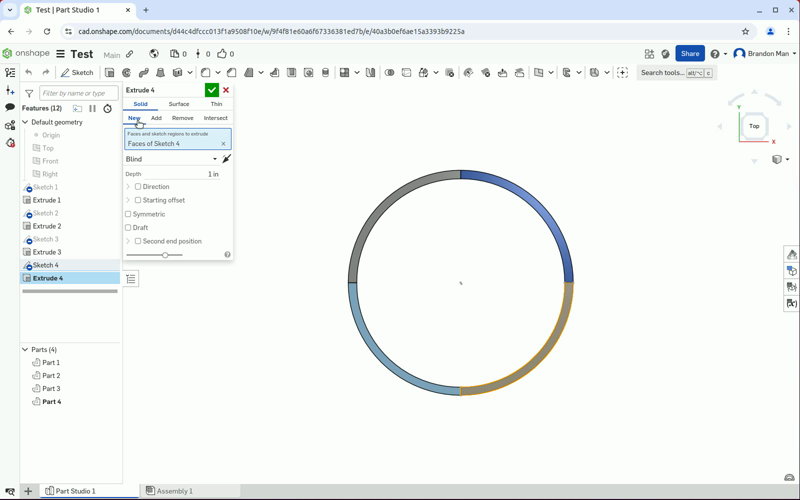
click(137, 120)
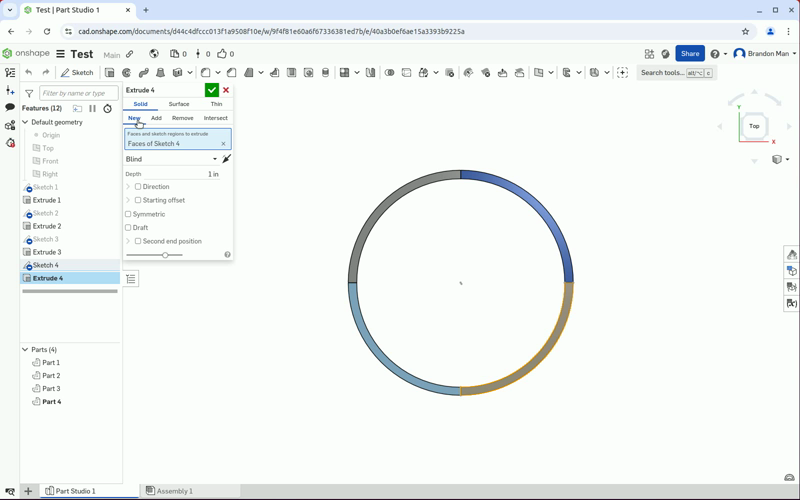
key(tab, 4)
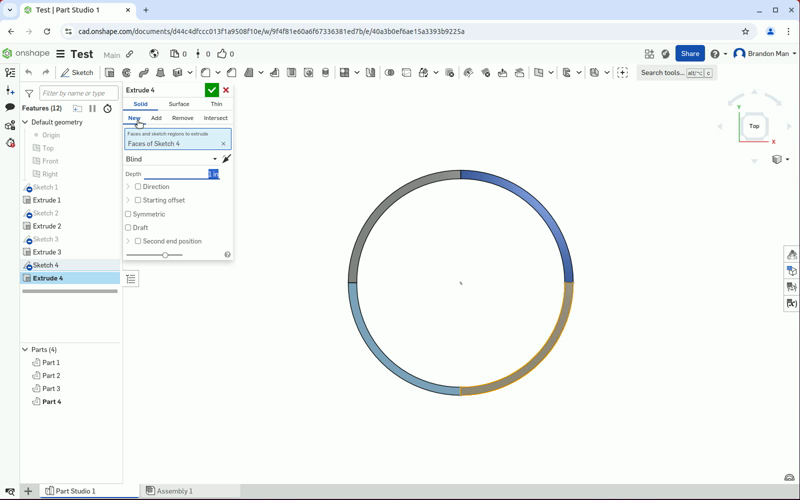
text(0.722)
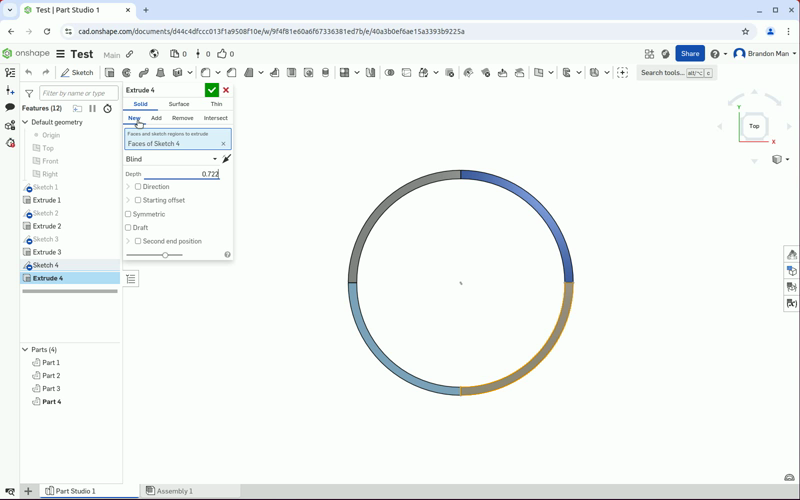
key(enter)
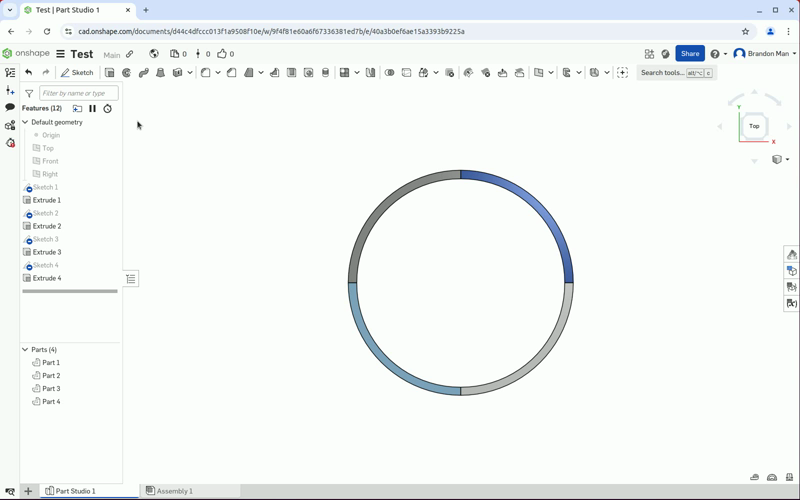
key(shift+h)
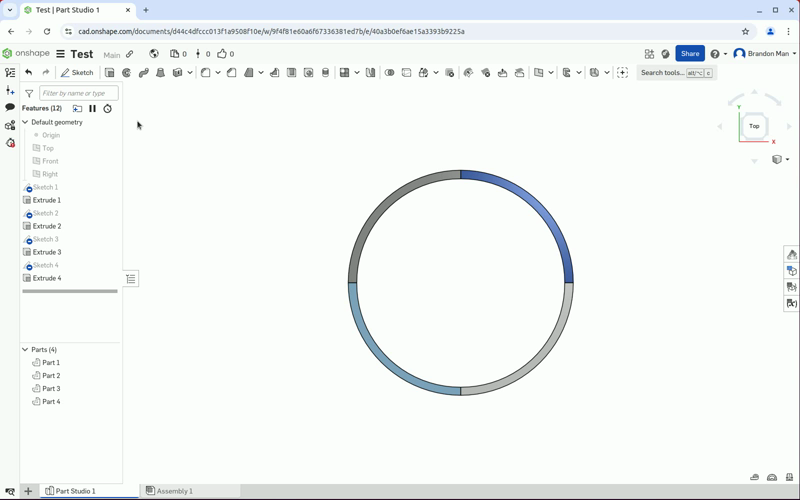
key(shift+h)
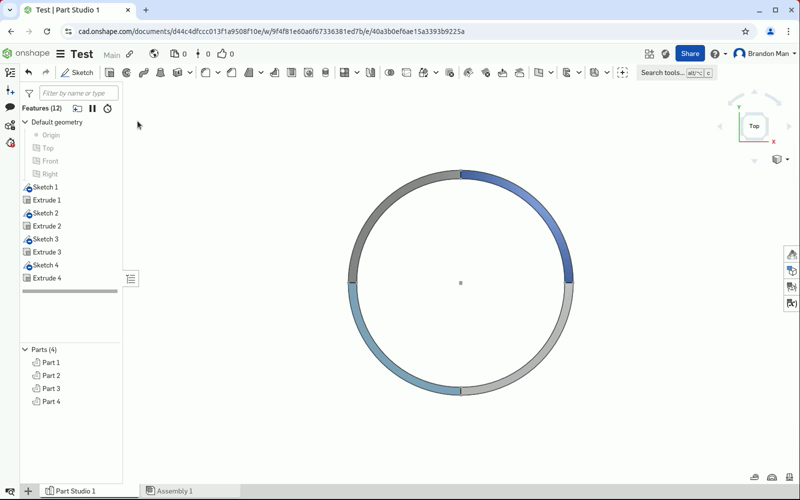
key(shift+7)
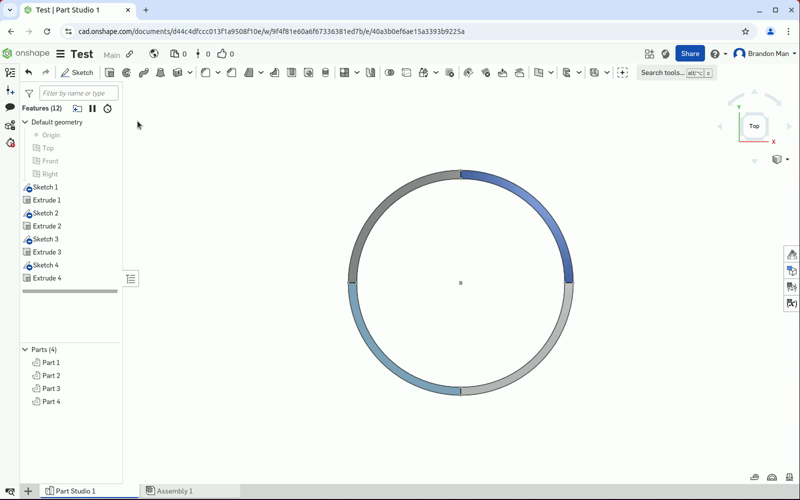
key(up, 3)
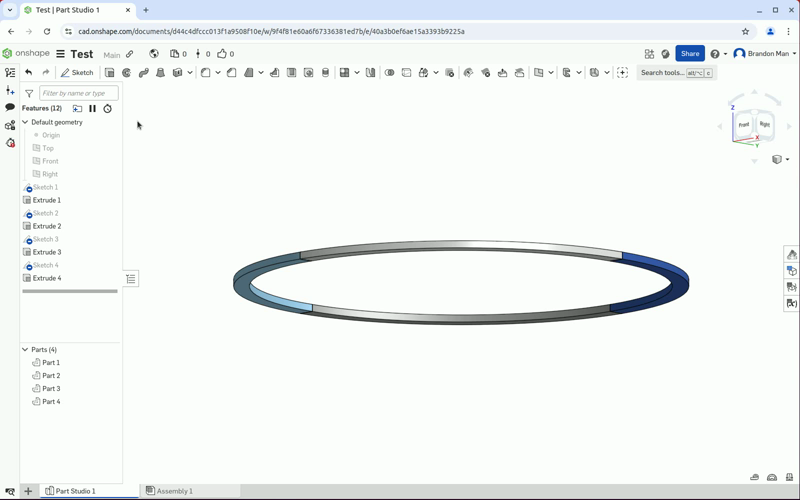
key(left, 3)
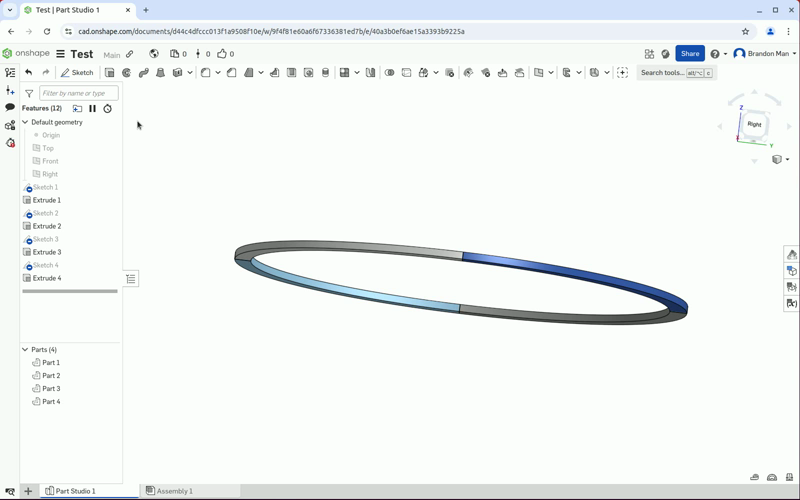
key(right, 3)
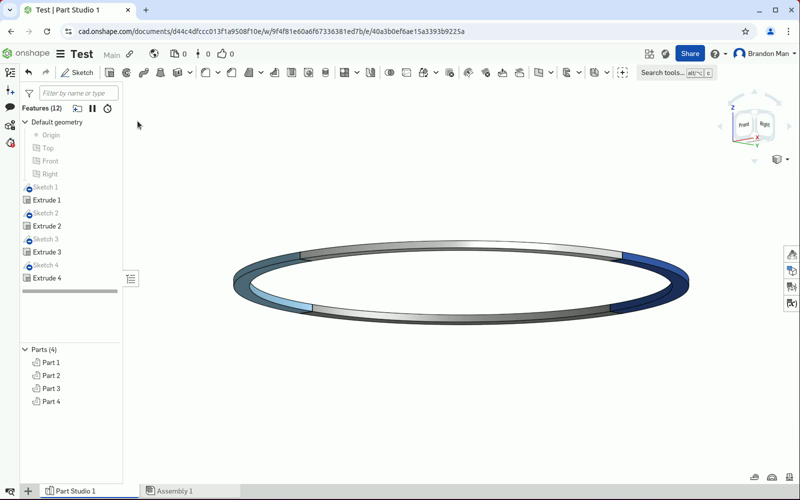
key(down, 3)
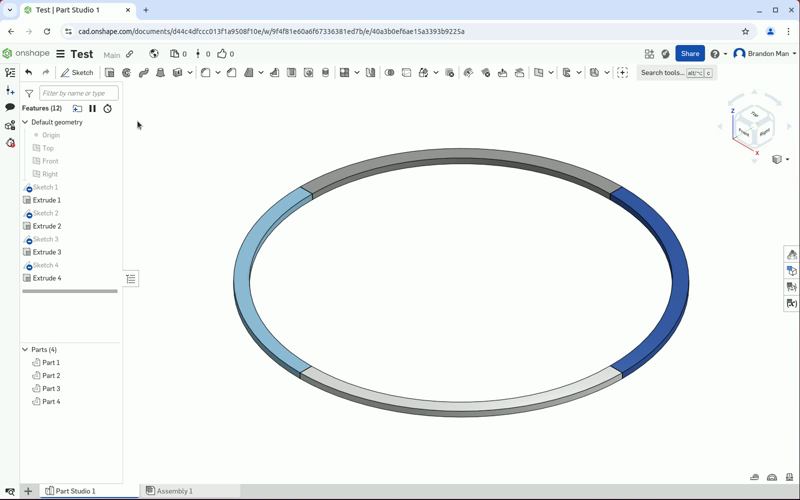
mouse_move(73, 189)
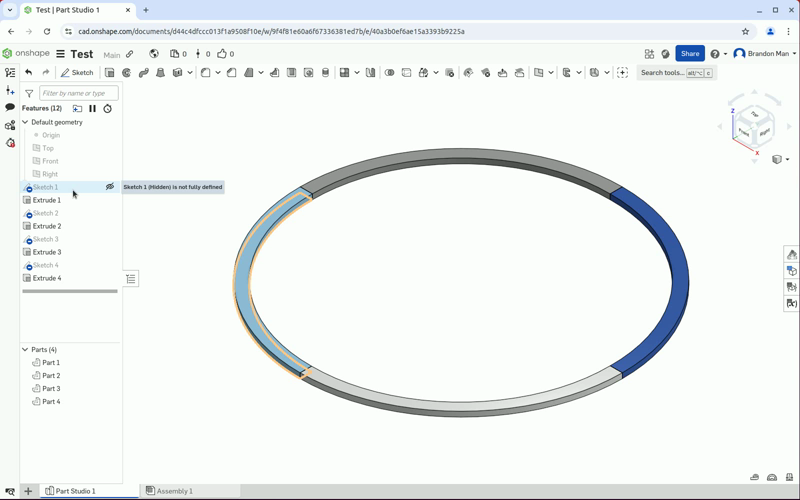
click(73, 189)